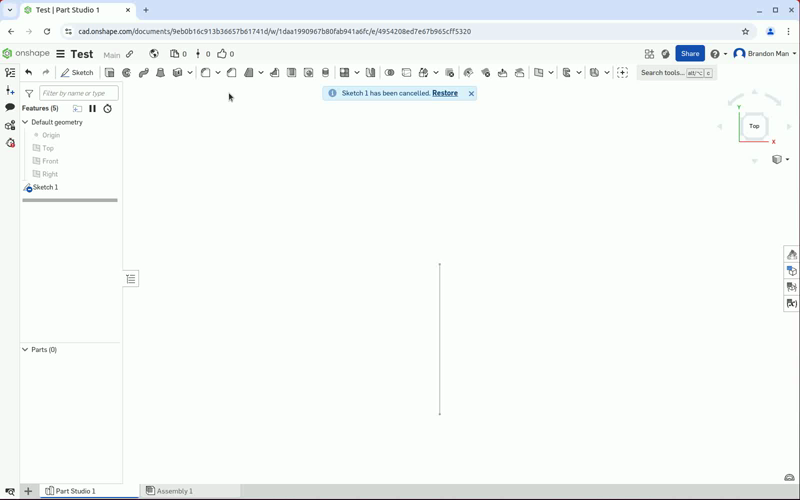
key(shift+h)
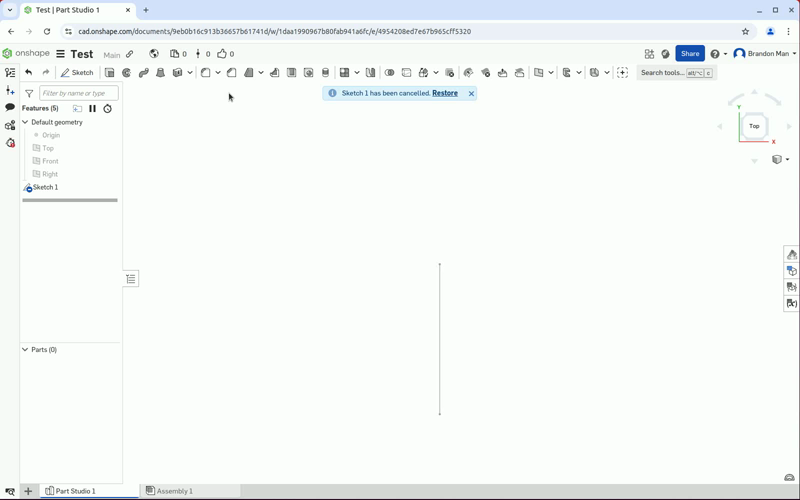
key(shift+s)
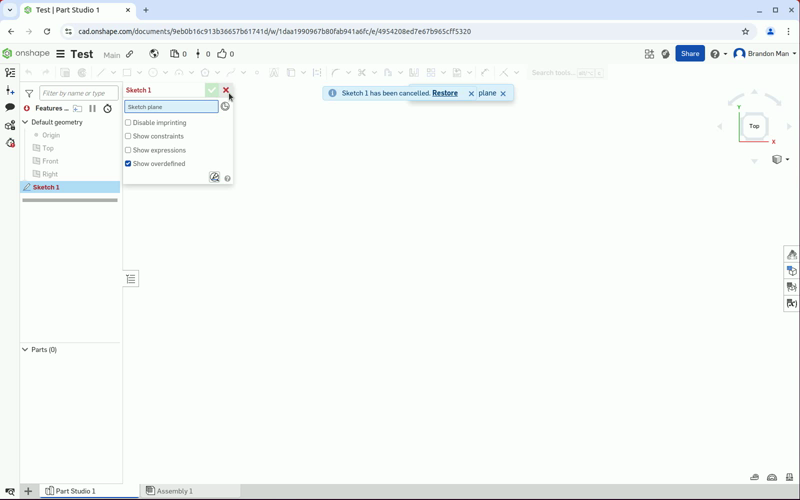
mouse_move(73, 150)
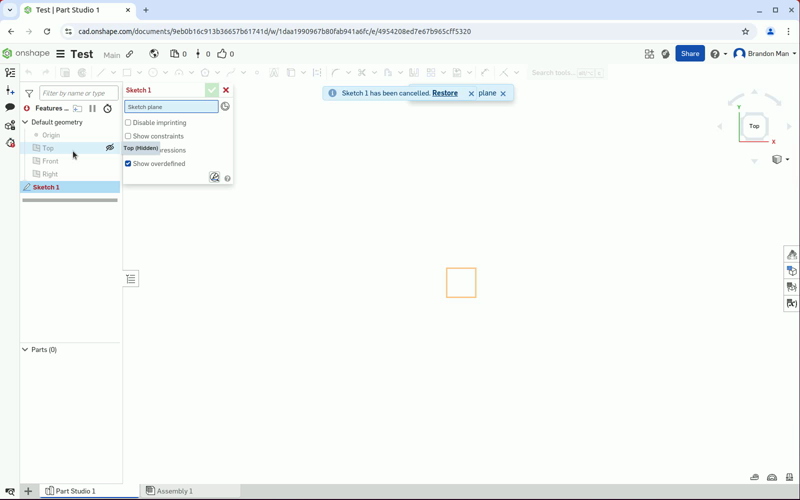
click(73, 150)
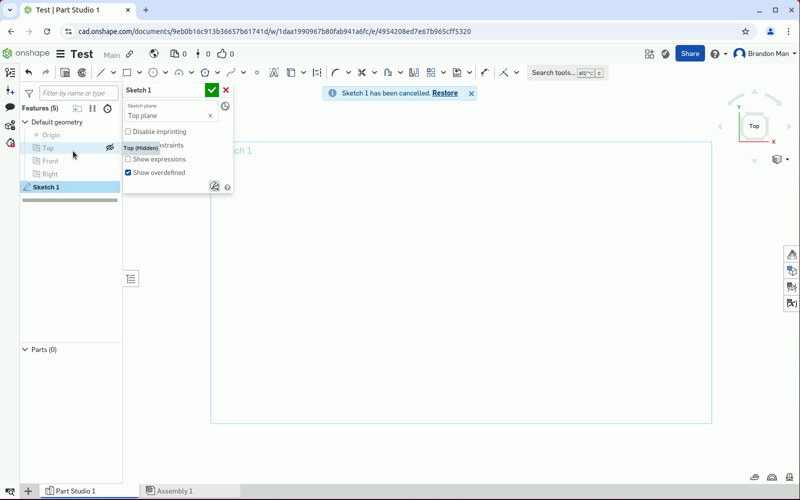
mouse_move(73, 352)
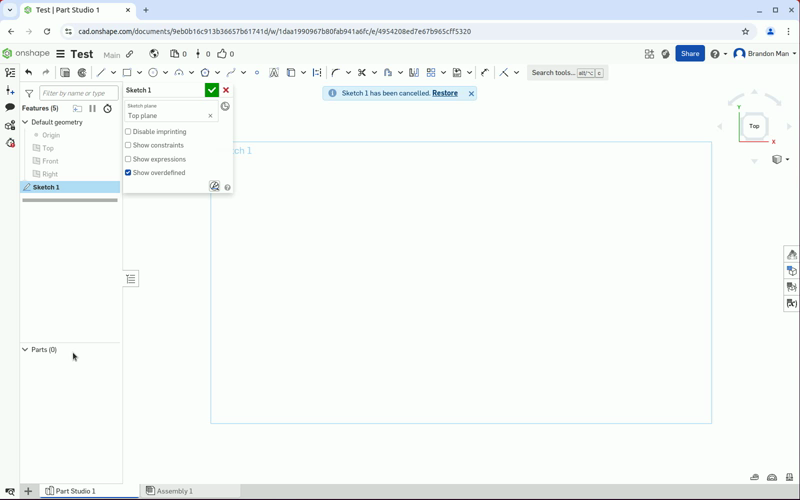
key(y)
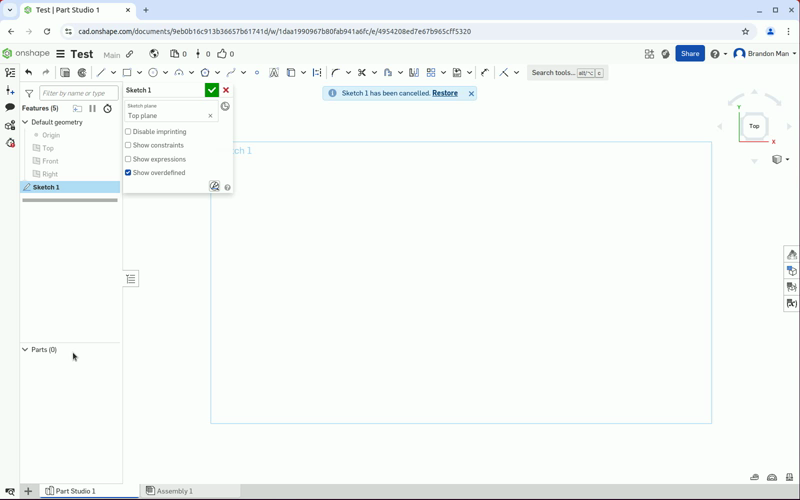
key(l)
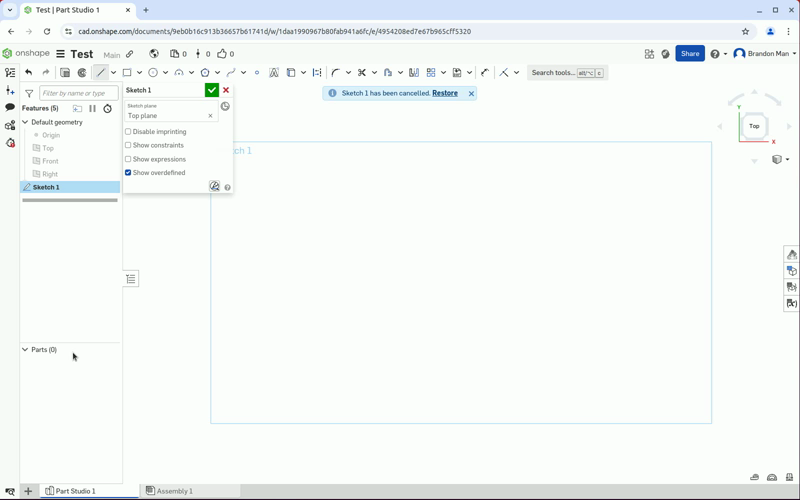
key_down(shift)
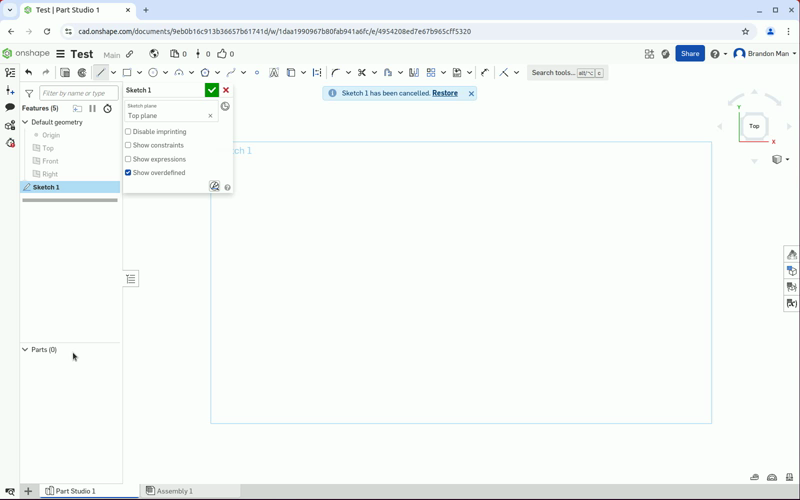
mouse_move(348, 351)
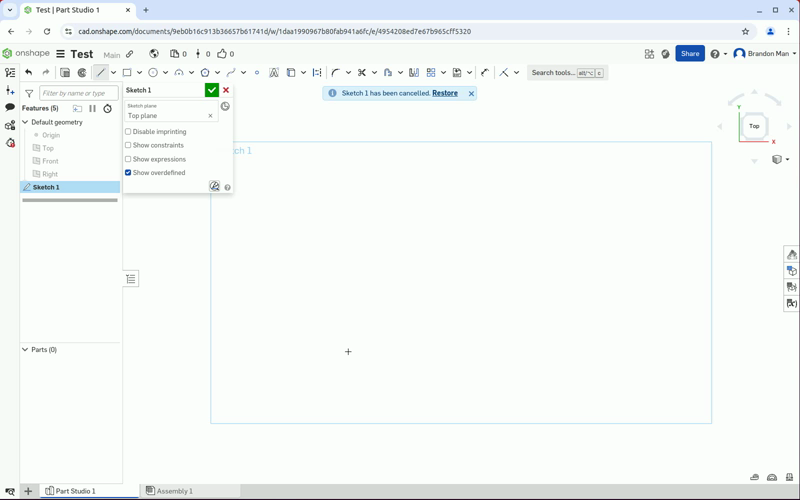
click(348, 351)
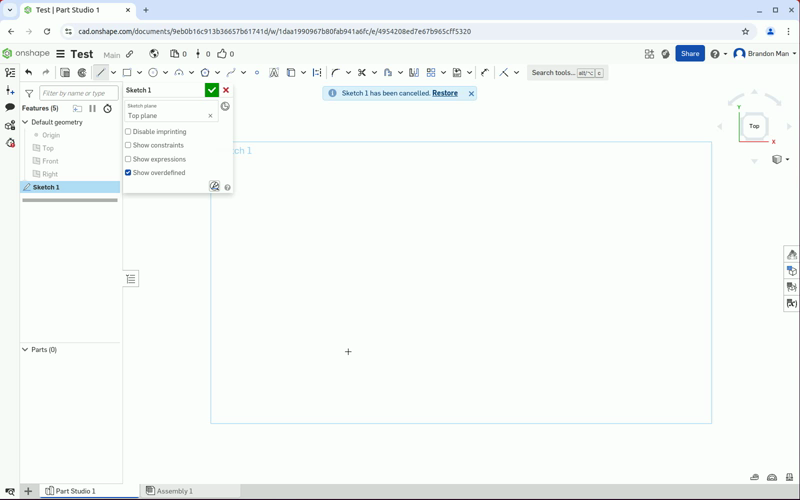
key_up(shift)
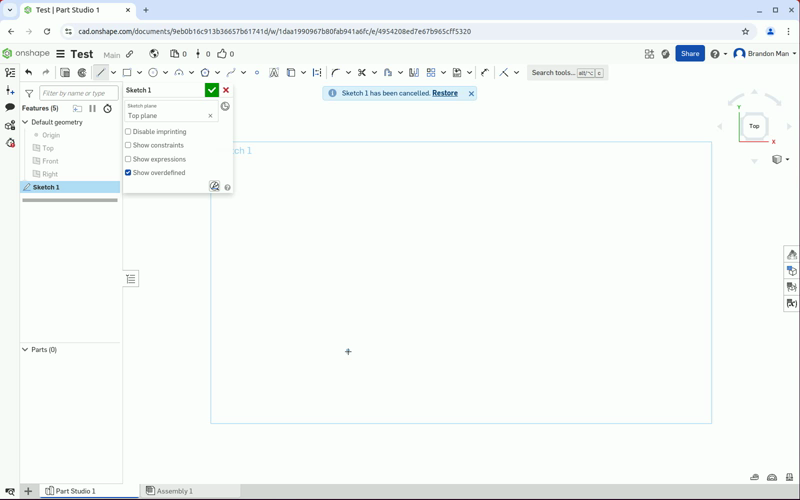
key_down(shift)
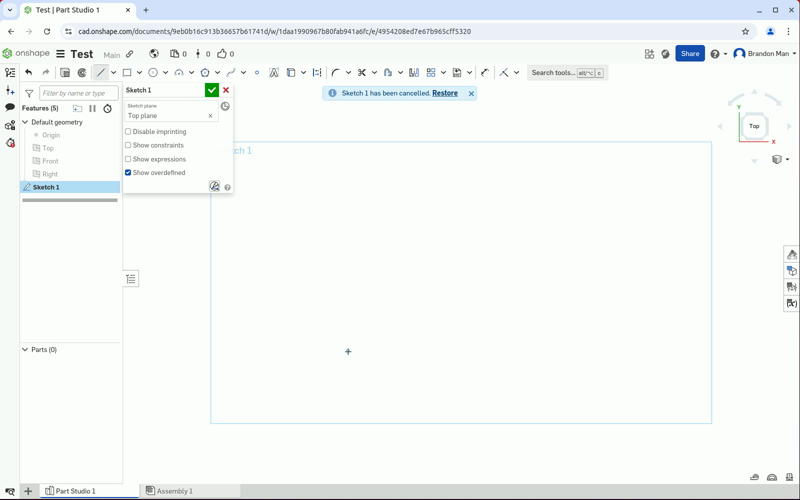
mouse_move(572, 351)
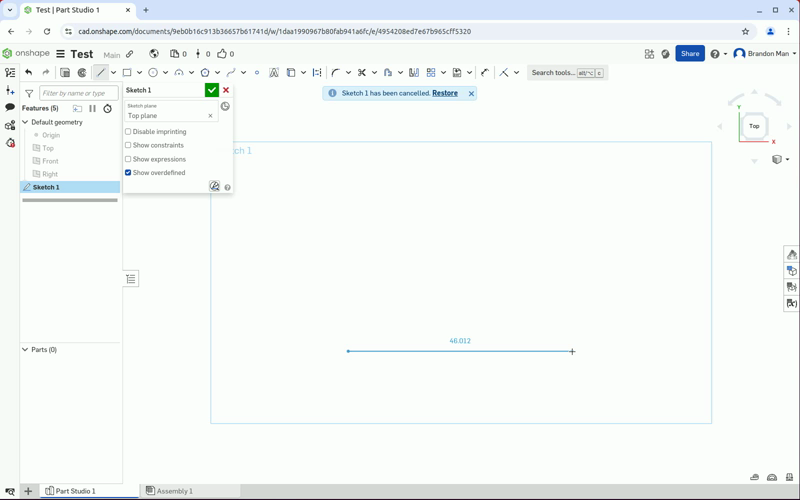
click(572, 351)
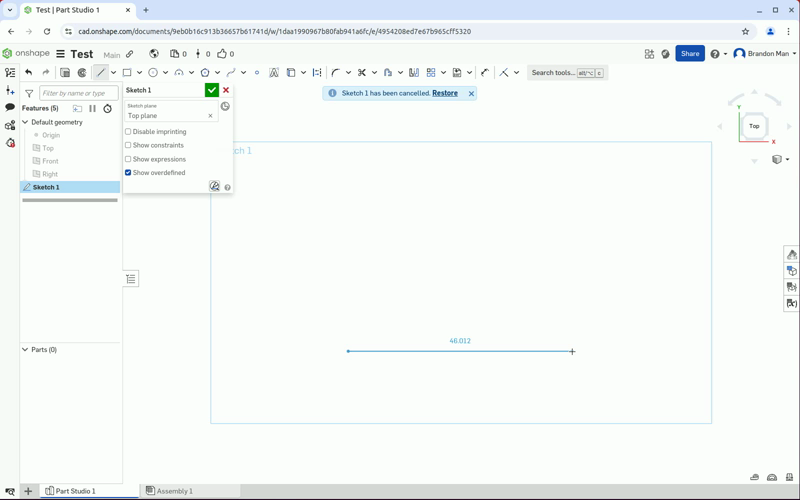
key_up(shift)
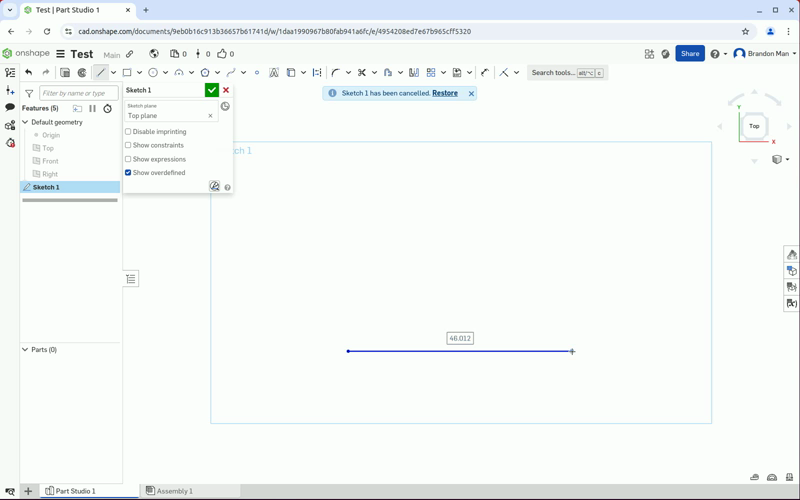
key_down(shift)
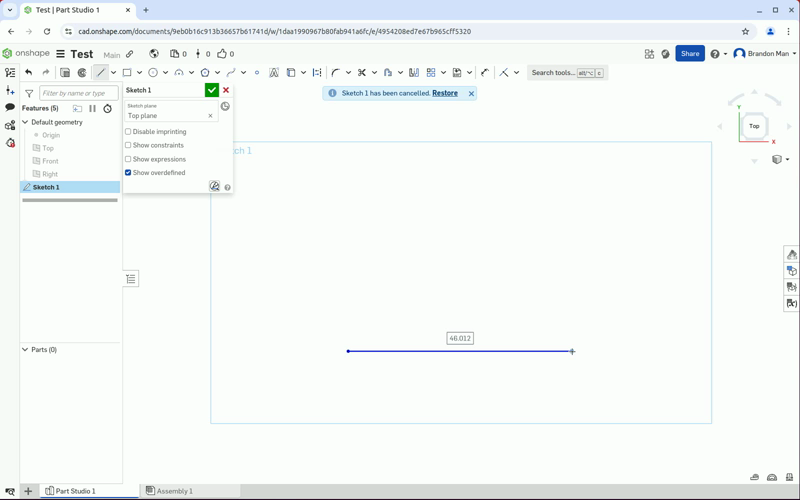
mouse_move(572, 216)
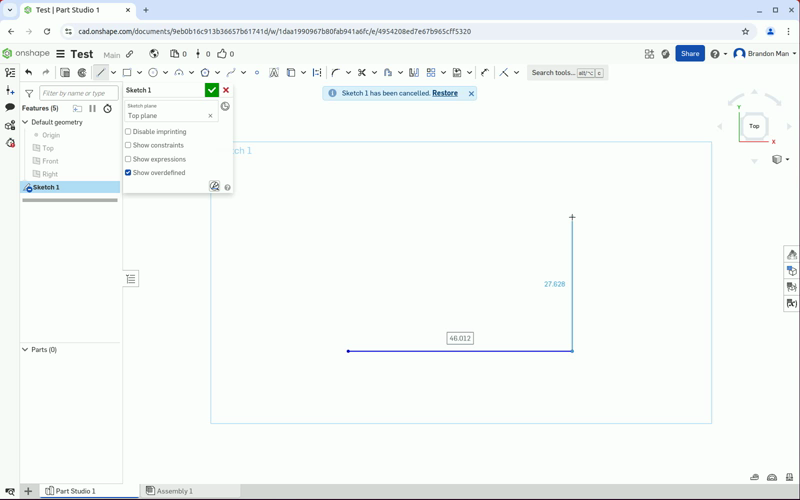
click(572, 216)
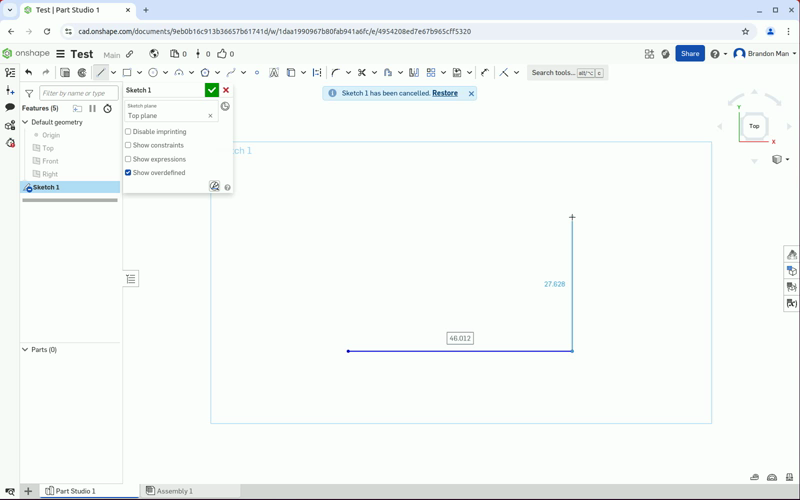
key_up(shift)
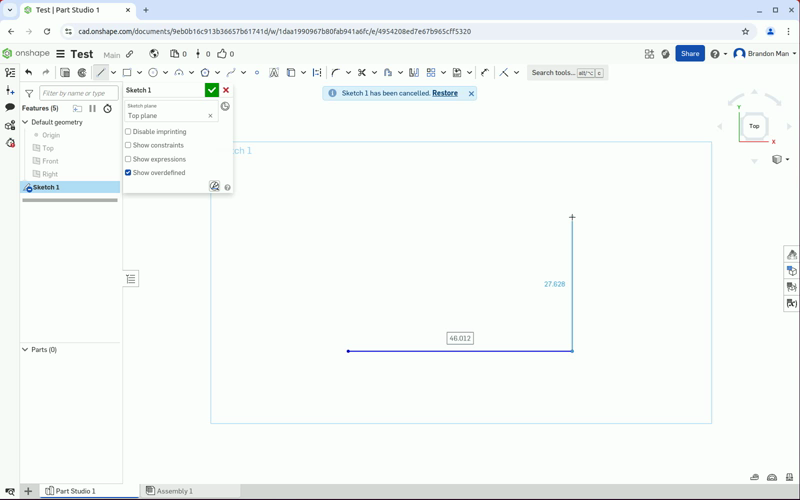
key_down(shift)
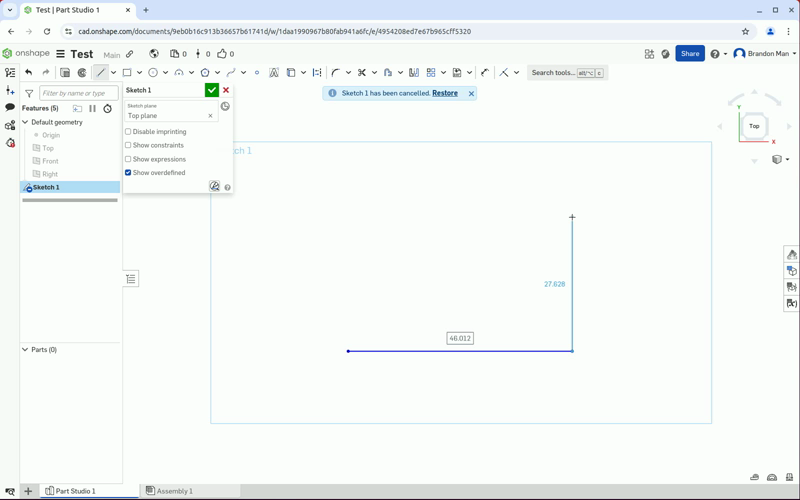
mouse_move(348, 216)
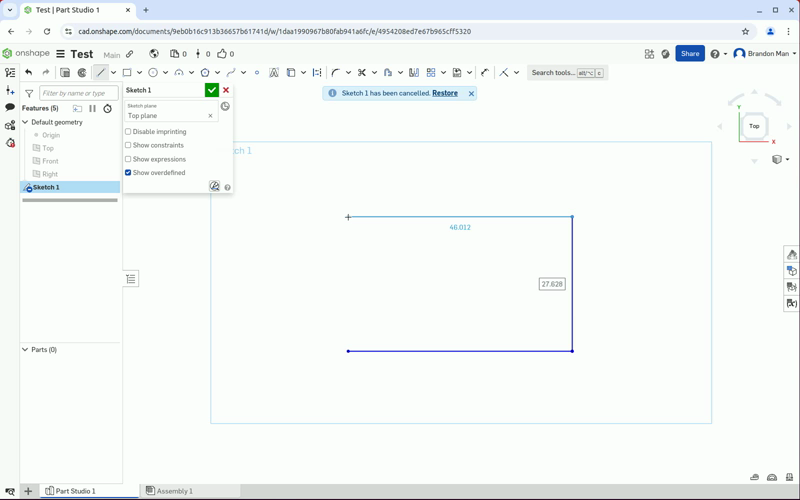
click(348, 216)
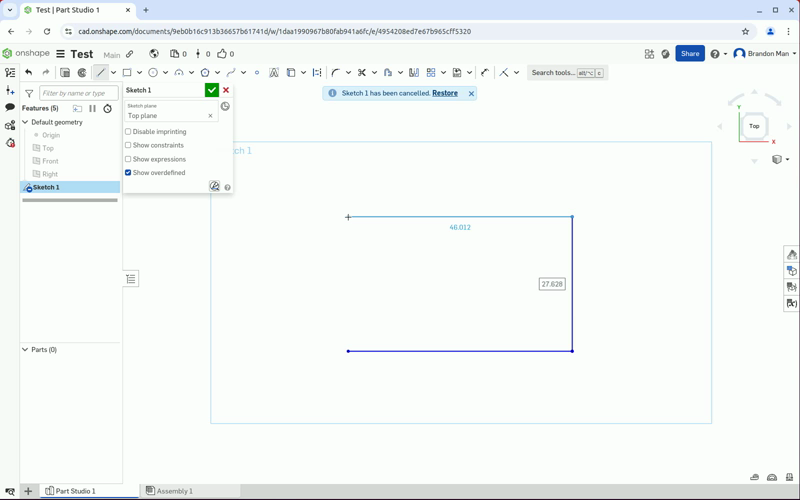
key_up(shift)
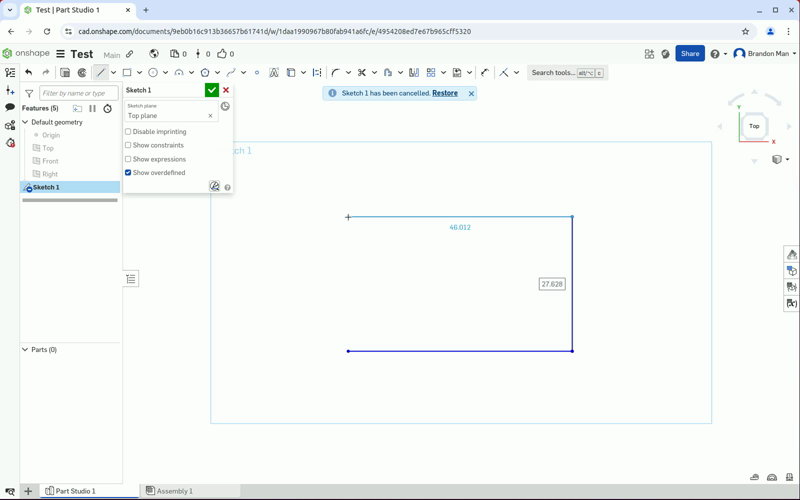
key_down(shift)
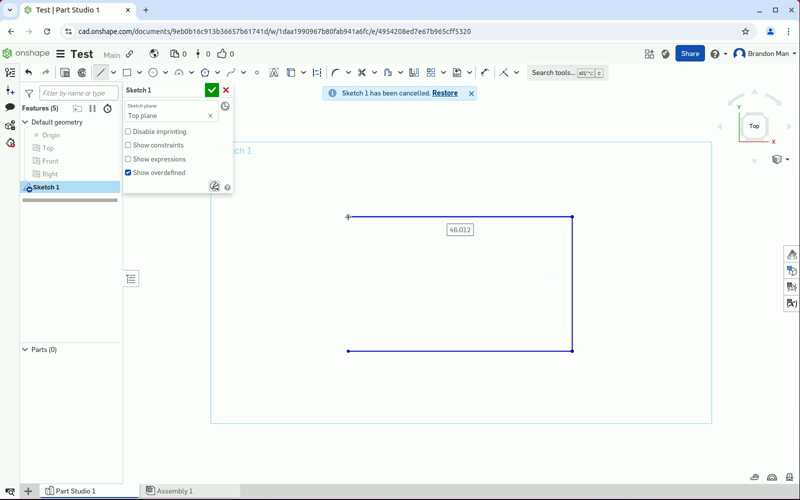
mouse_move(348, 351)
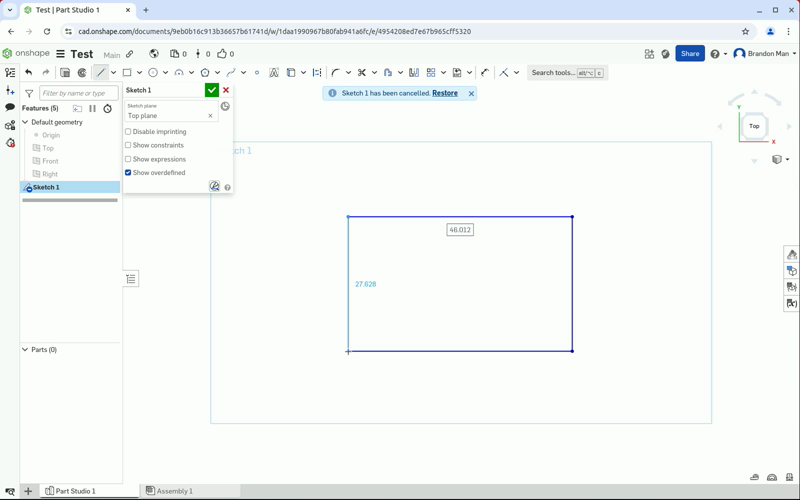
key_up(shift)
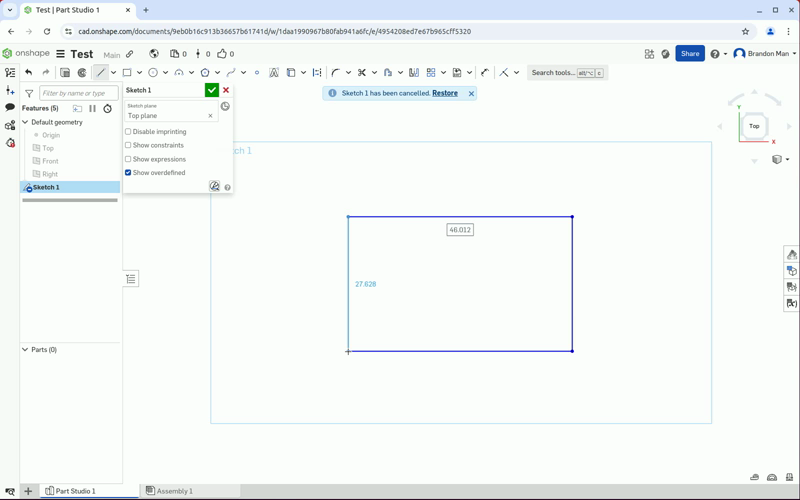
click(348, 351)
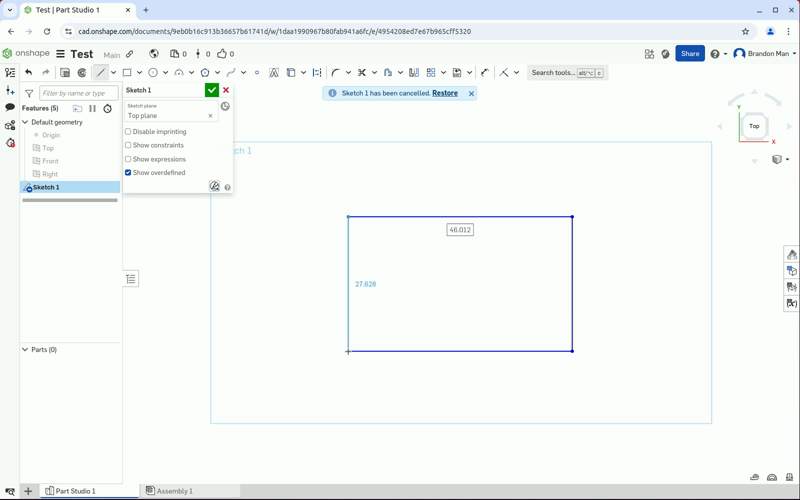
key(esc)
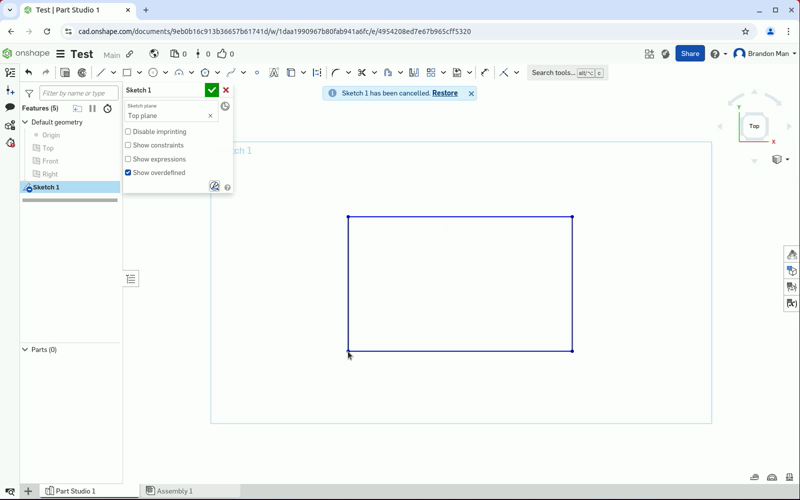
key(c)
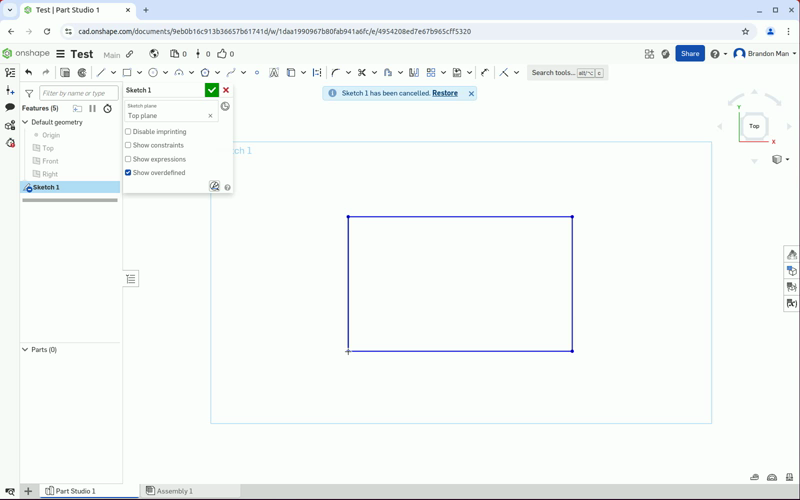
key_down(shift)
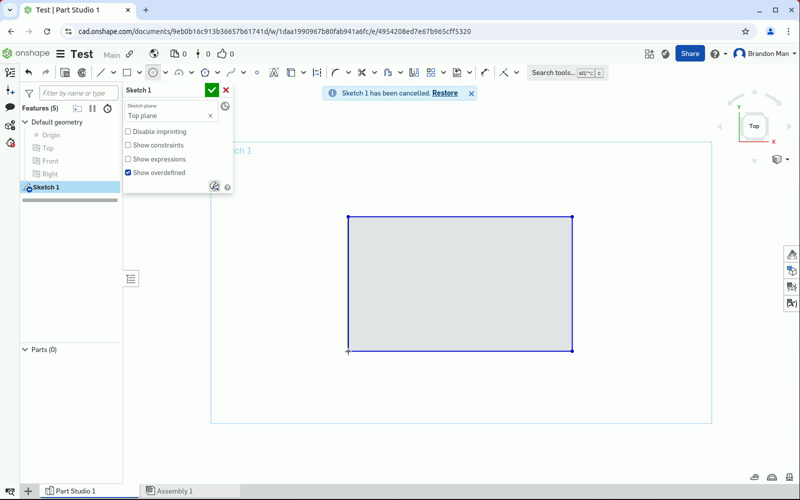
mouse_move(461, 285)
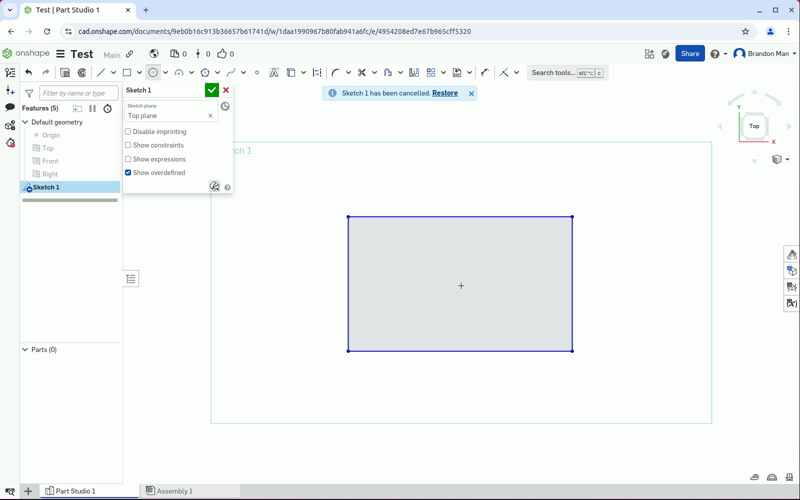
click(461, 285)
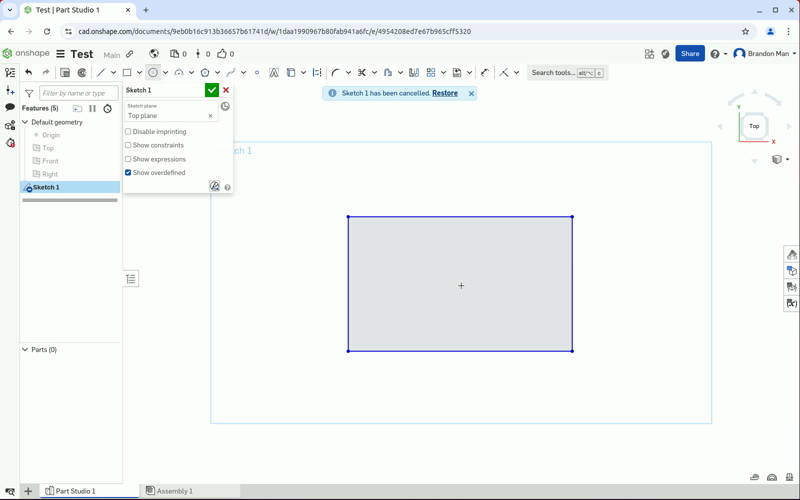
key_up(shift)
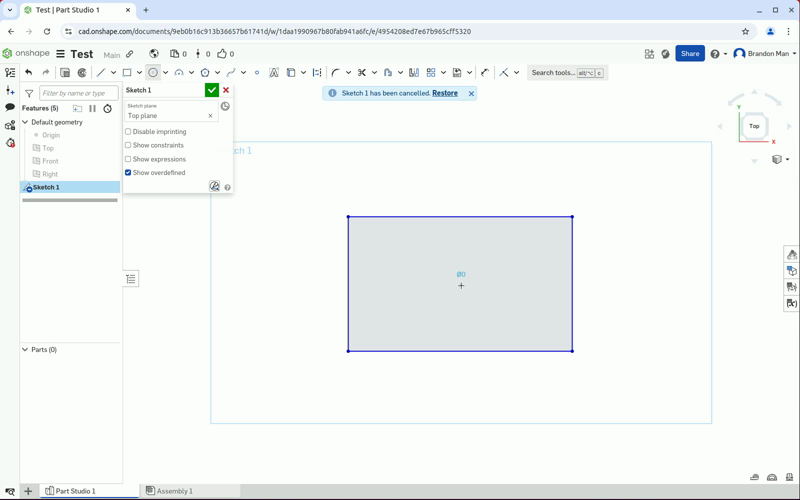
mouse_move(494, 285)
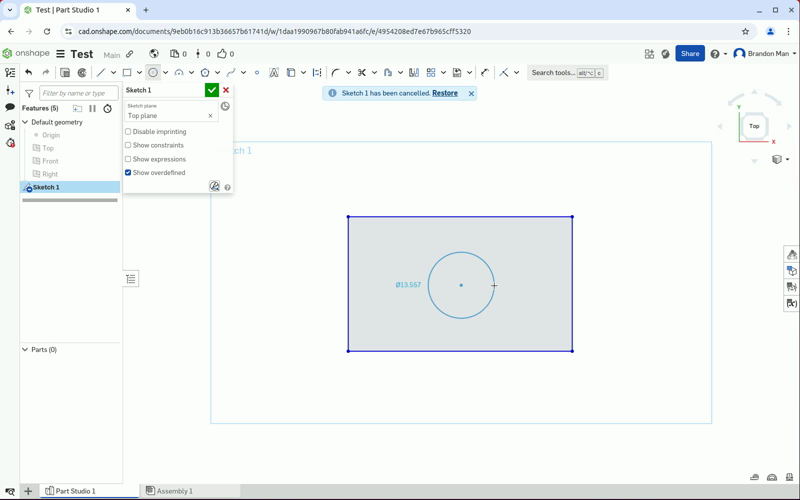
click(494, 285)
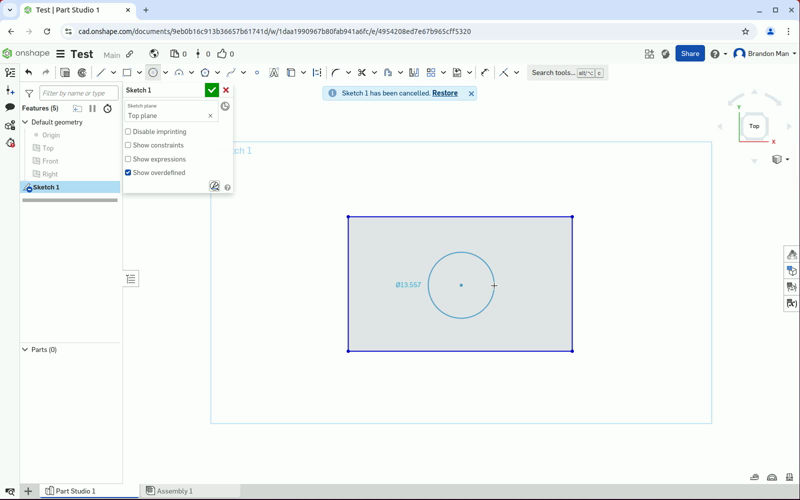
key(esc)
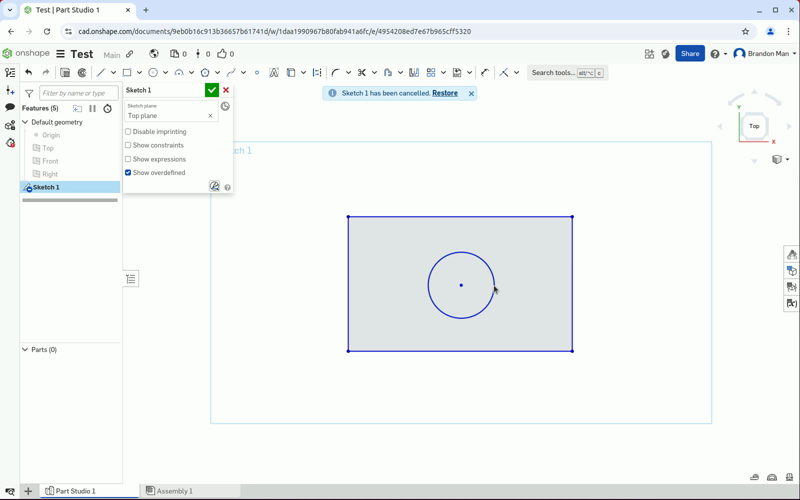
mouse_move(393, 265)
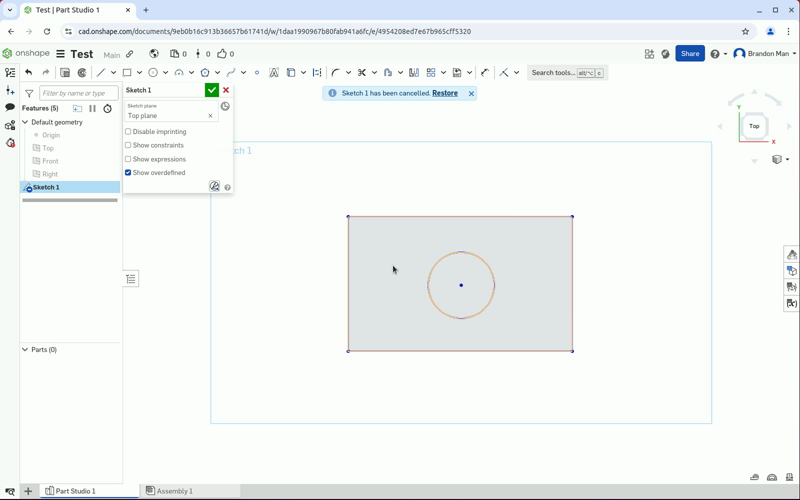
click(393, 265)
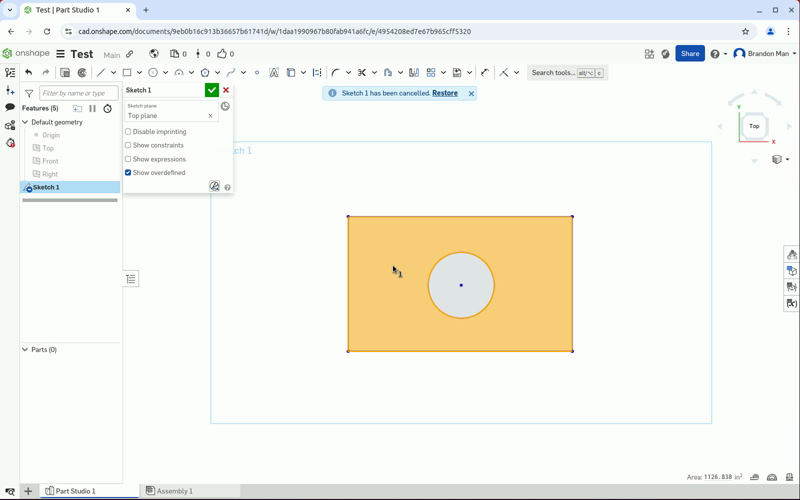
mouse_move(73, 352)
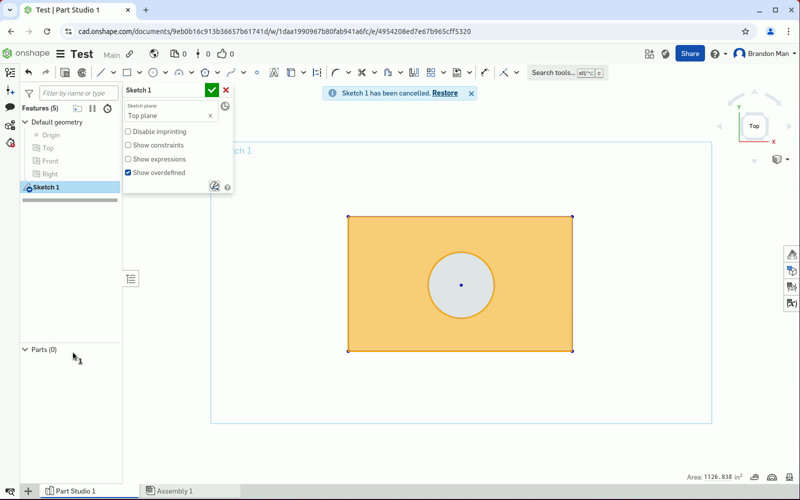
key(shift+y)
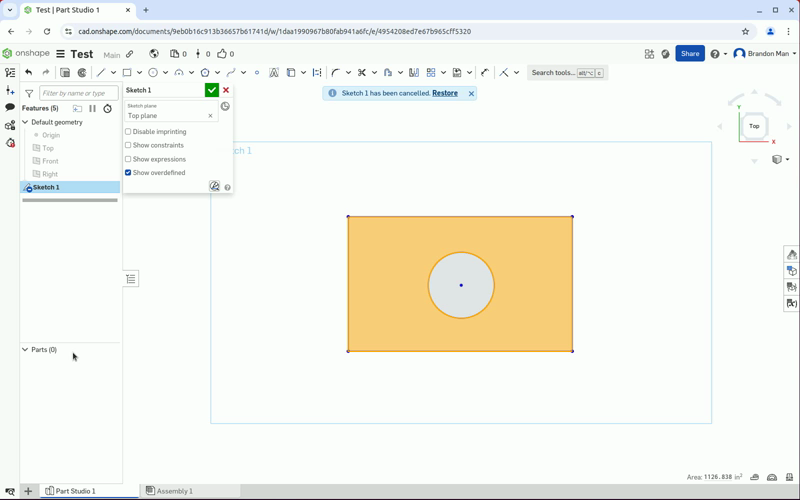
key(shift+e)
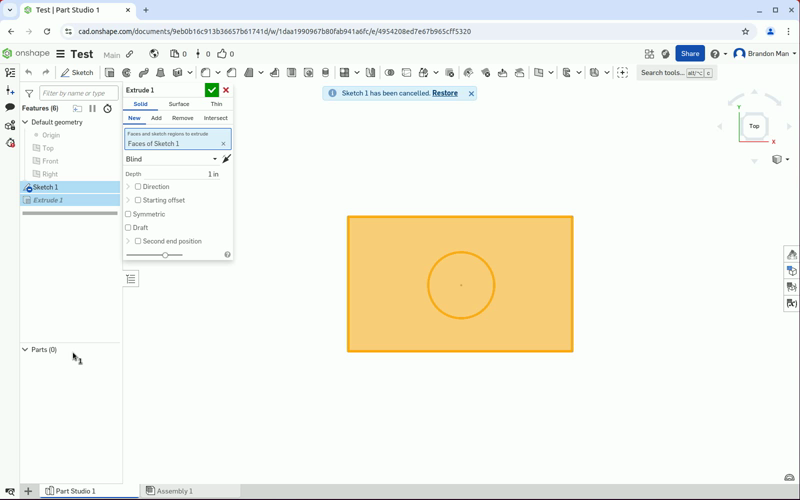
mouse_move(143, 106)
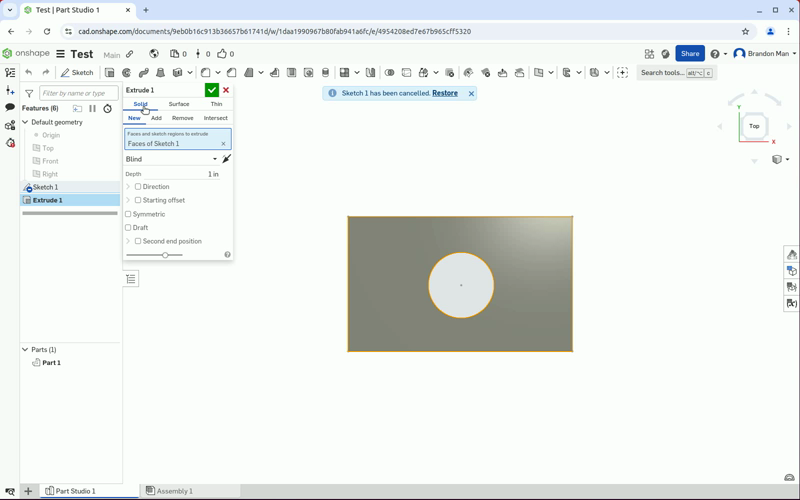
click(143, 106)
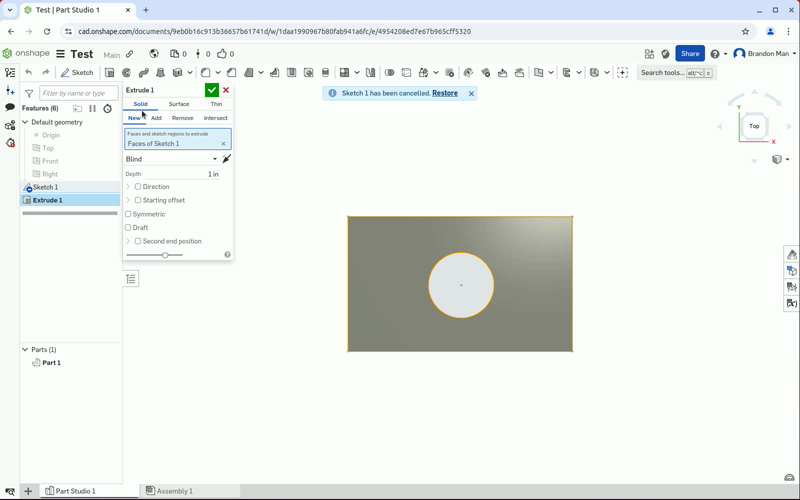
mouse_move(137, 120)
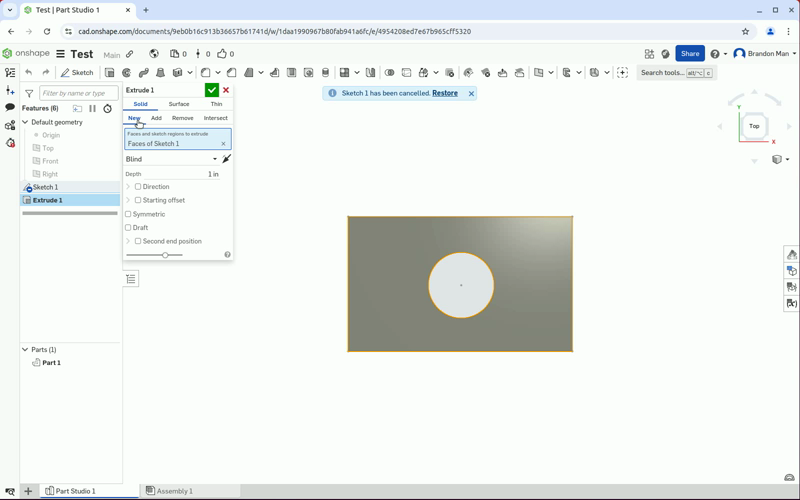
click(137, 120)
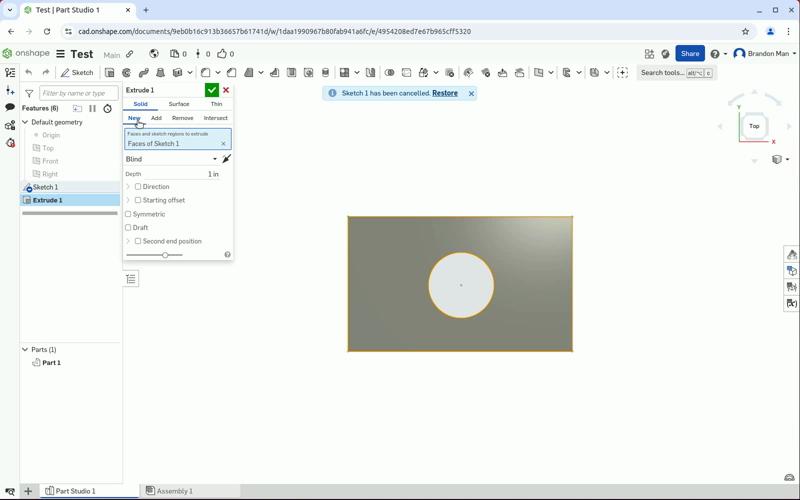
key(tab, 4)
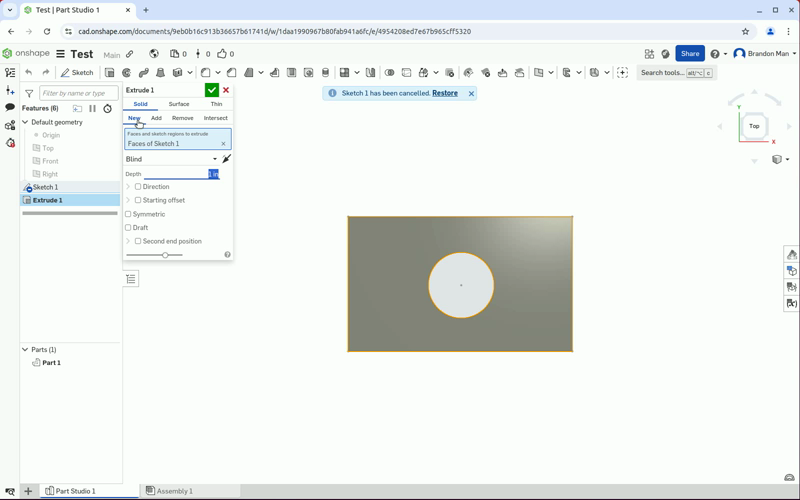
text(9.147)
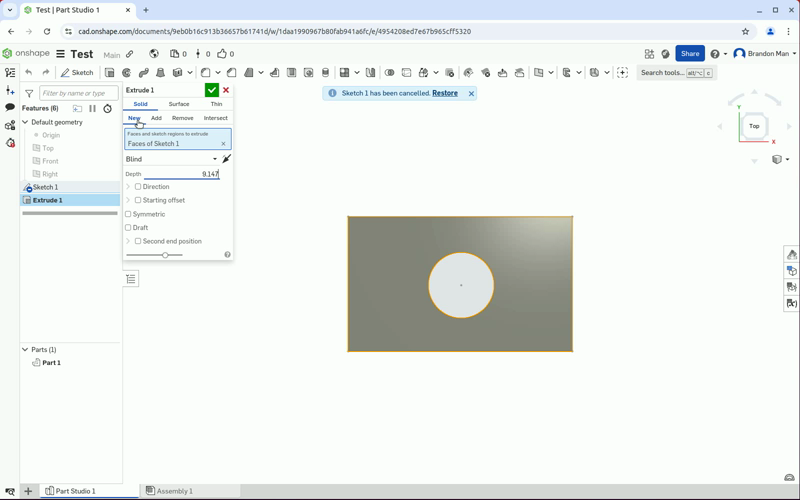
key(enter)
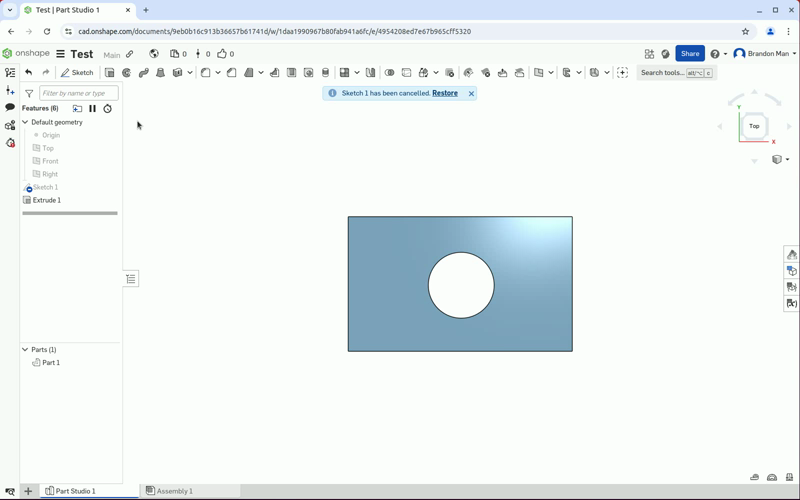
key(shift+h)
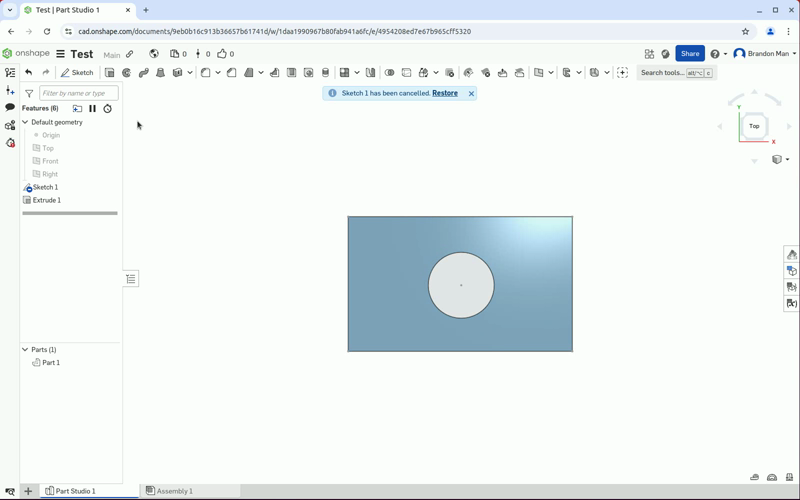
key(shift+h)
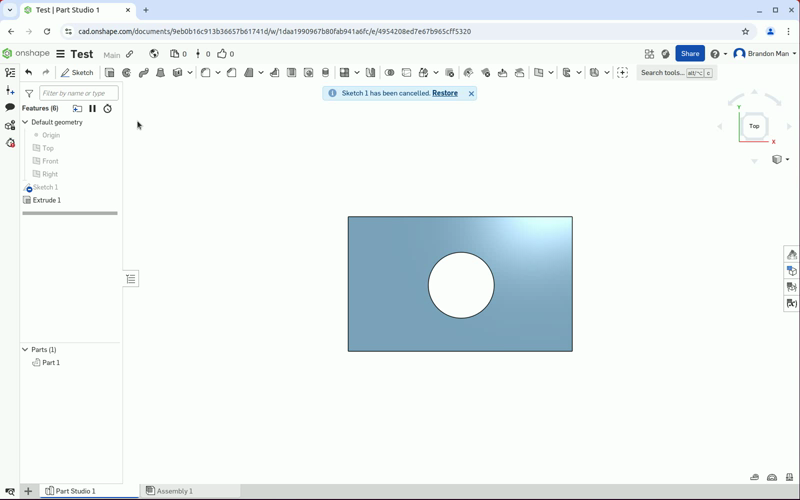
mouse_move(73, 189)
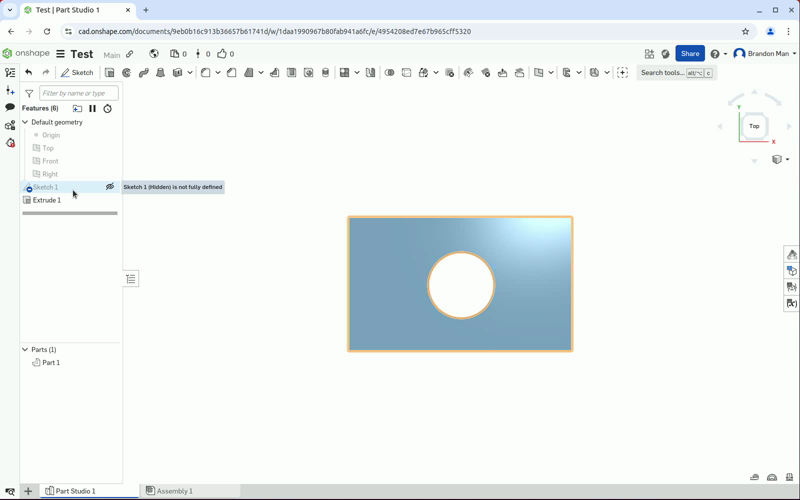
click(73, 189)
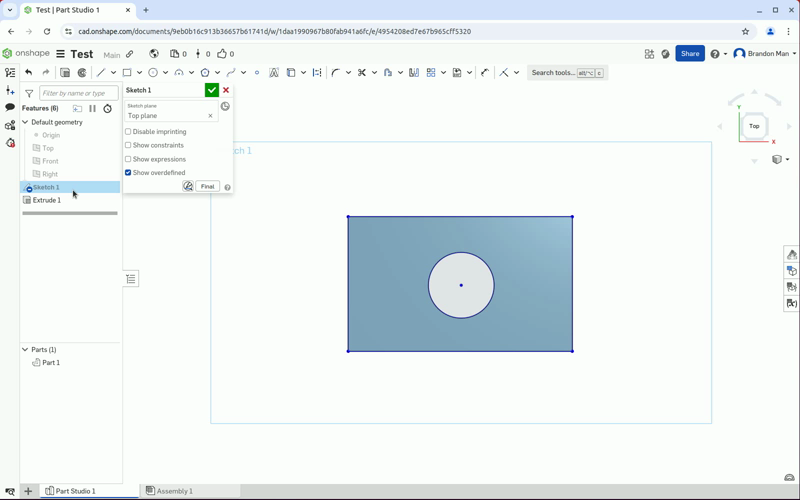
mouse_move(229, 92)
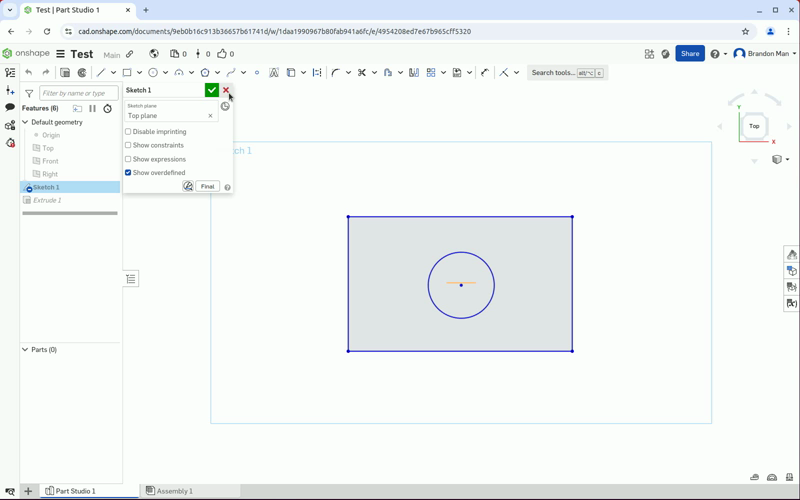
click(229, 92)
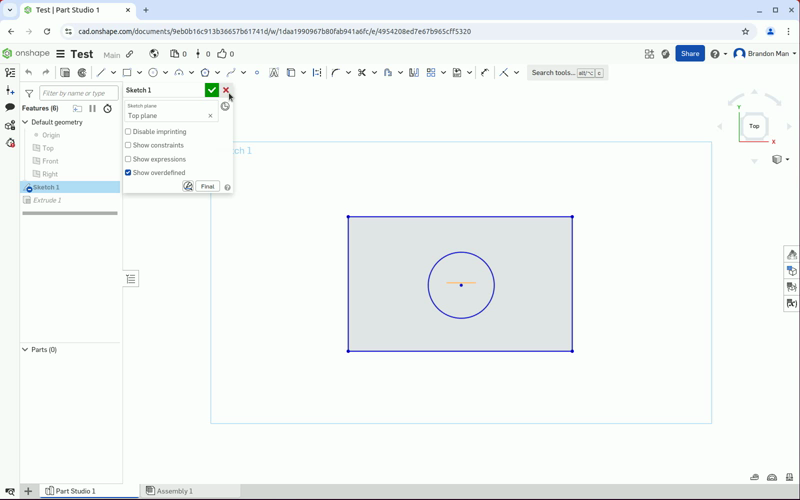
key(shift+s)
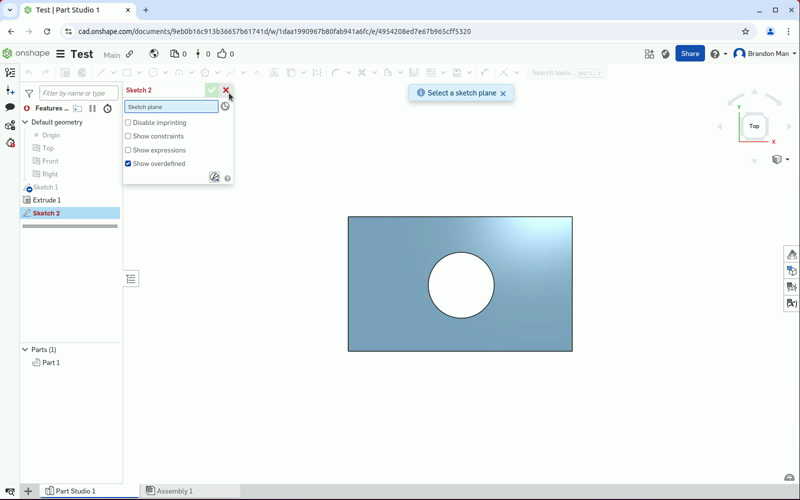
mouse_move(73, 150)
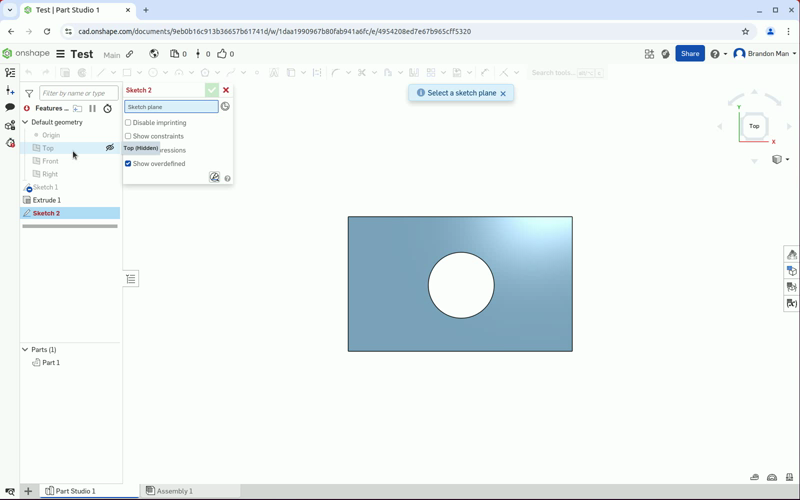
click(73, 150)
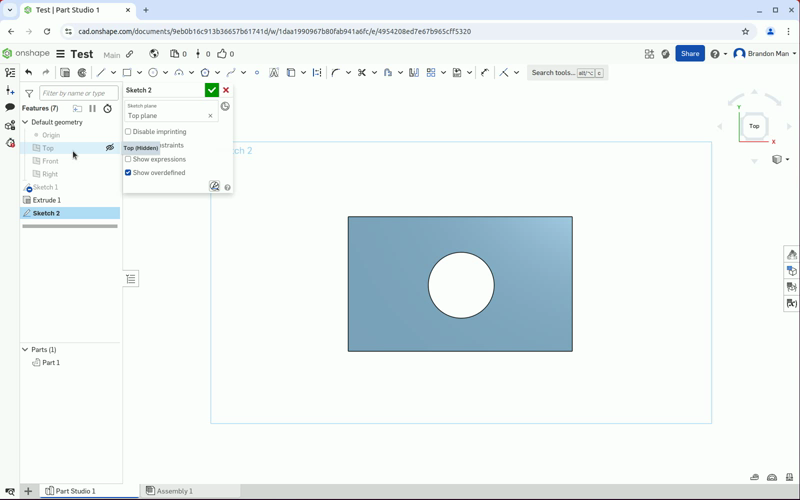
mouse_move(73, 352)
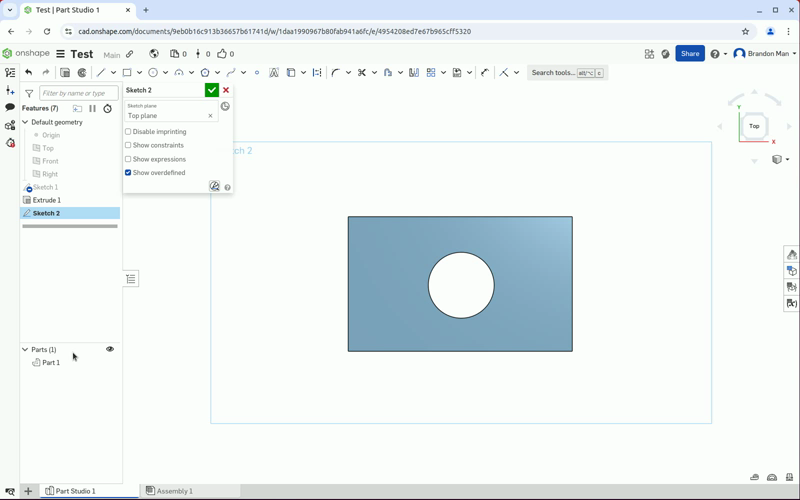
key(y)
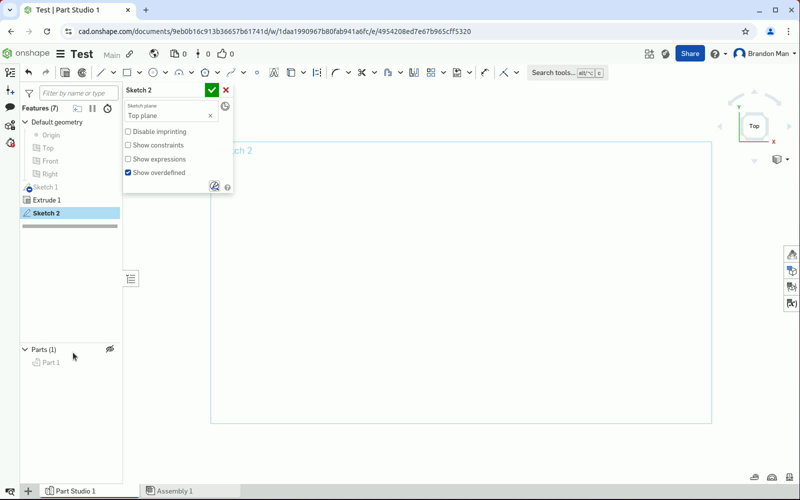
key(c)
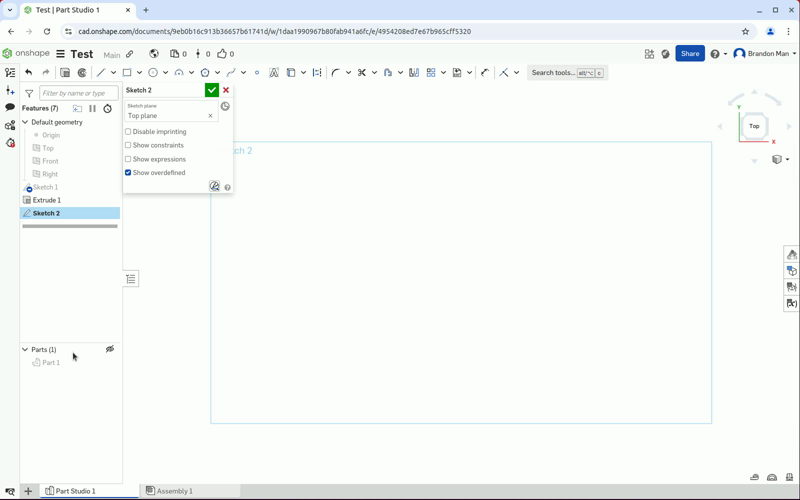
key_down(shift)
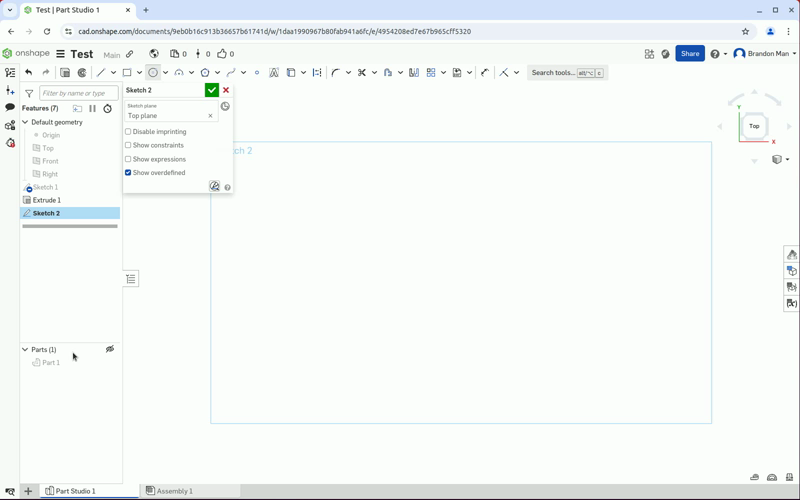
mouse_move(461, 282)
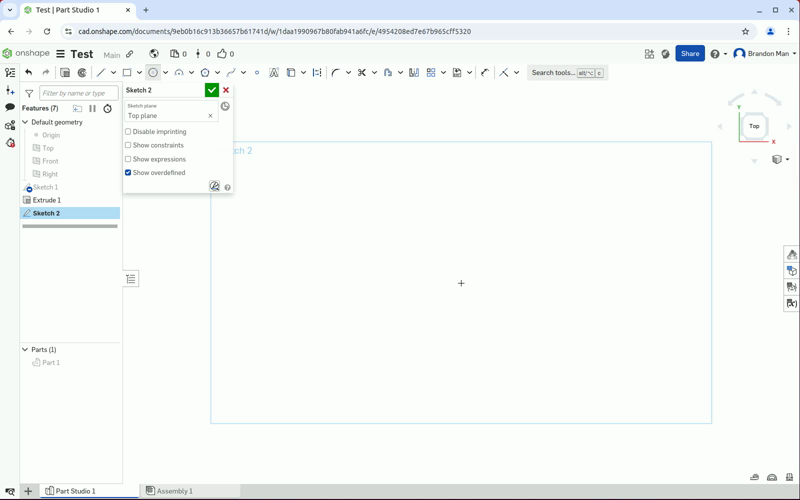
click(461, 282)
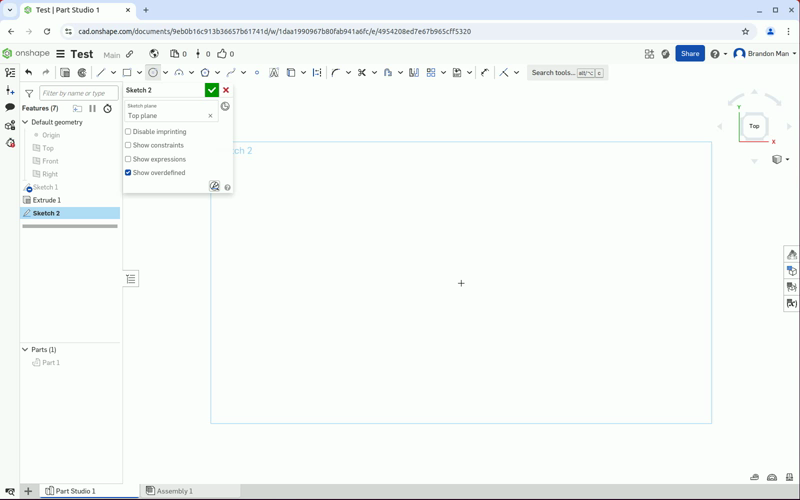
key_up(shift)
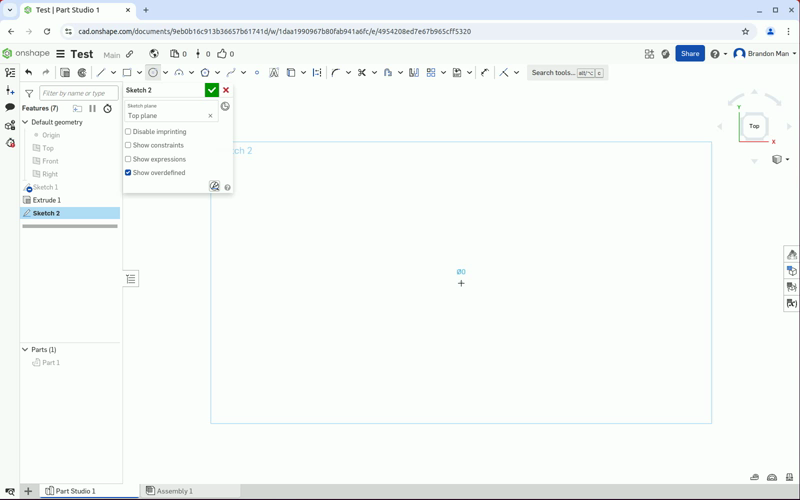
mouse_move(495, 282)
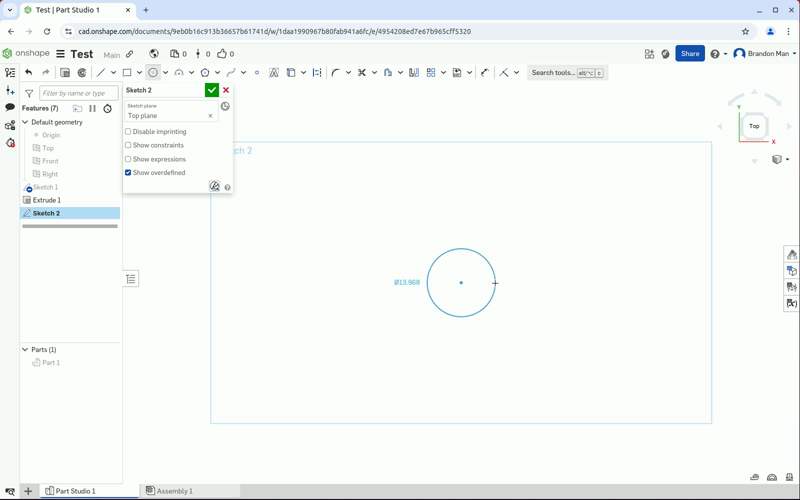
click(495, 282)
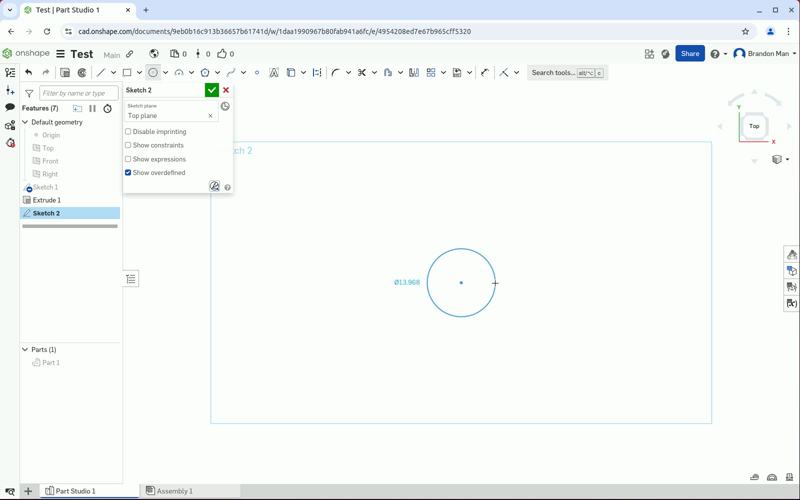
key(esc)
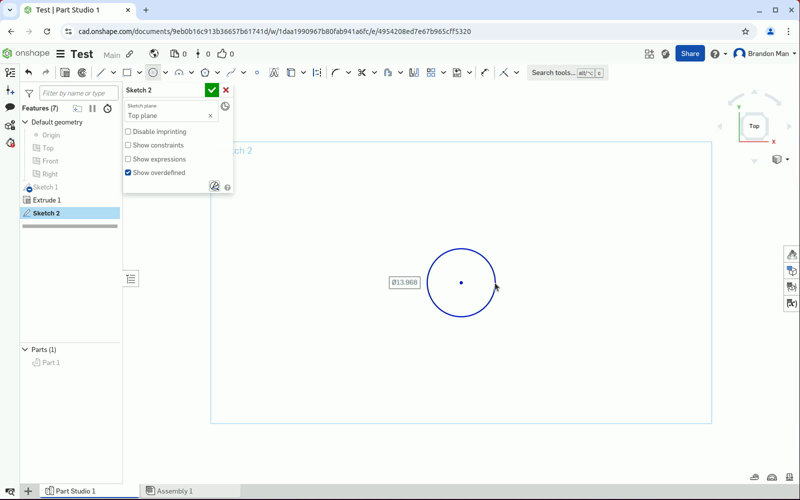
mouse_move(480, 288)
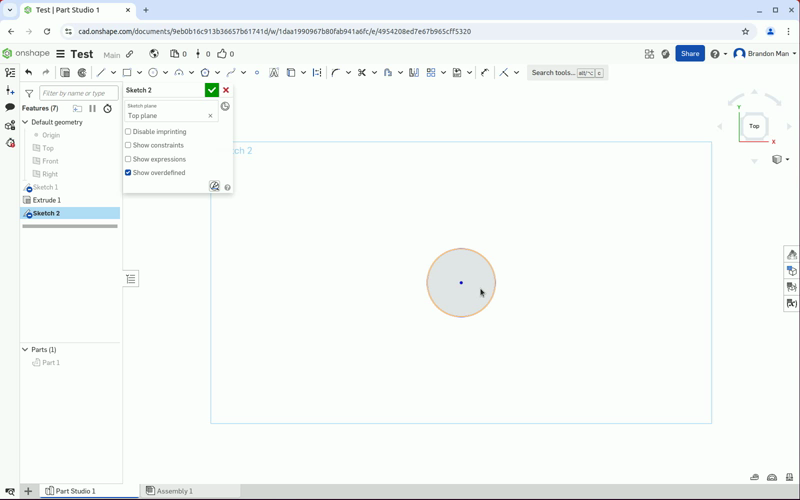
click(480, 288)
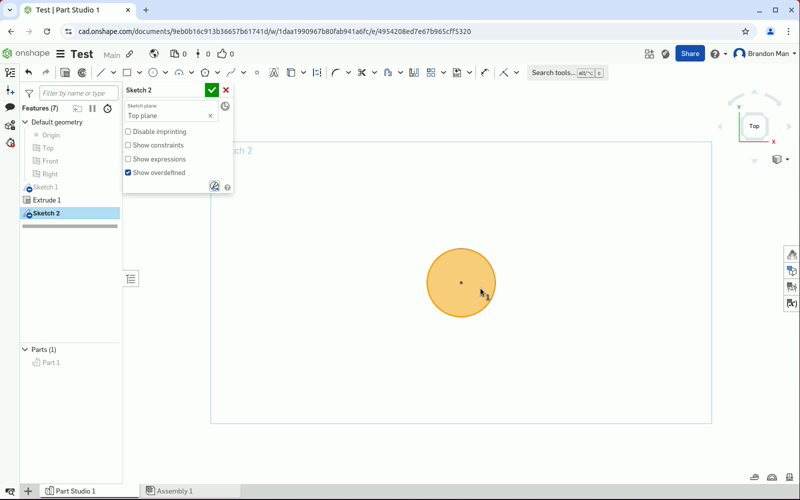
mouse_move(73, 352)
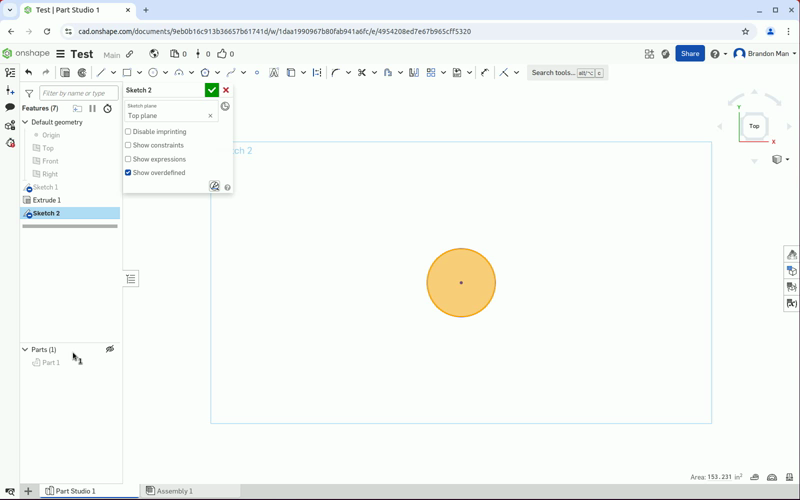
key(shift+y)
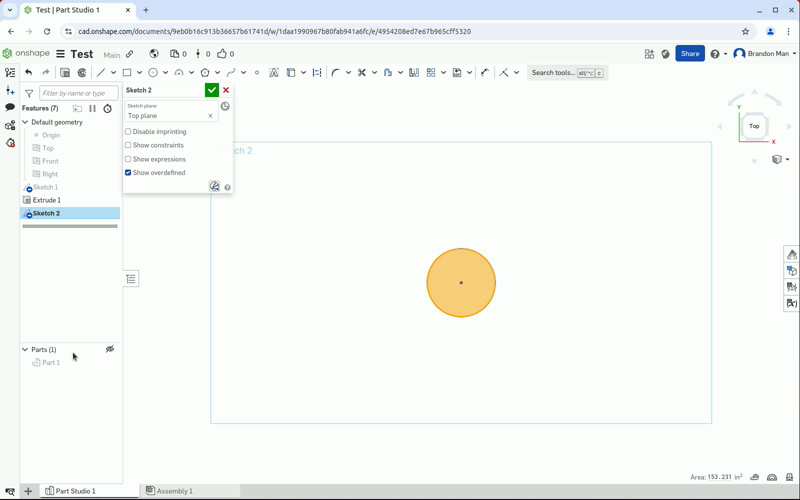
key(shift+e)
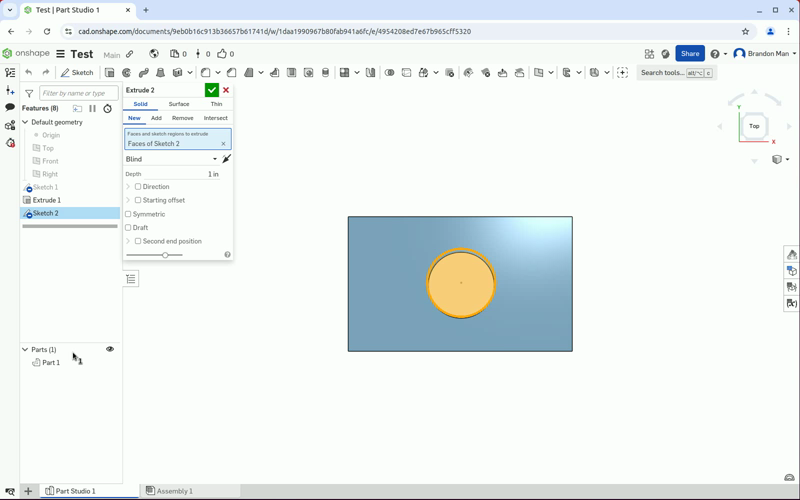
mouse_move(143, 106)
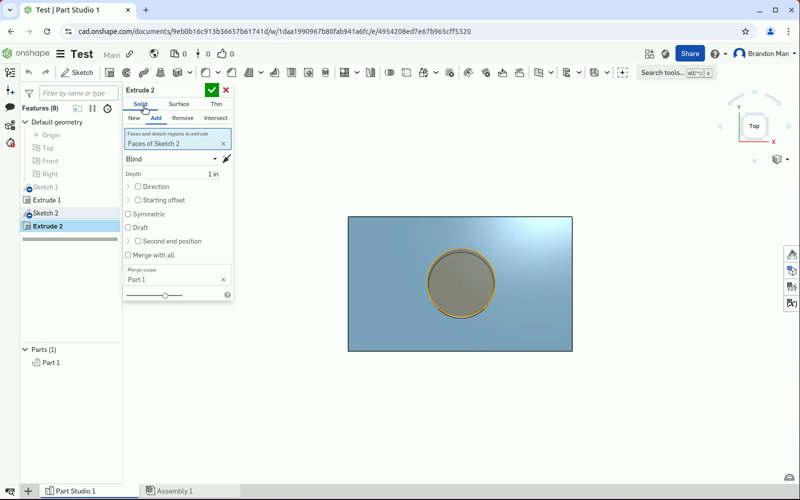
click(143, 106)
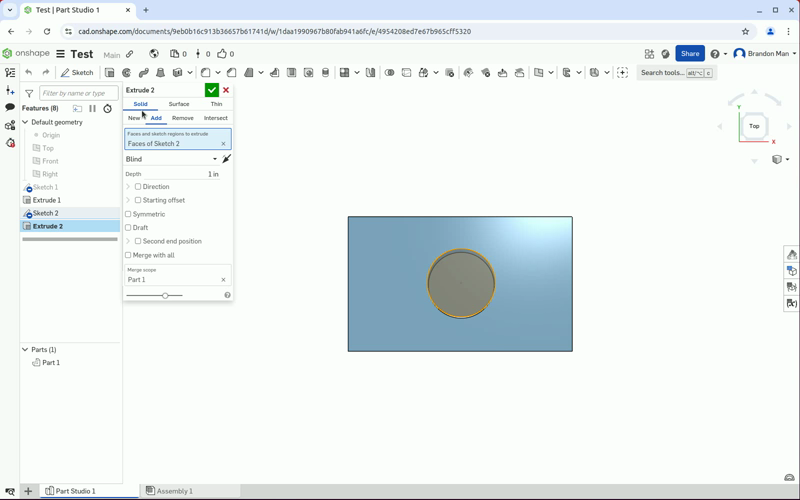
mouse_move(137, 120)
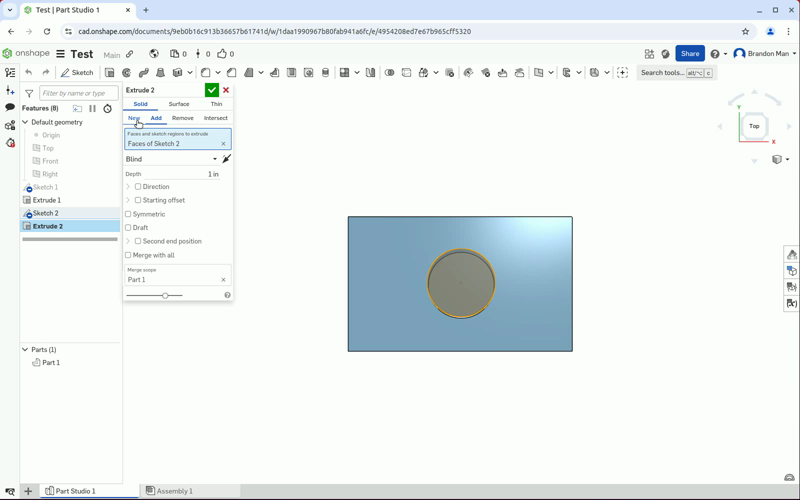
click(137, 120)
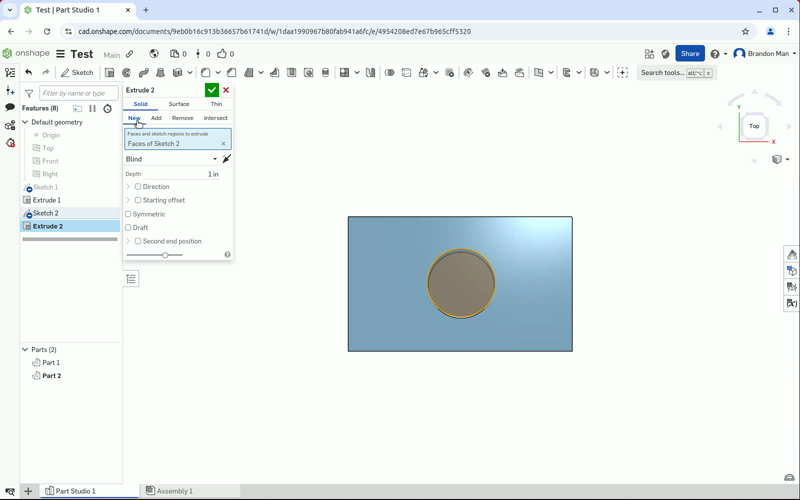
key(tab, 4)
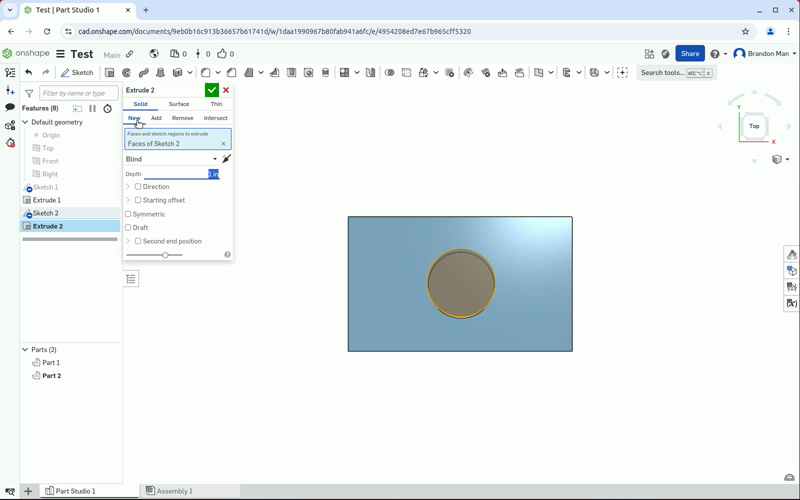
text(9.147)
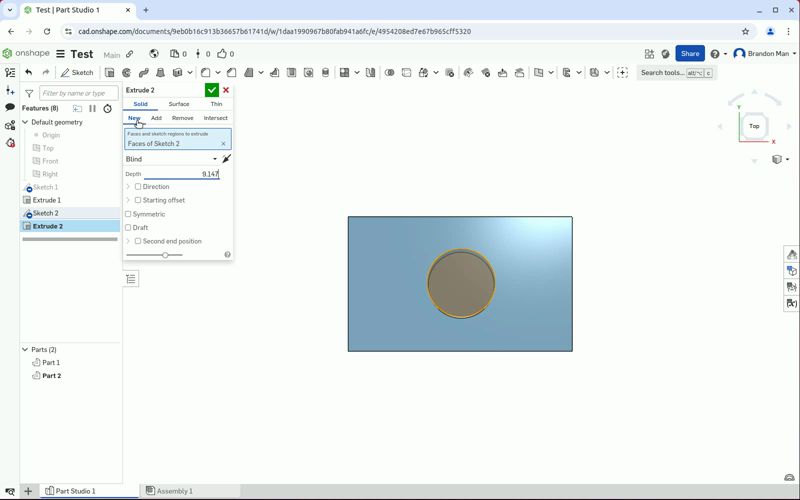
key(enter)
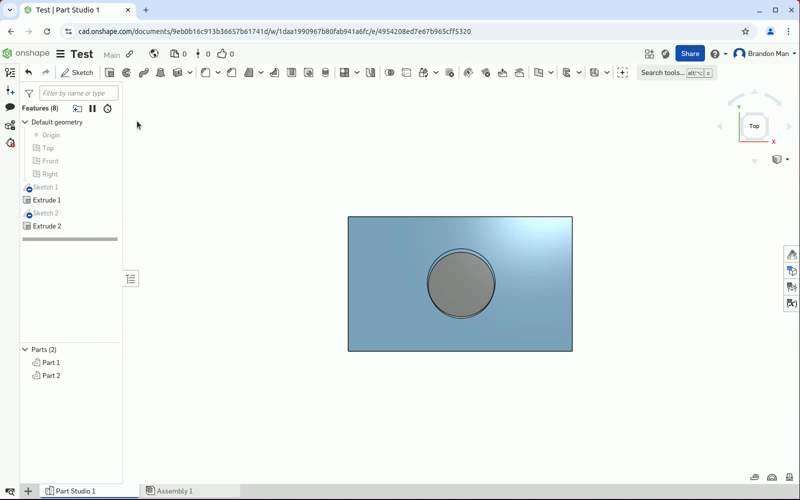
key(shift+h)
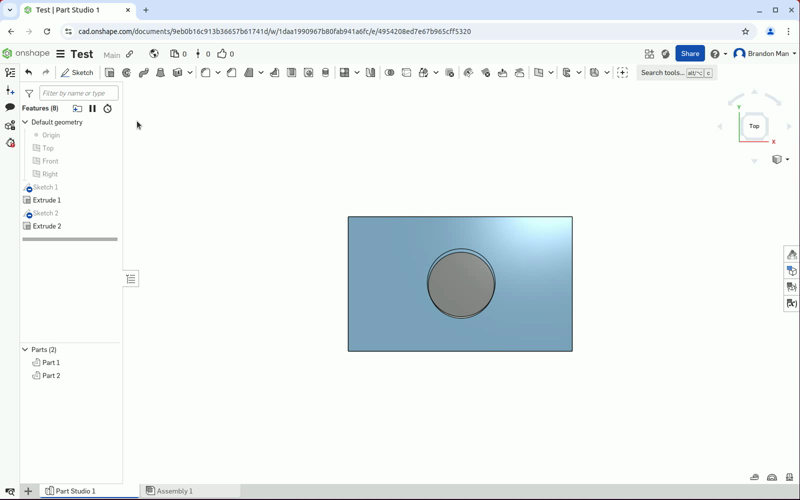
key(shift+h)
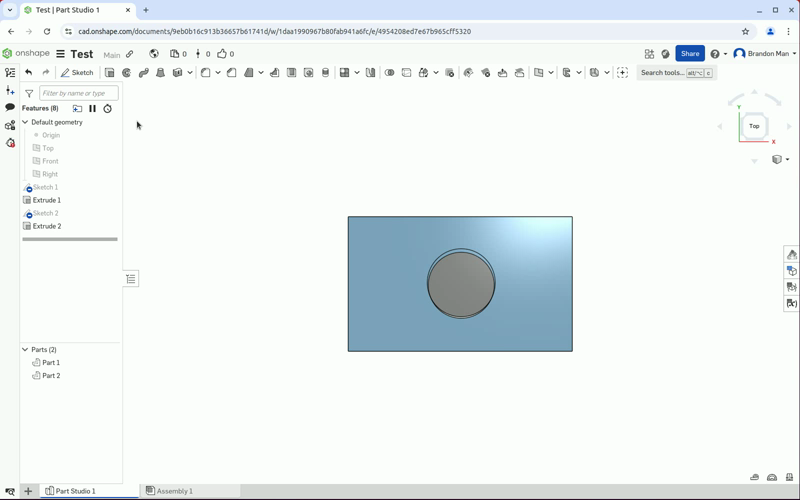
mouse_move(73, 189)
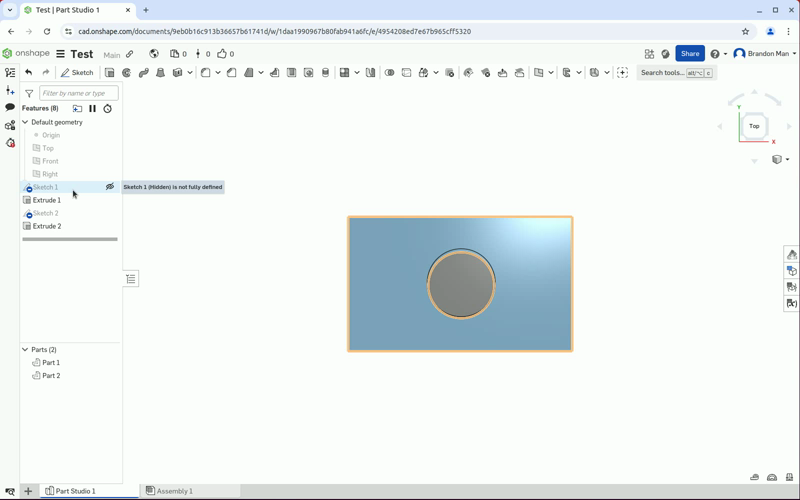
click(73, 189)
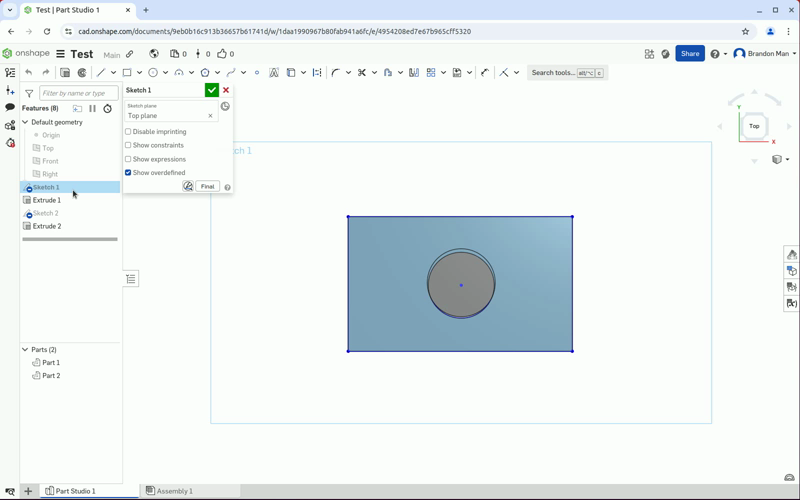
mouse_move(229, 92)
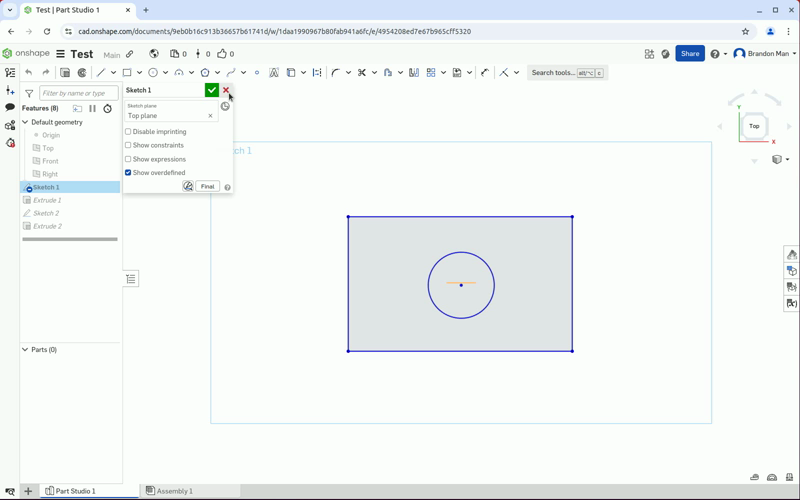
click(229, 92)
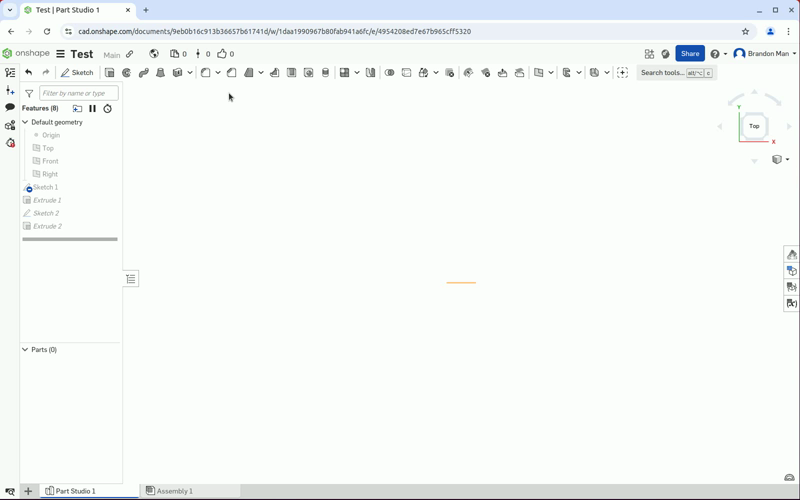
mouse_move(541, 75)
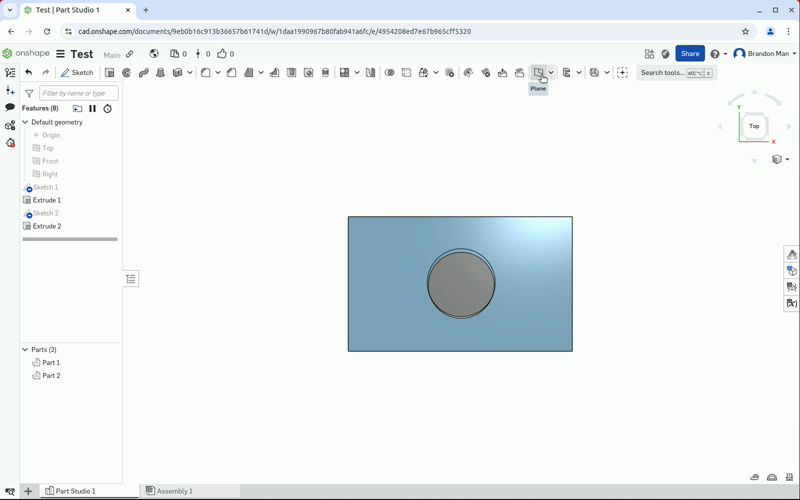
click(541, 75)
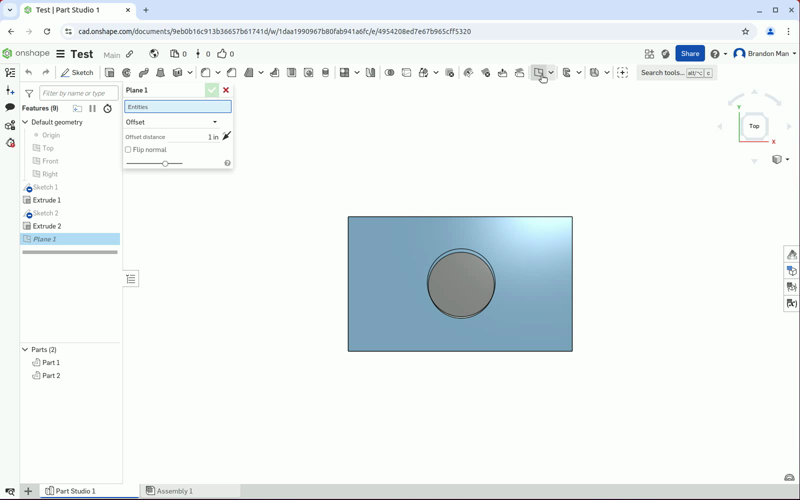
mouse_move(73, 150)
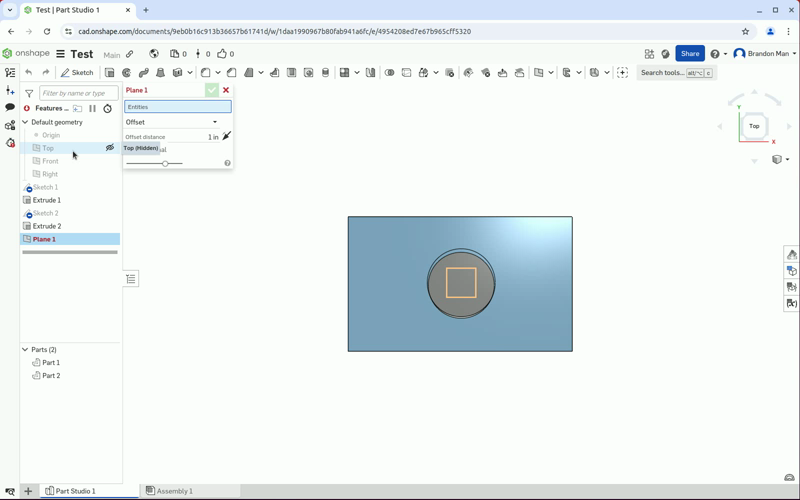
click(73, 150)
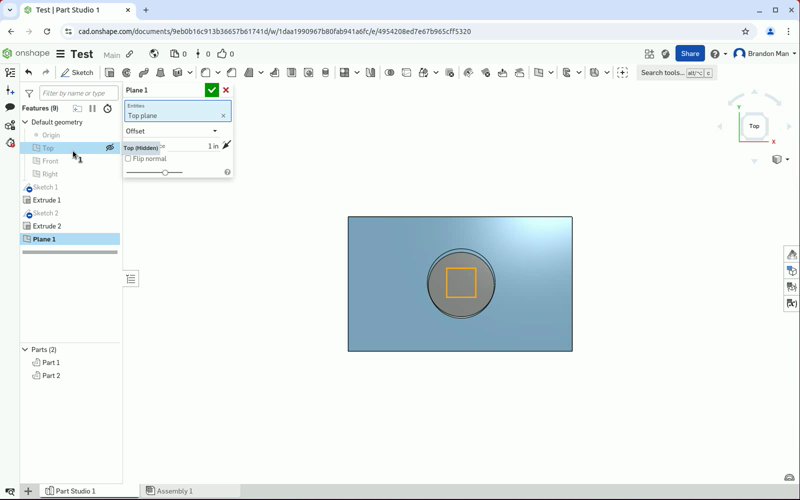
key(tab, 2)
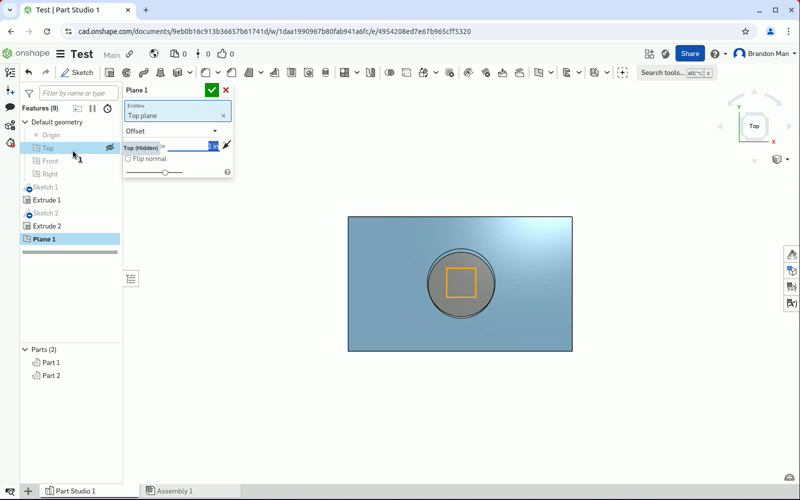
text(9.151)
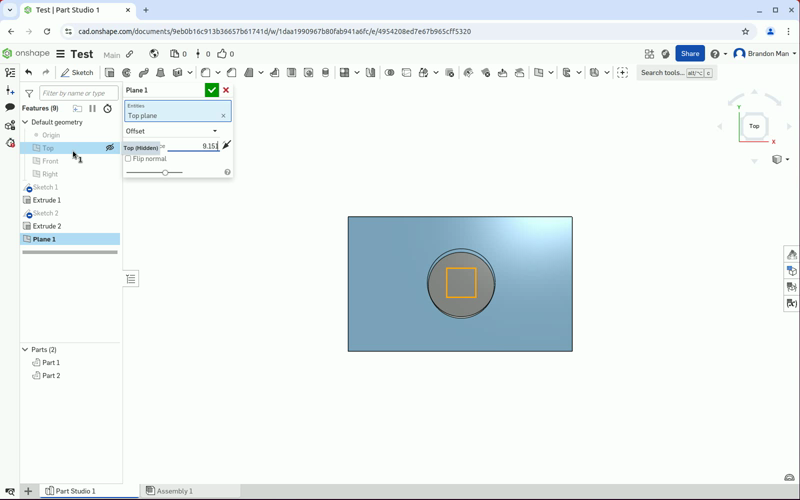
key(enter, 2)
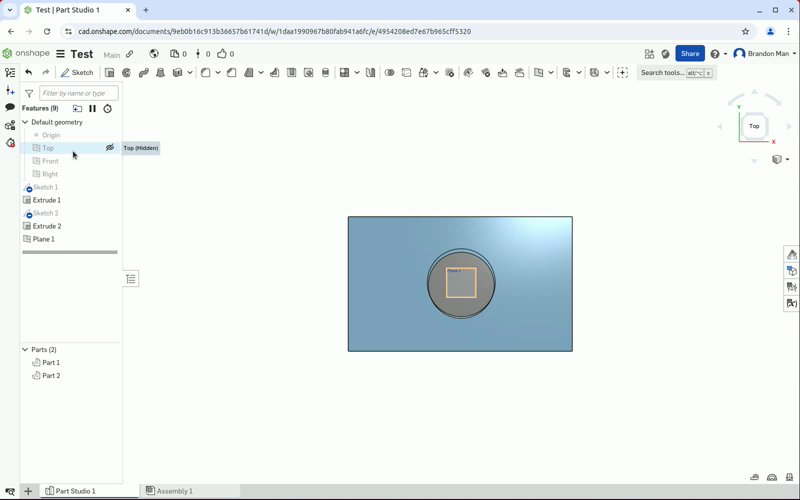
key(shift+s)
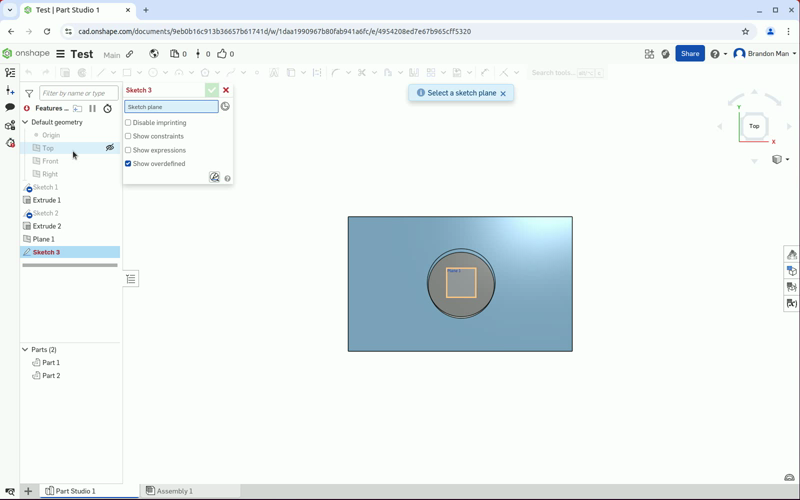
mouse_move(73, 241)
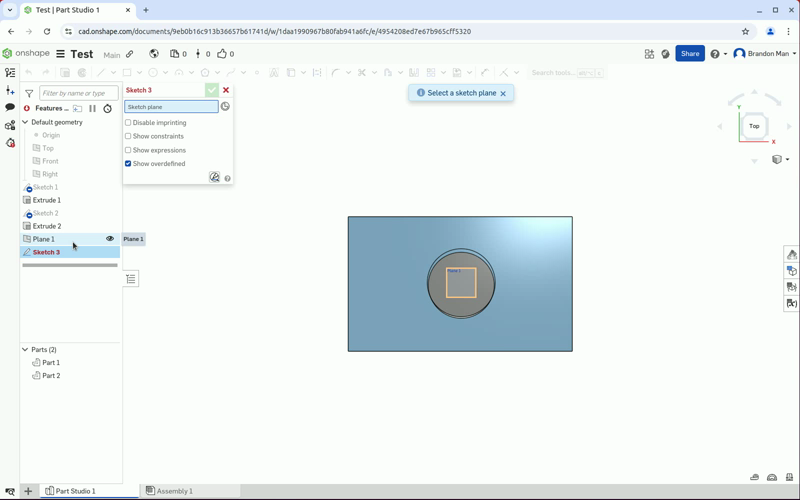
click(73, 241)
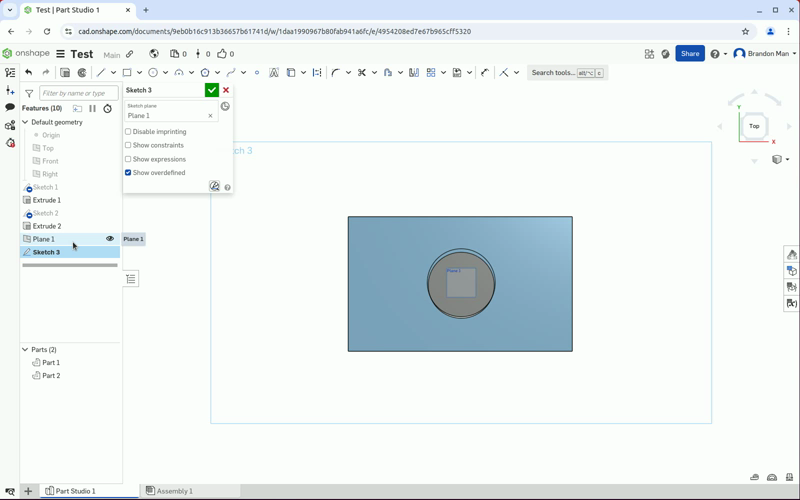
mouse_move(73, 352)
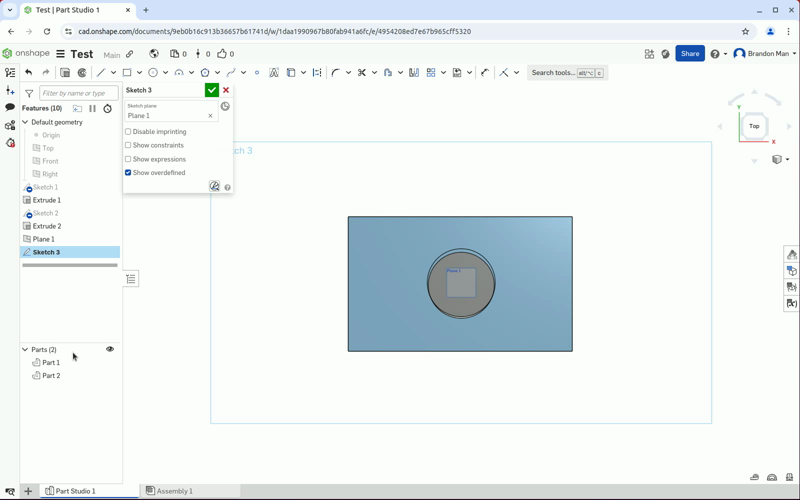
key(y)
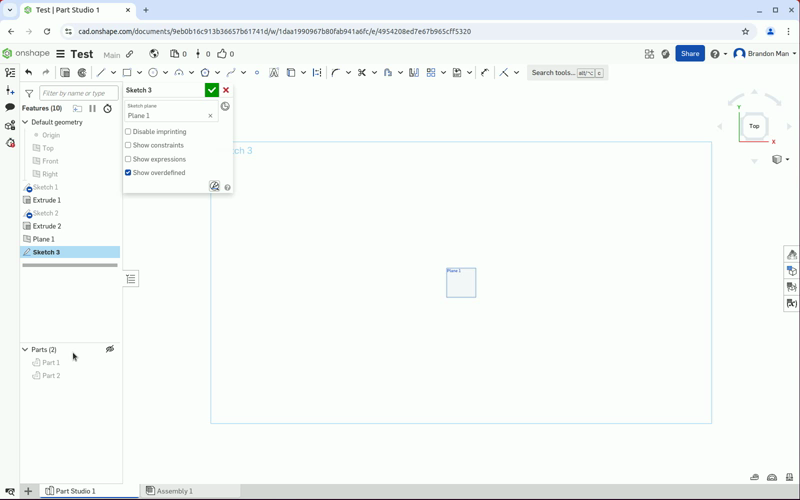
key(c)
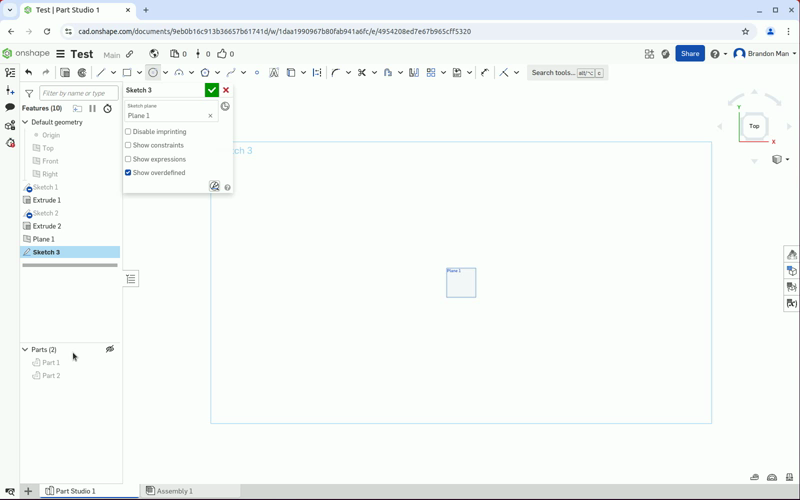
key_down(shift)
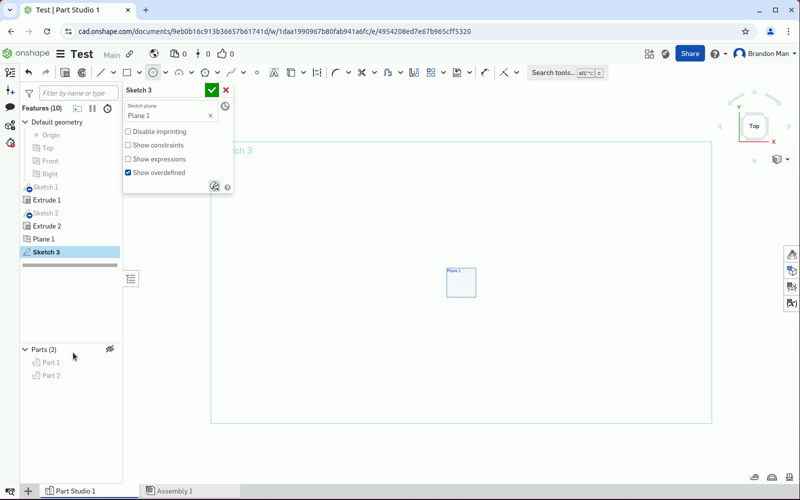
mouse_move(461, 282)
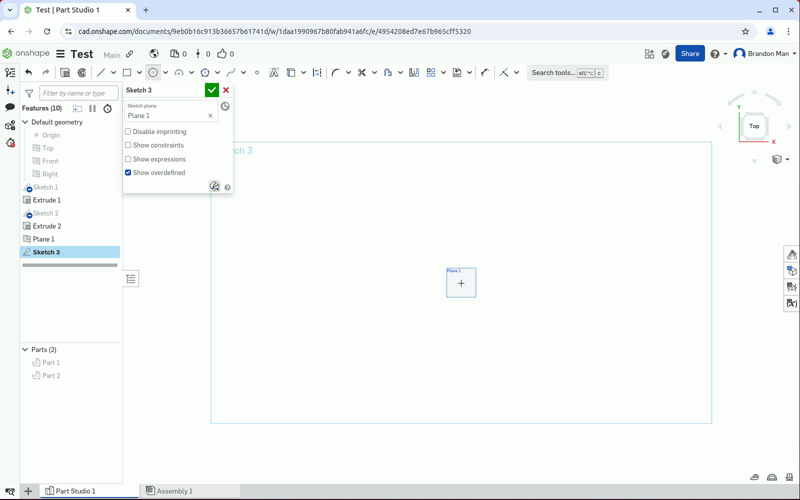
click(461, 282)
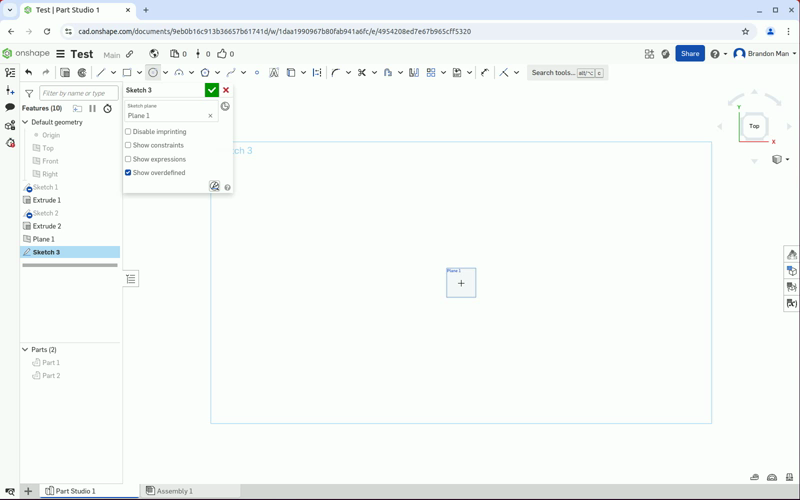
key_up(shift)
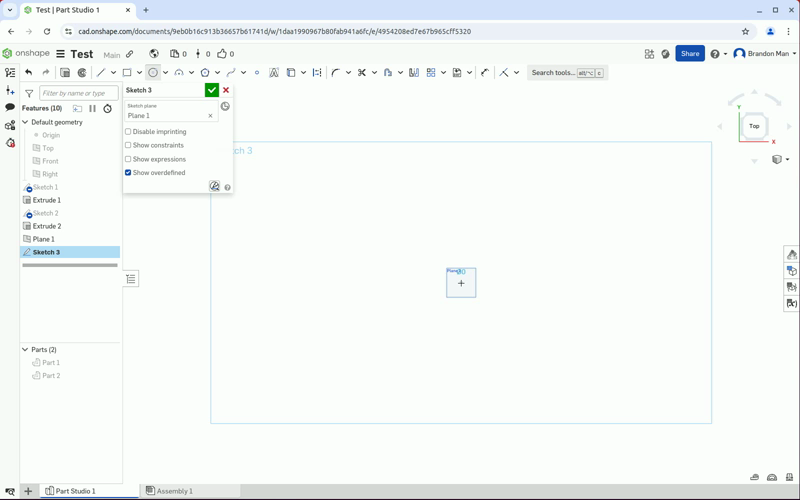
mouse_move(484, 282)
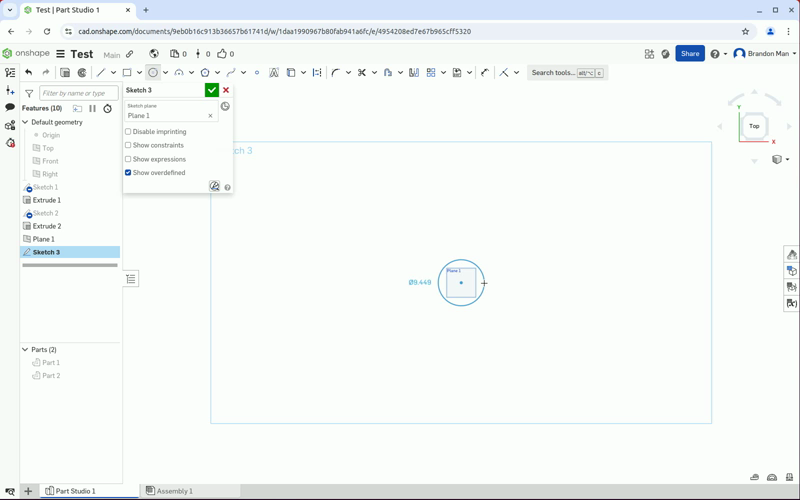
click(484, 282)
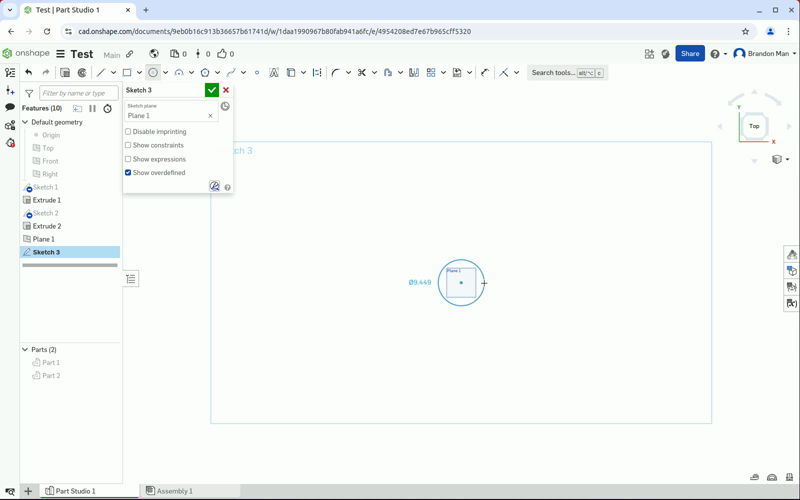
key(esc)
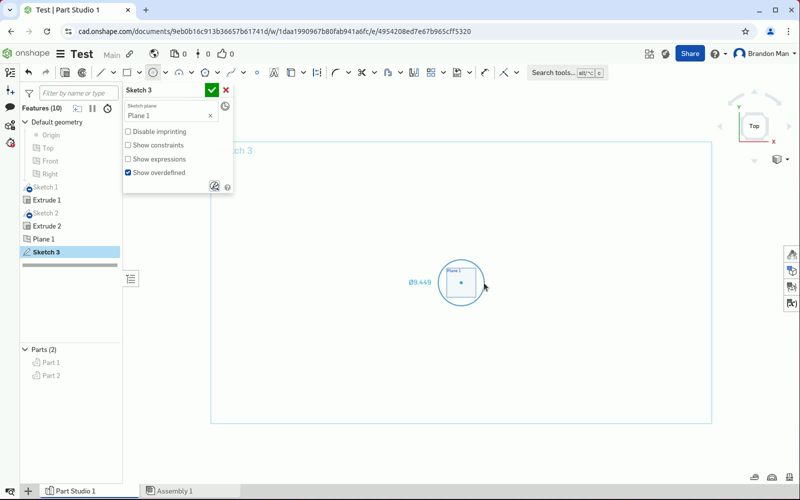
mouse_move(462, 275)
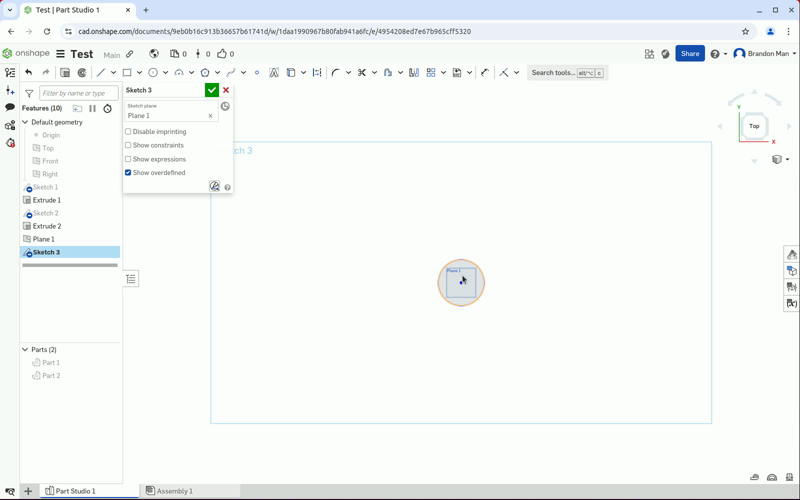
scroll(6)
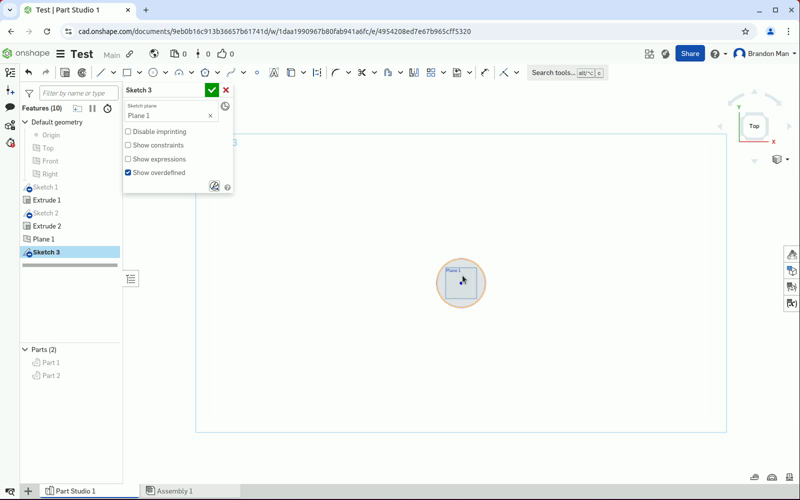
scroll(6)
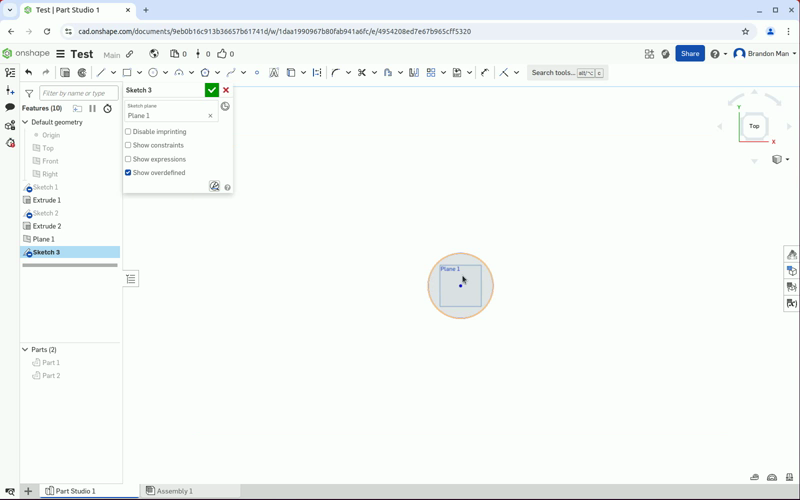
scroll(6)
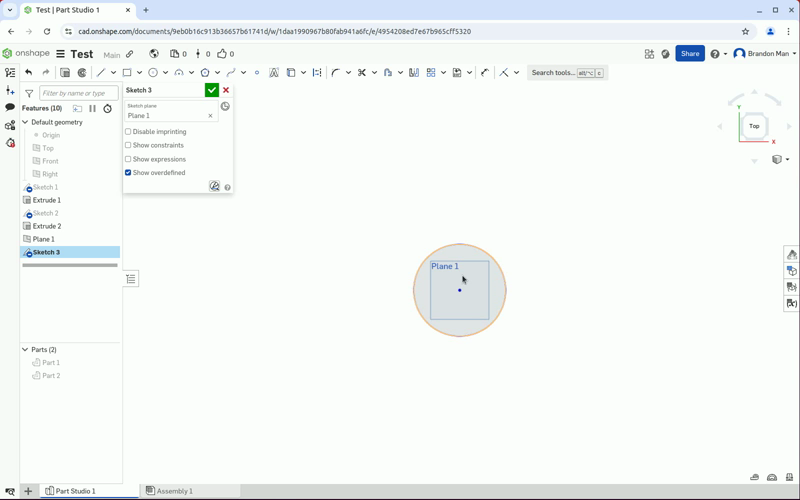
scroll(6)
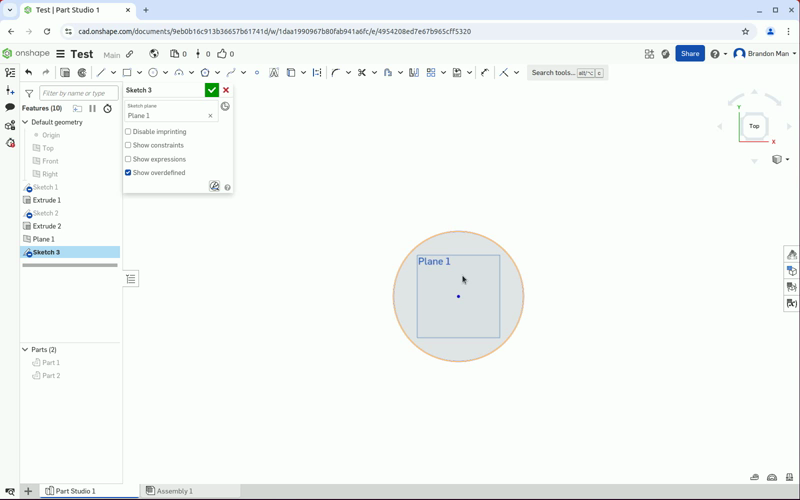
scroll(6)
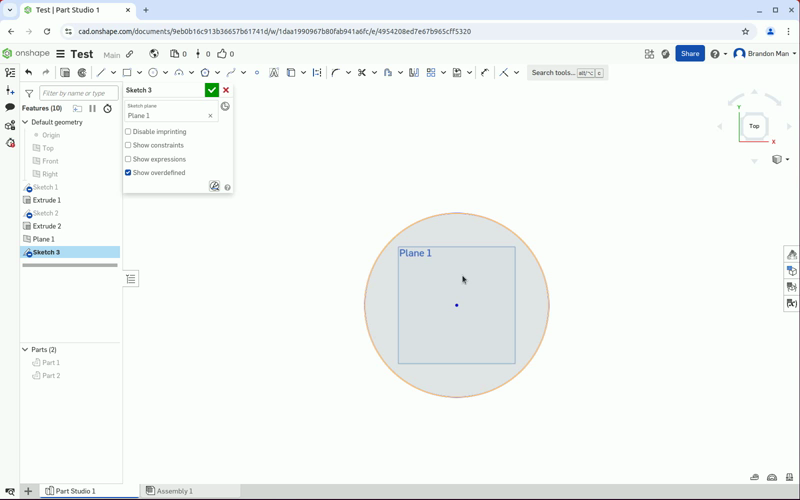
scroll(6)
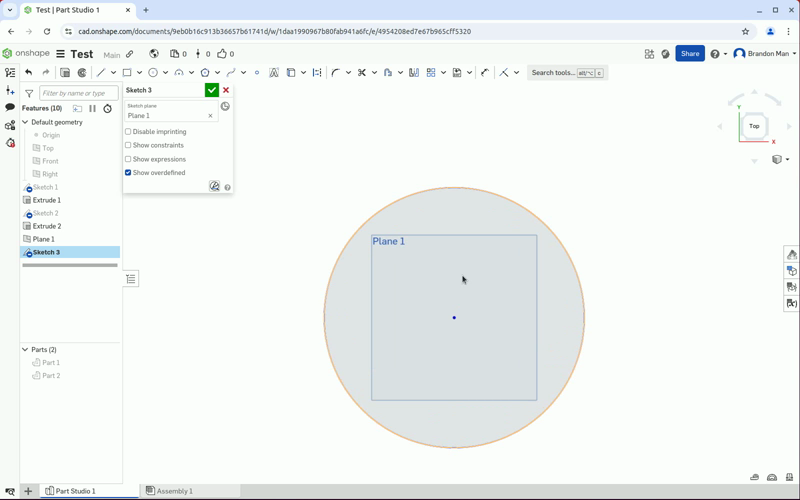
scroll(6)
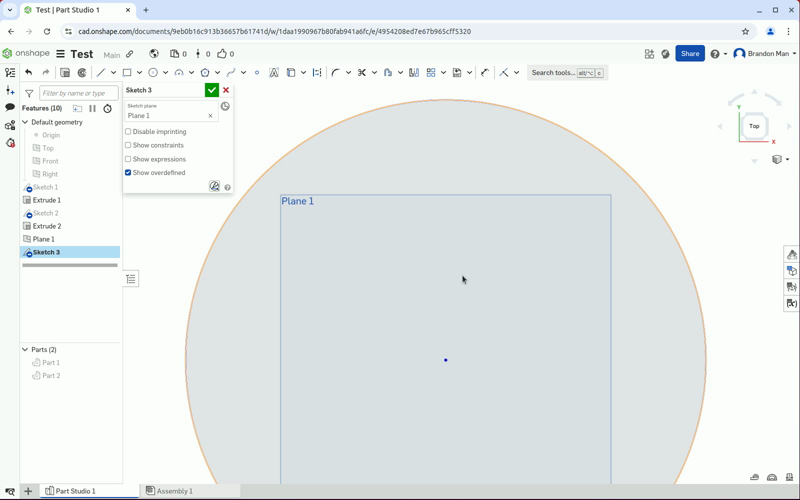
click(462, 275)
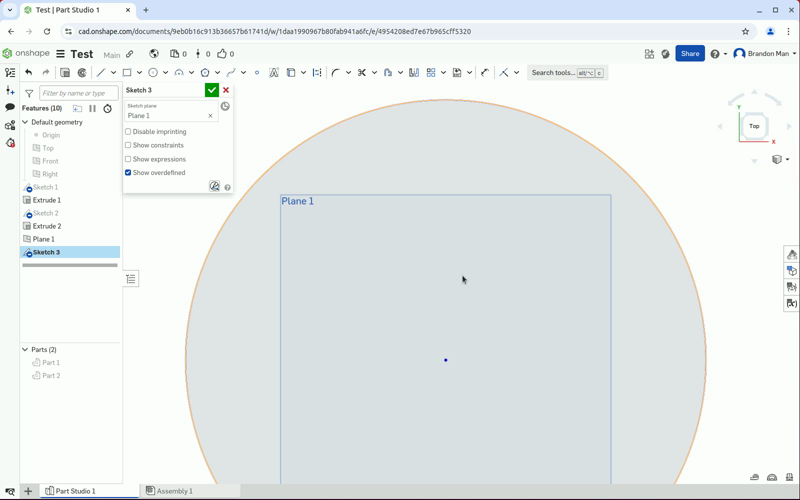
scroll(-6)
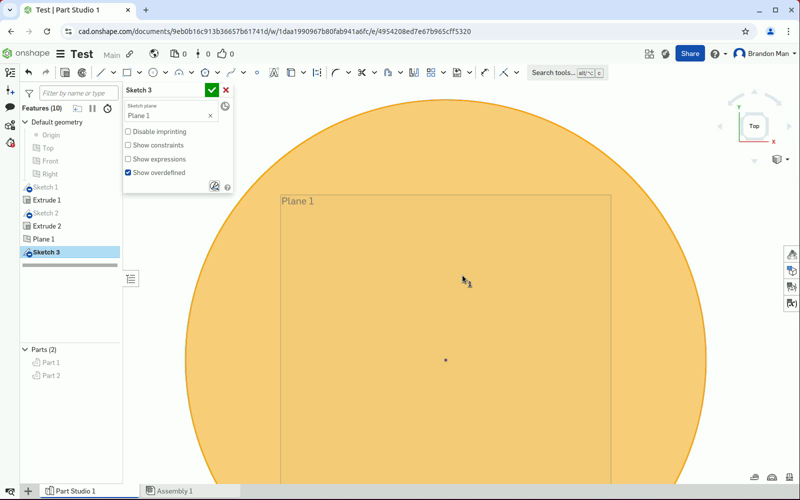
scroll(-6)
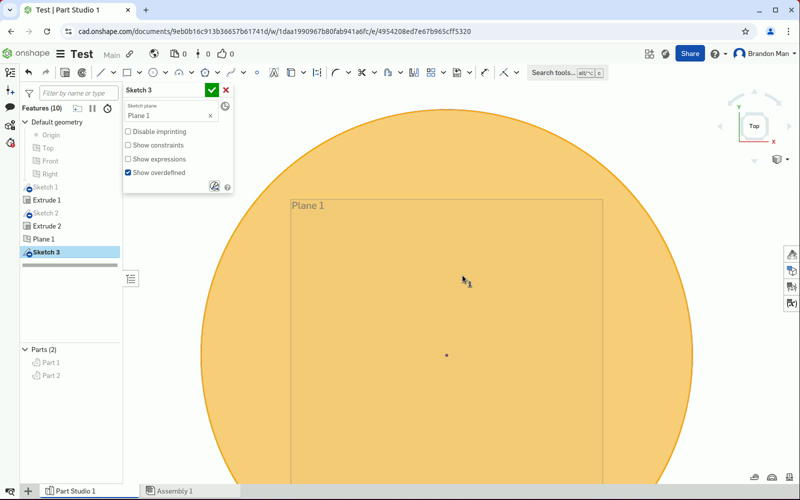
scroll(-6)
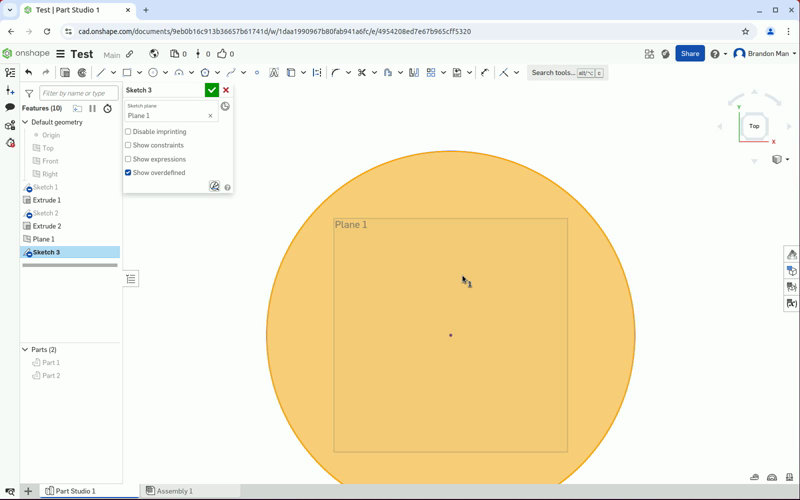
scroll(-6)
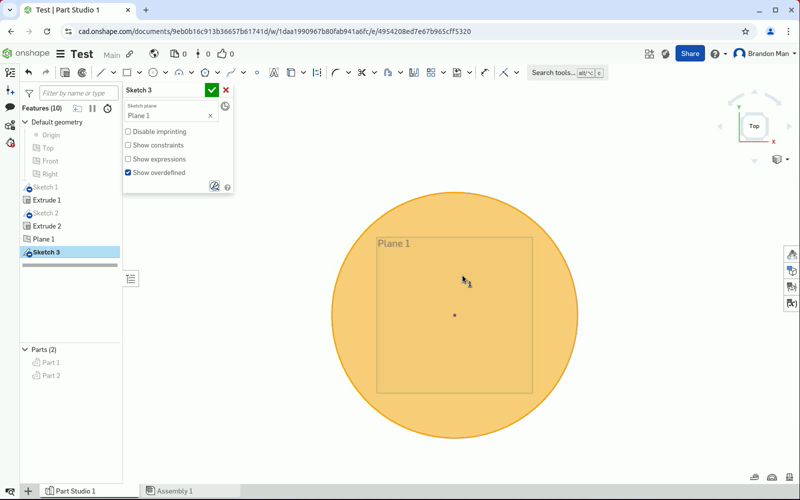
scroll(-6)
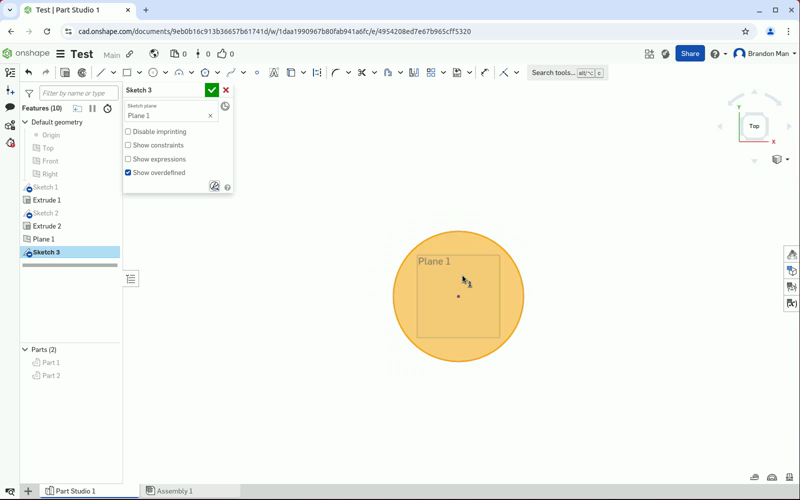
scroll(-6)
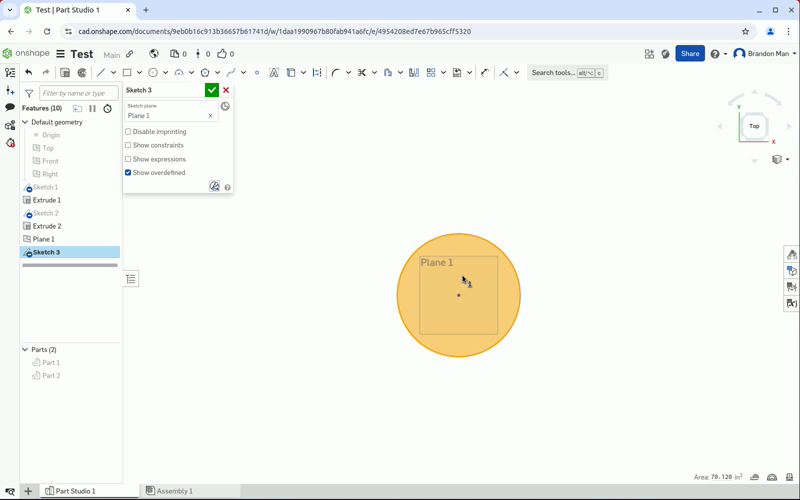
scroll(-6)
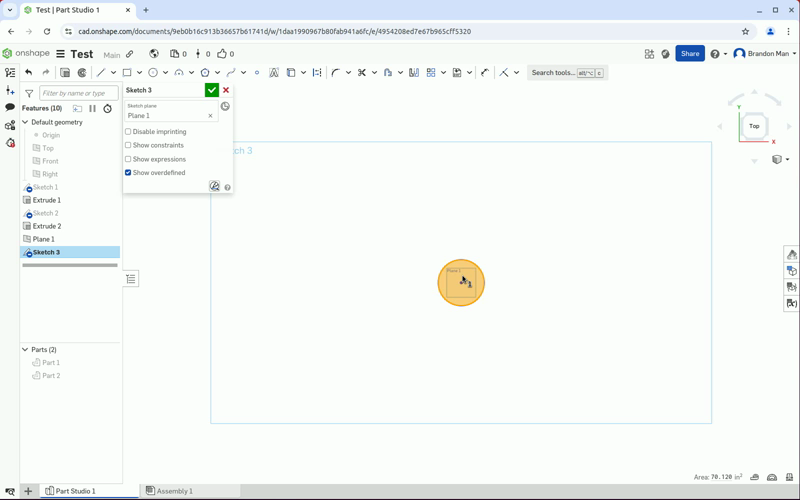
mouse_move(73, 352)
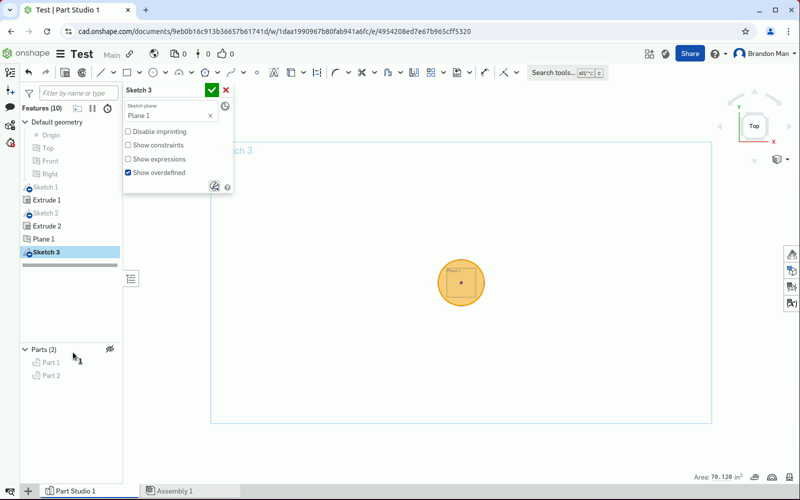
key(shift+y)
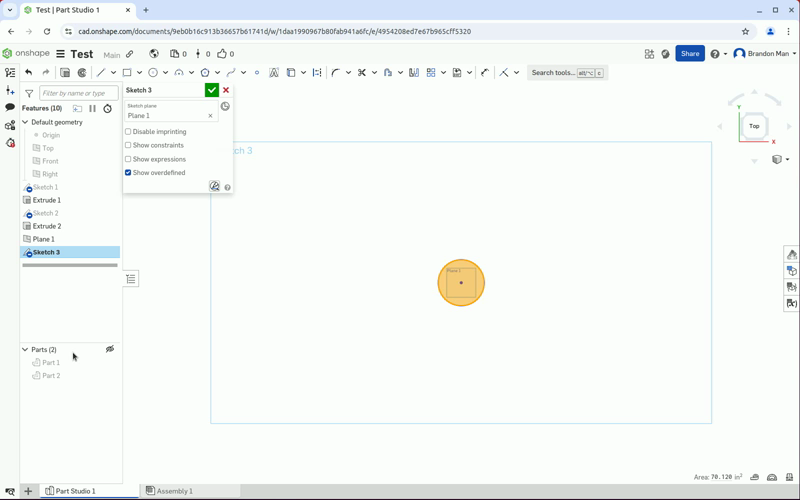
key(shift+e)
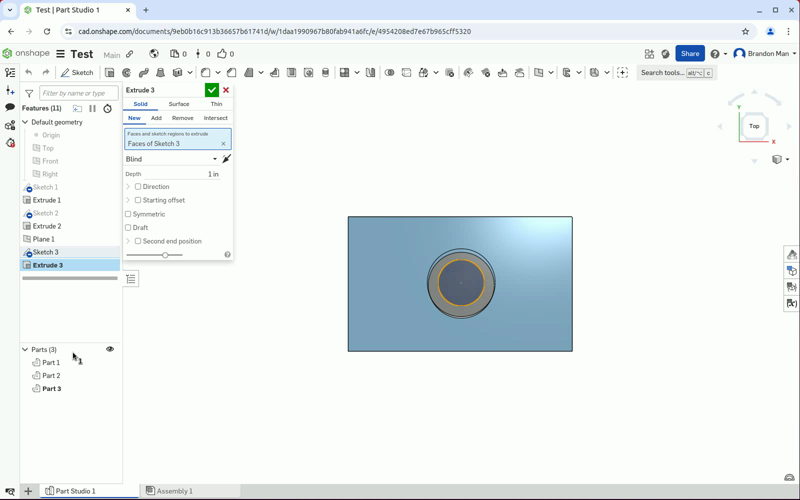
mouse_move(143, 106)
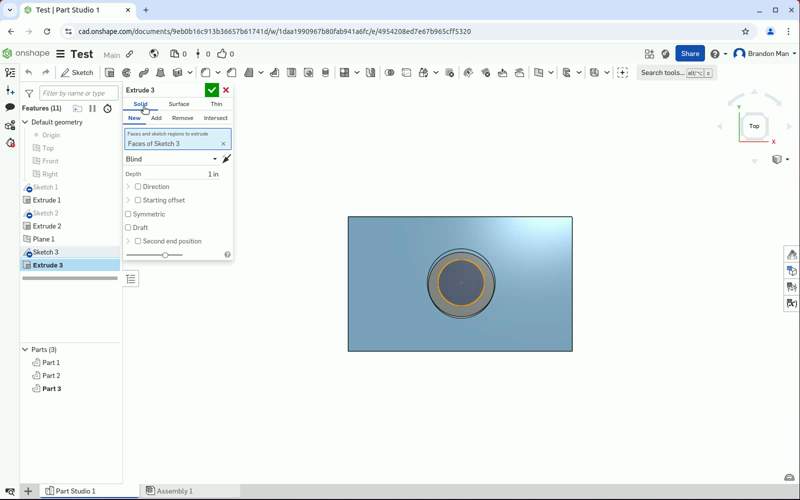
click(143, 106)
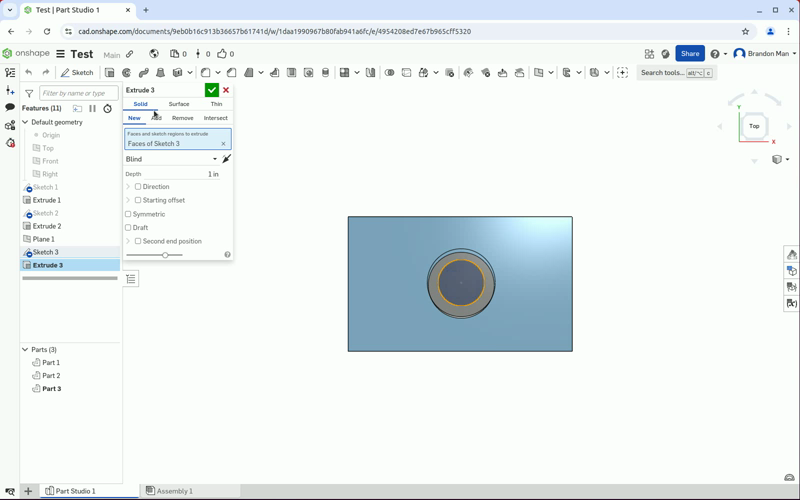
mouse_move(186, 120)
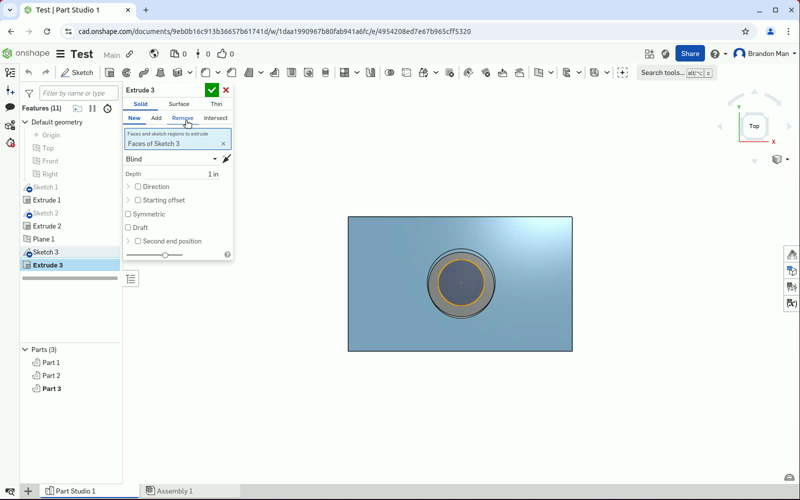
click(186, 120)
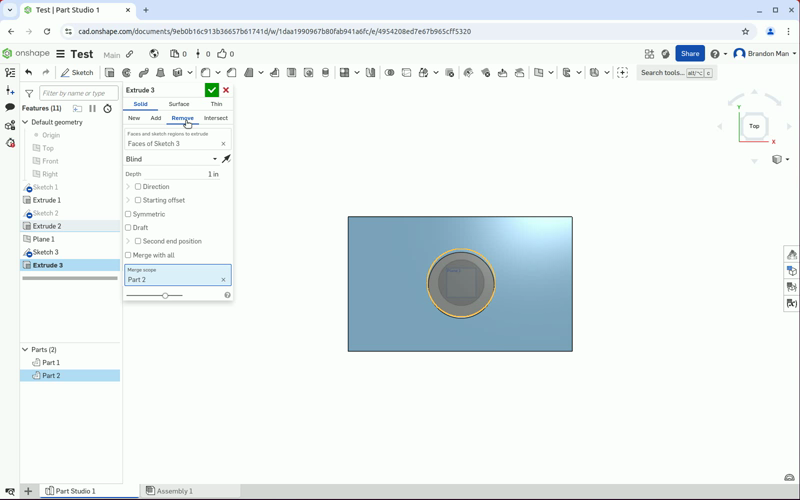
key(tab, 4)
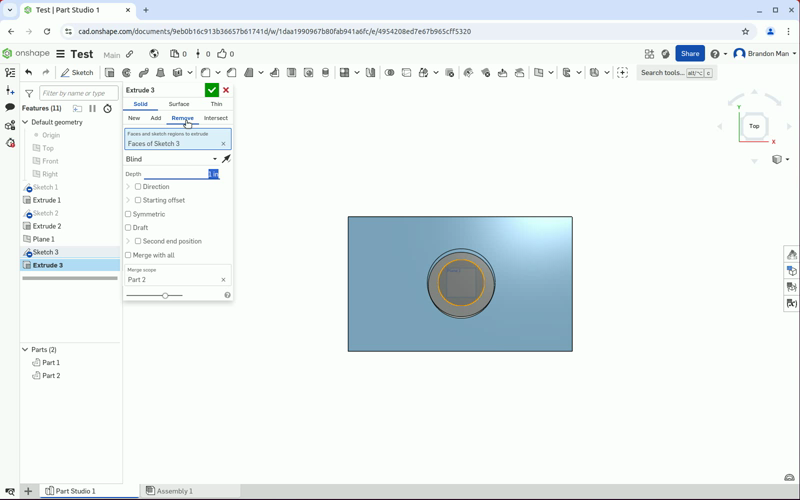
text(9.147)
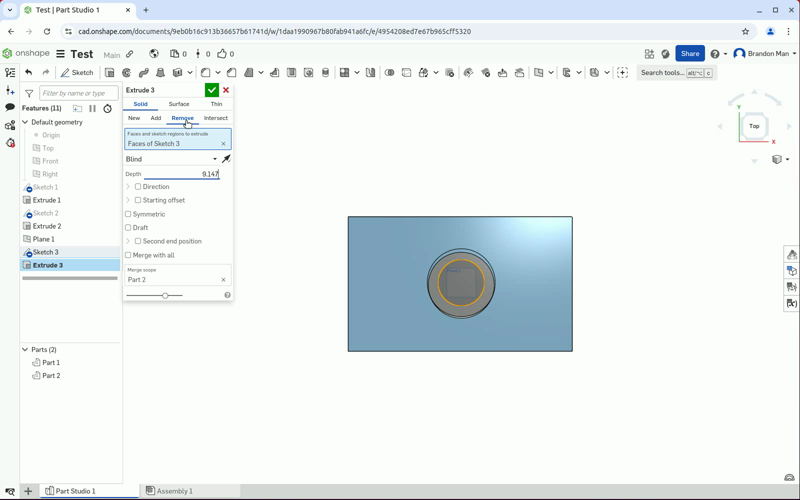
key(tab, 6)
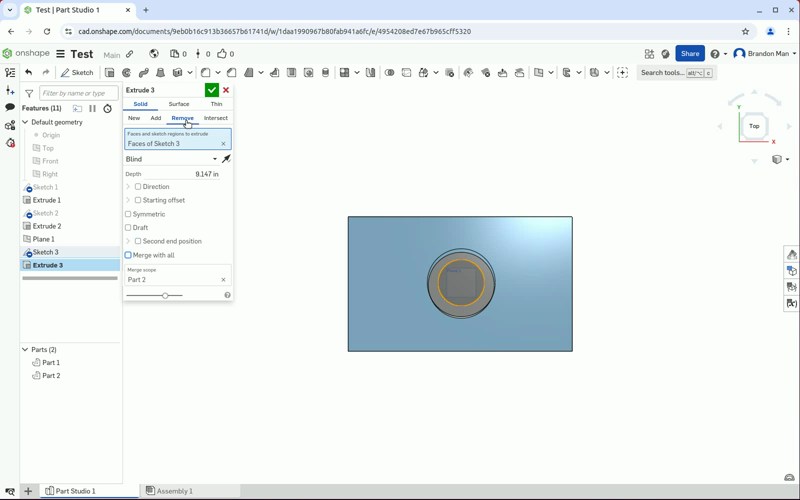
key(space)
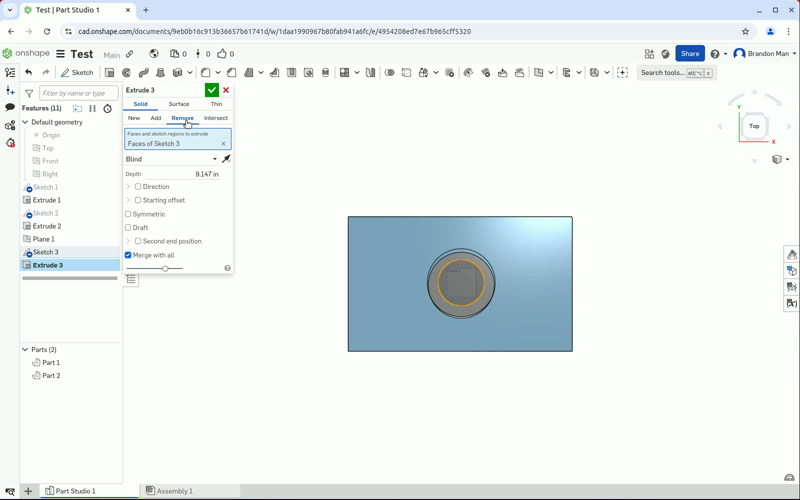
key(enter)
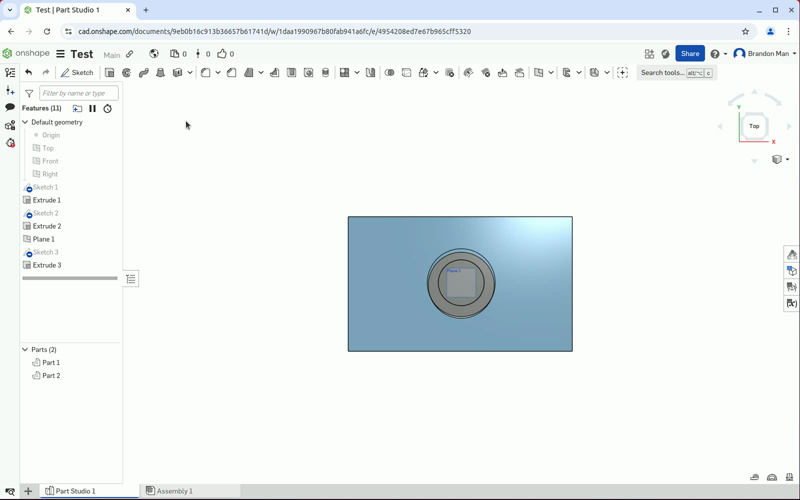
key(shift+h)
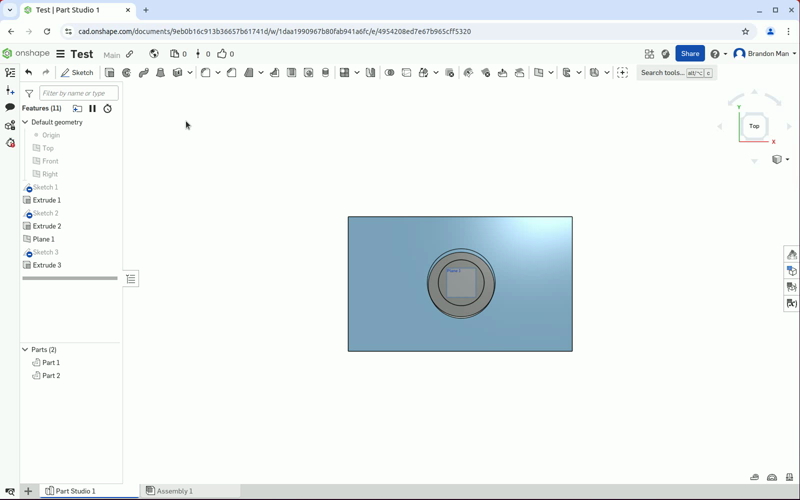
key(shift+h)
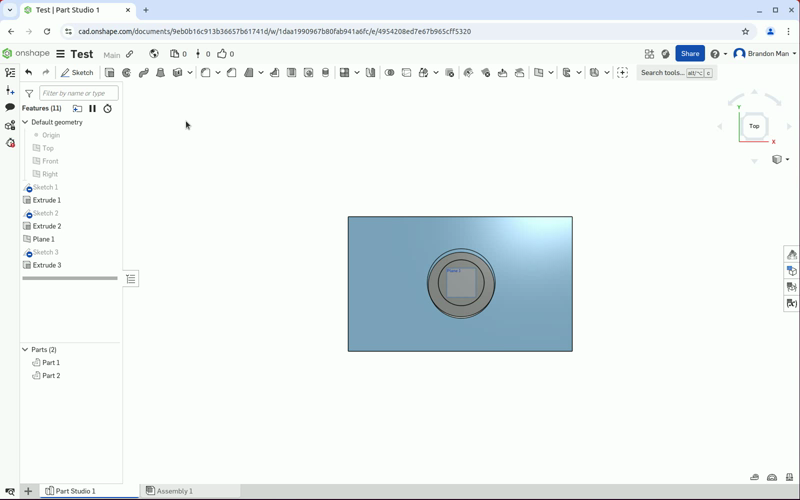
mouse_move(73, 189)
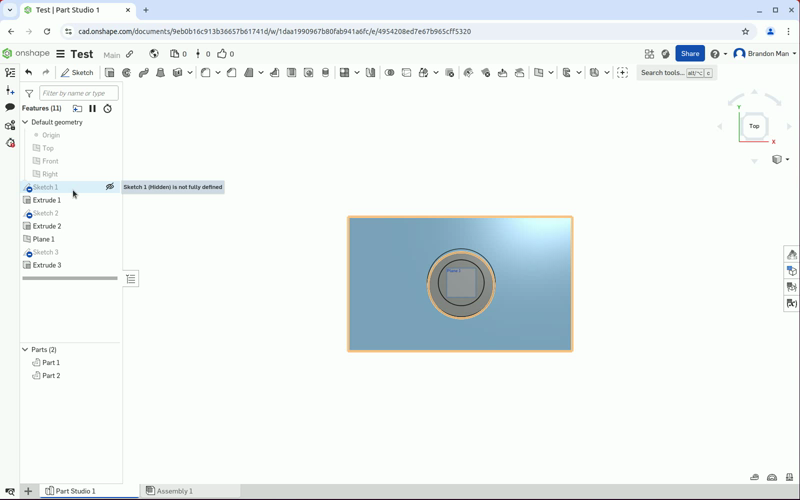
click(73, 189)
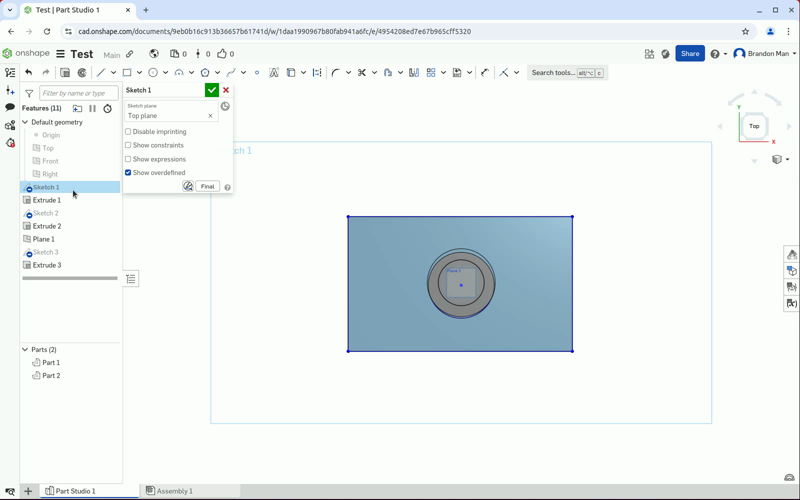
mouse_move(229, 92)
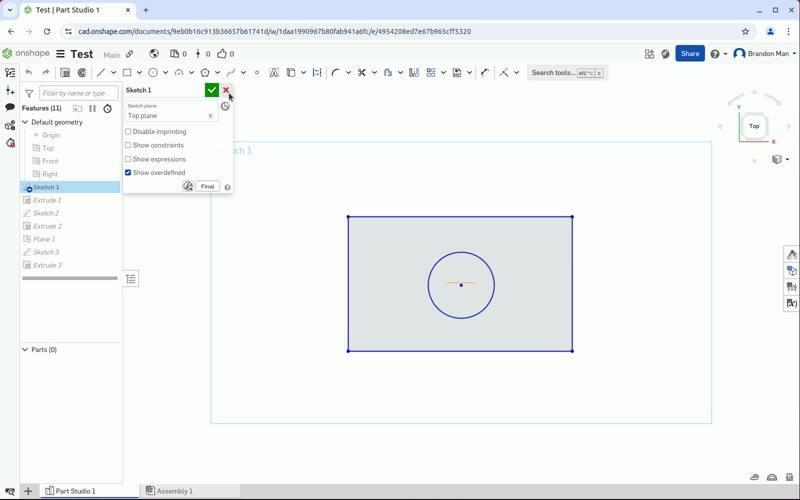
click(229, 92)
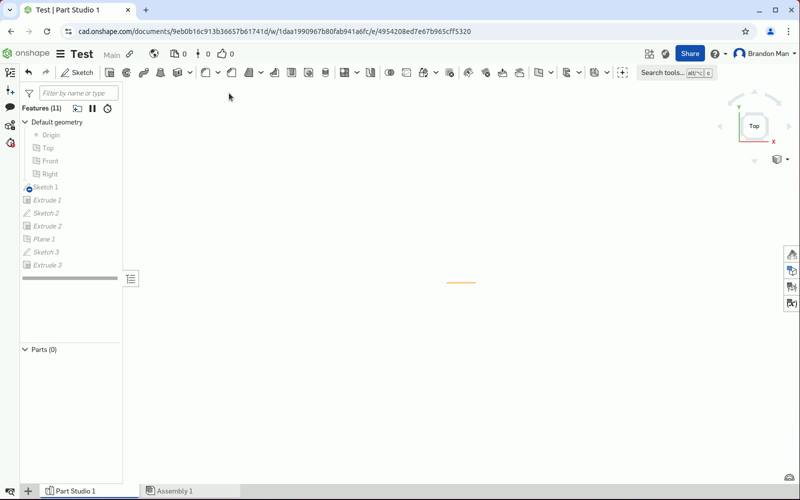
mouse_move(73, 352)
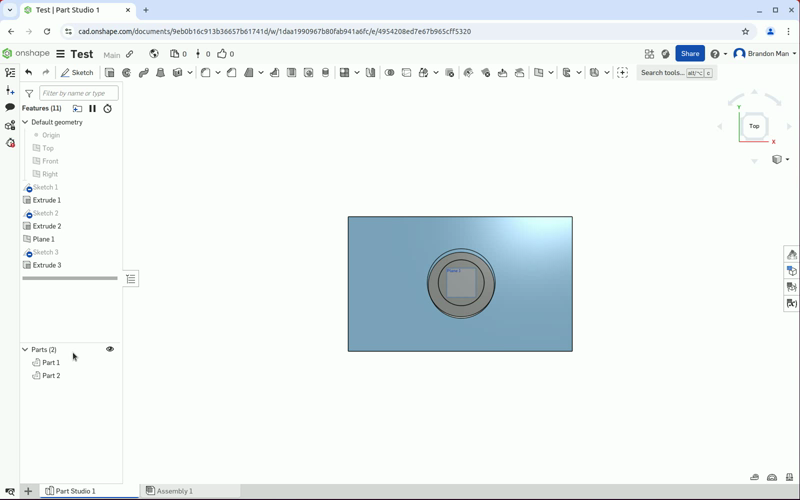
key(y)
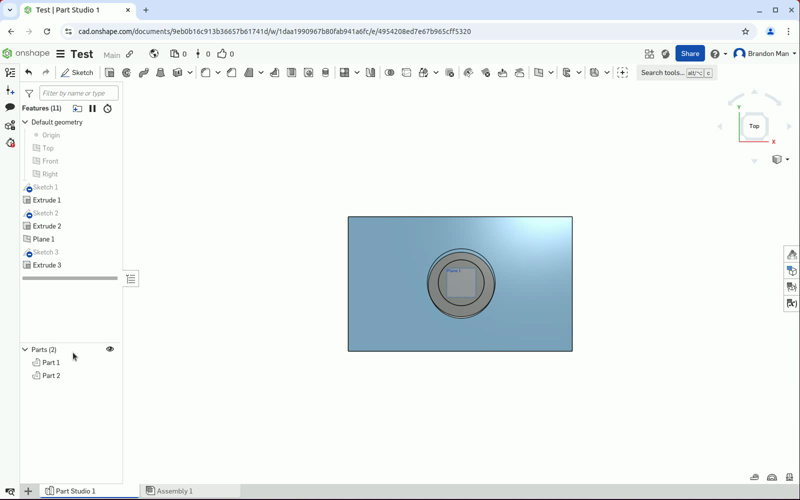
key(shift+p)
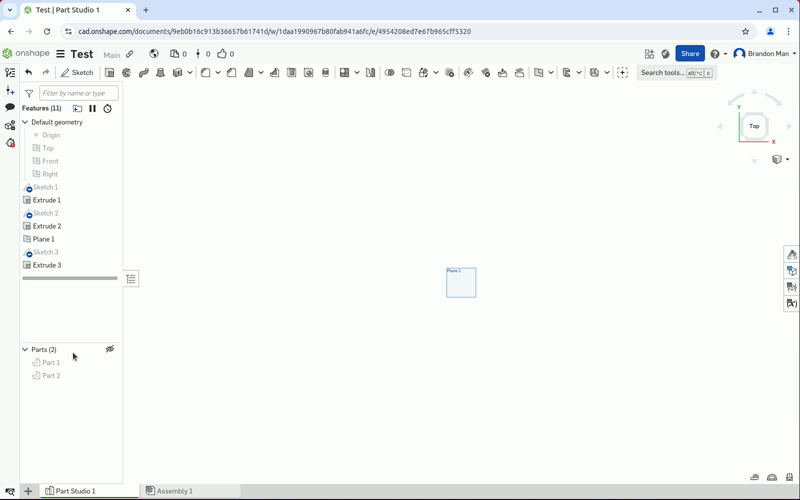
key(space)
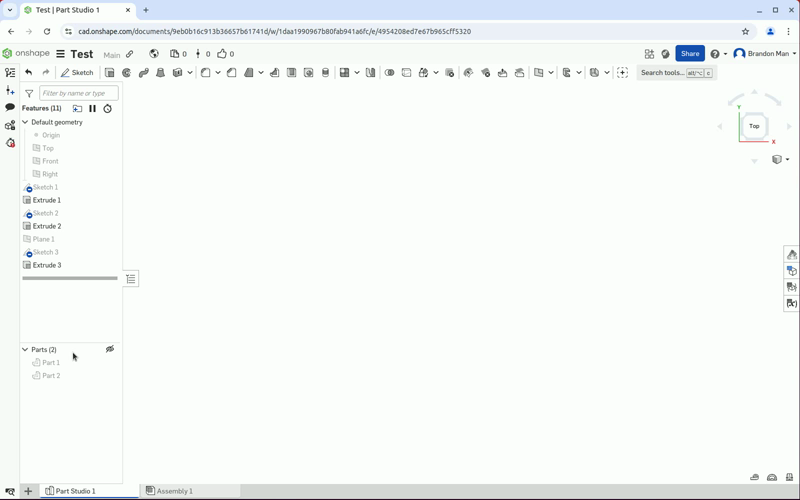
key_down(shift)
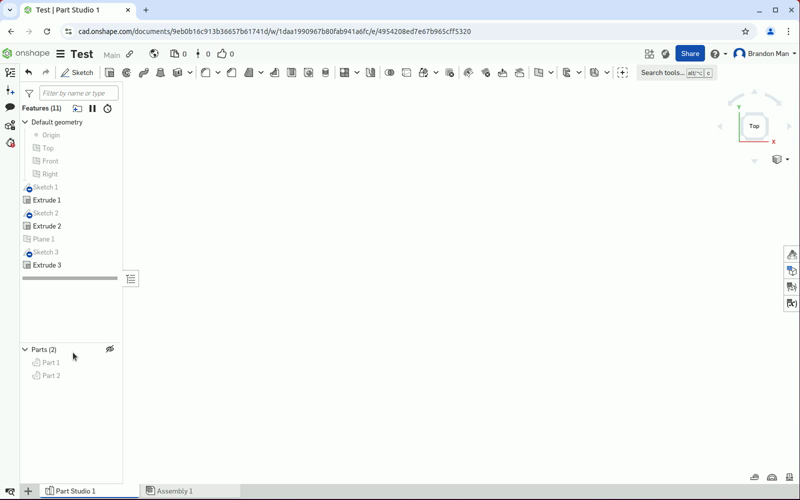
key(up)
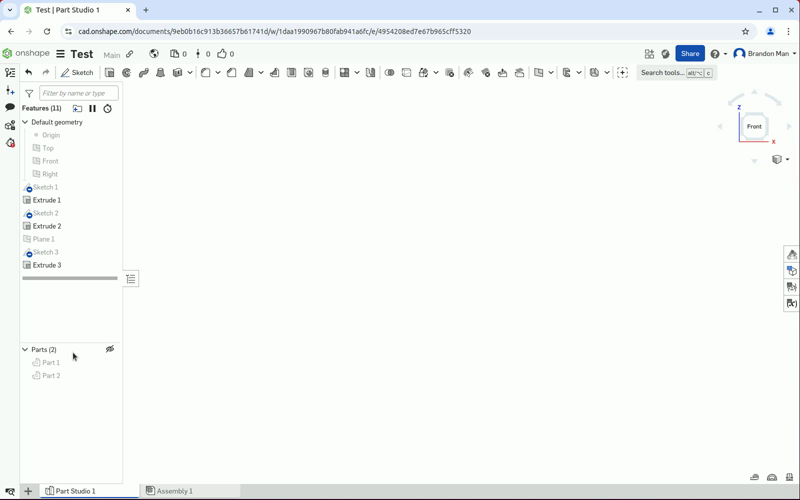
key_up(shift)
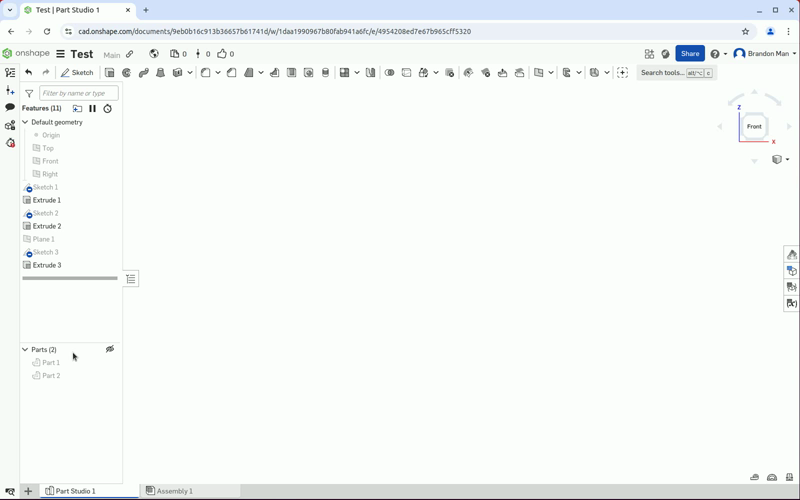
key(space)
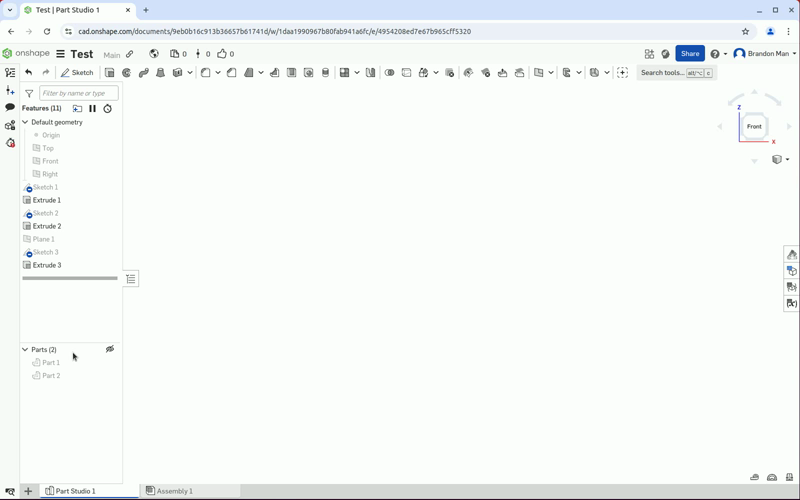
key_down(shift)
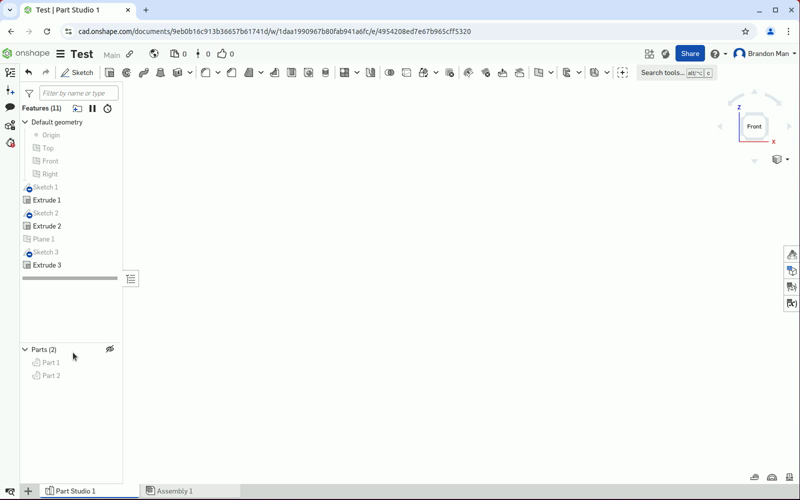
key(left)
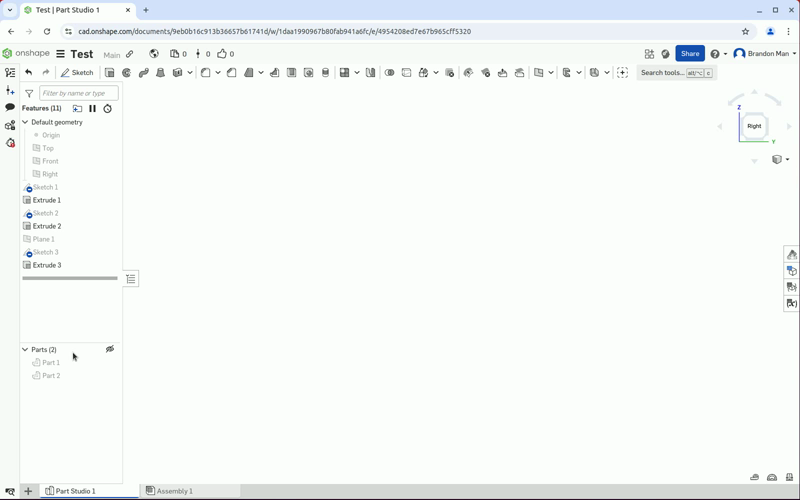
key_up(shift)
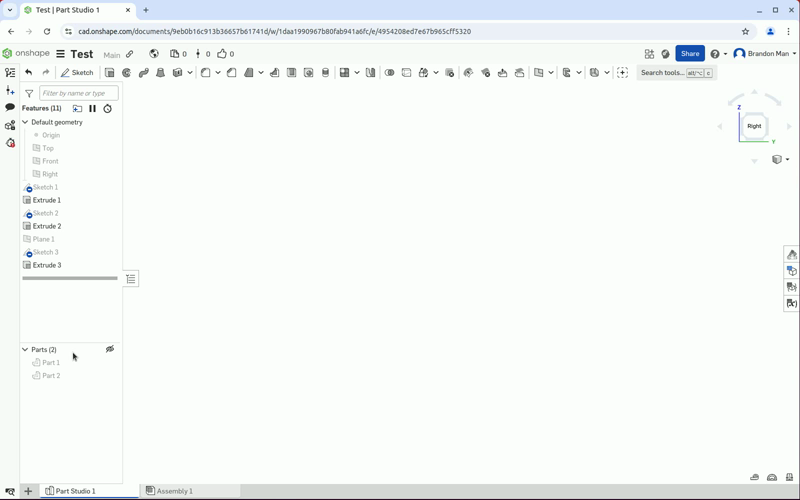
mouse_move(73, 352)
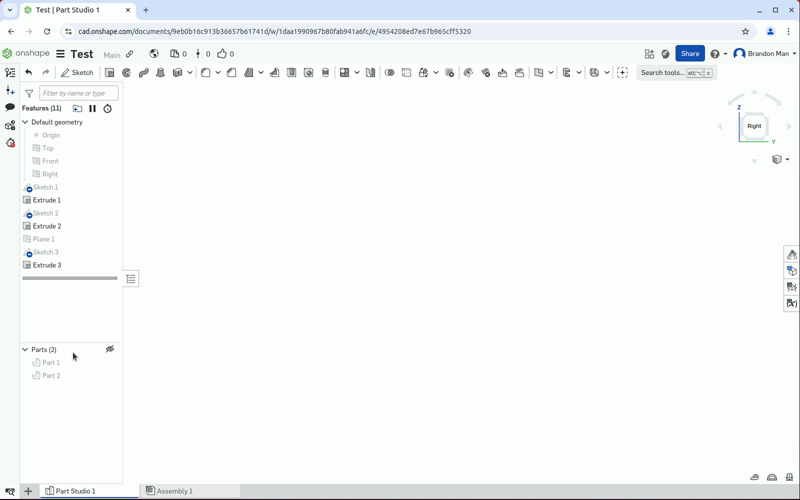
key(shift+y)
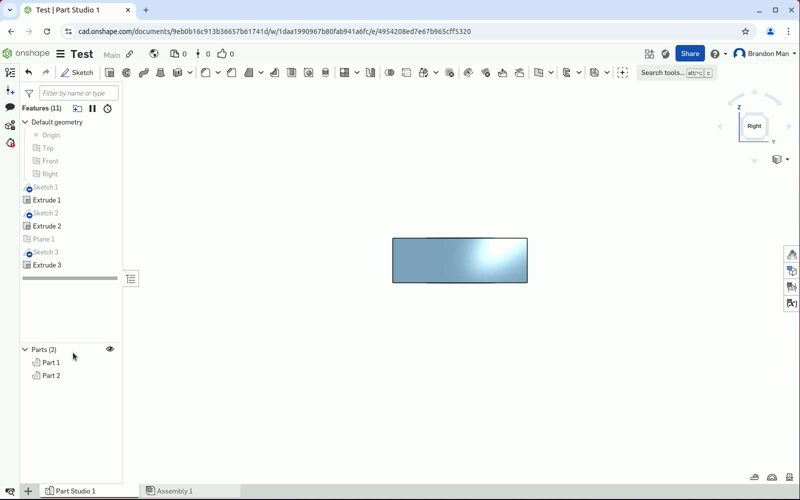
mouse_move(541, 75)
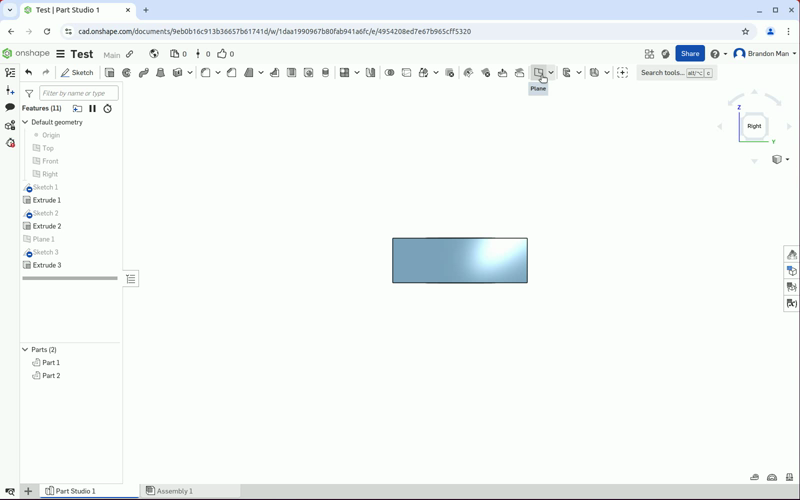
click(541, 75)
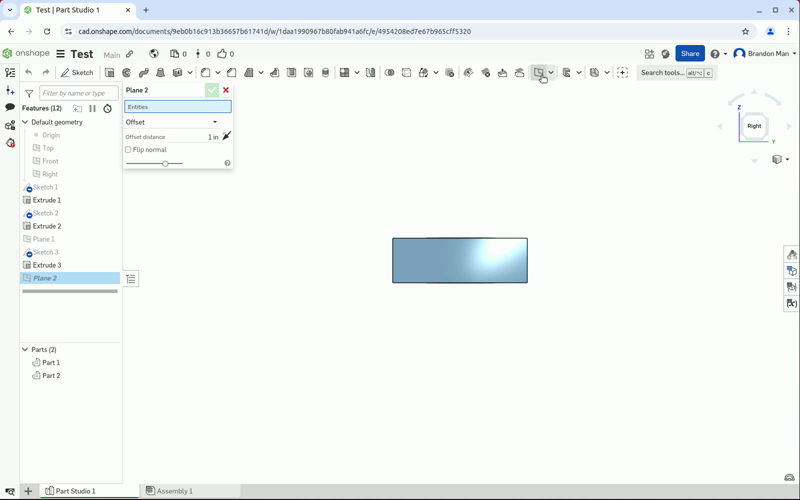
mouse_move(73, 176)
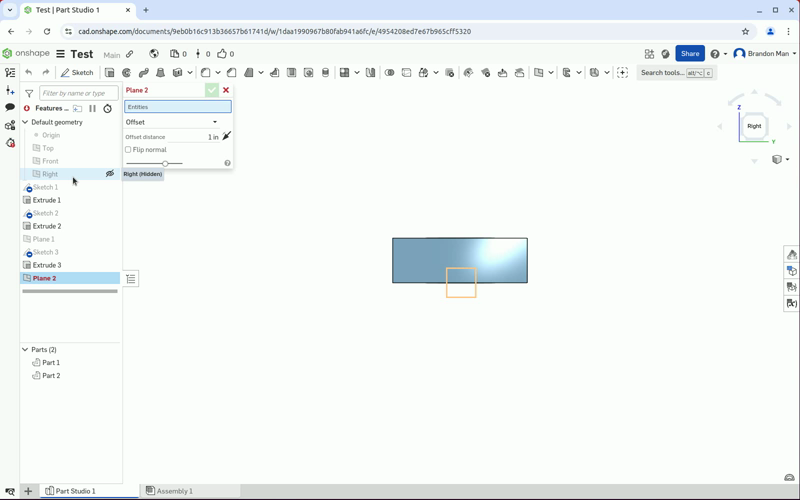
click(73, 176)
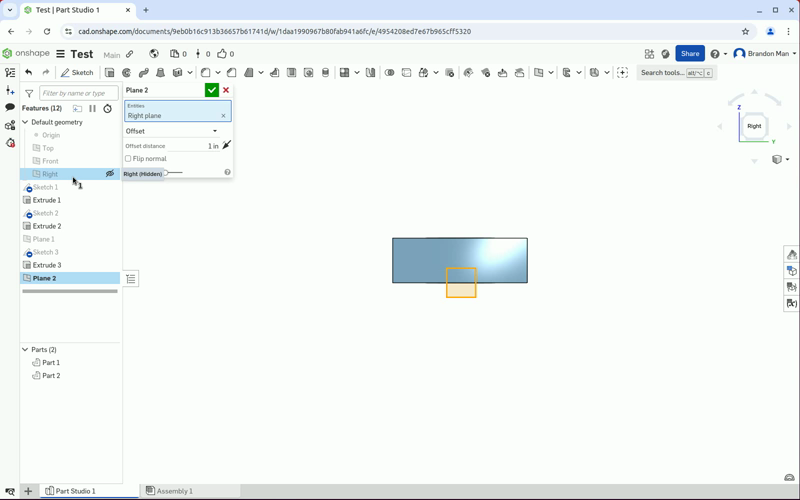
key(tab, 2)
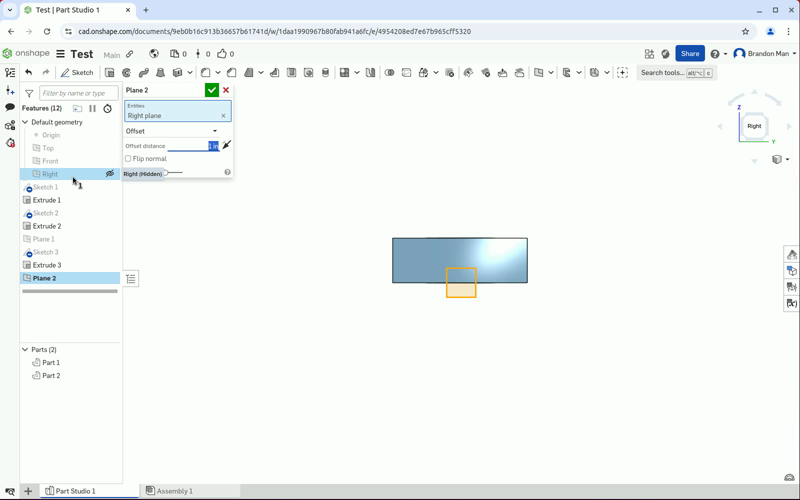
text(23.108)
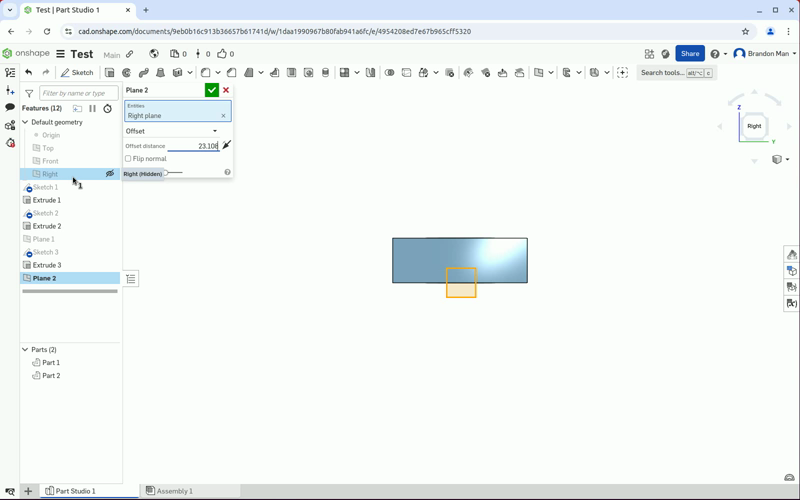
key(enter, 2)
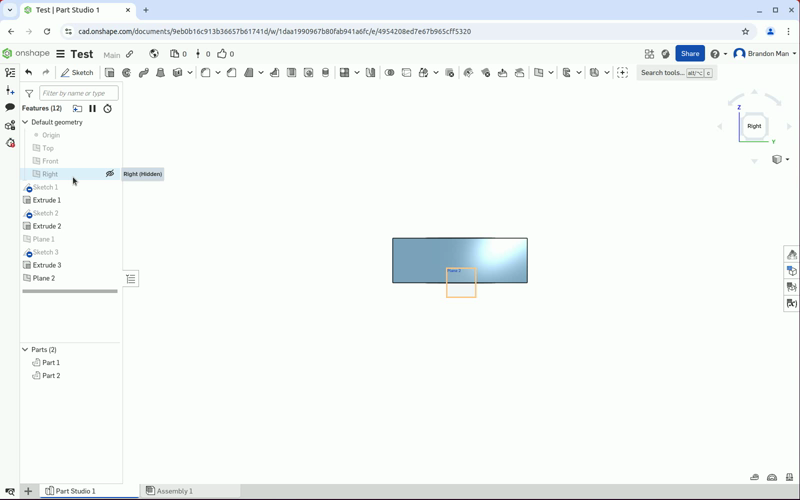
key(shift+s)
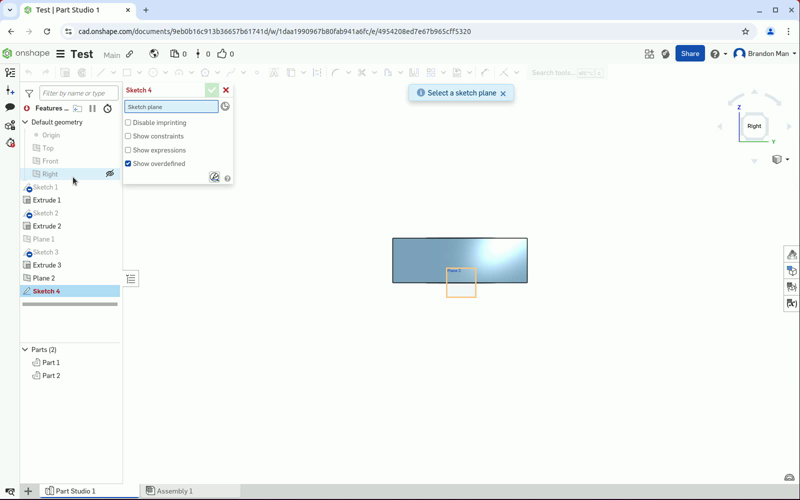
mouse_move(73, 280)
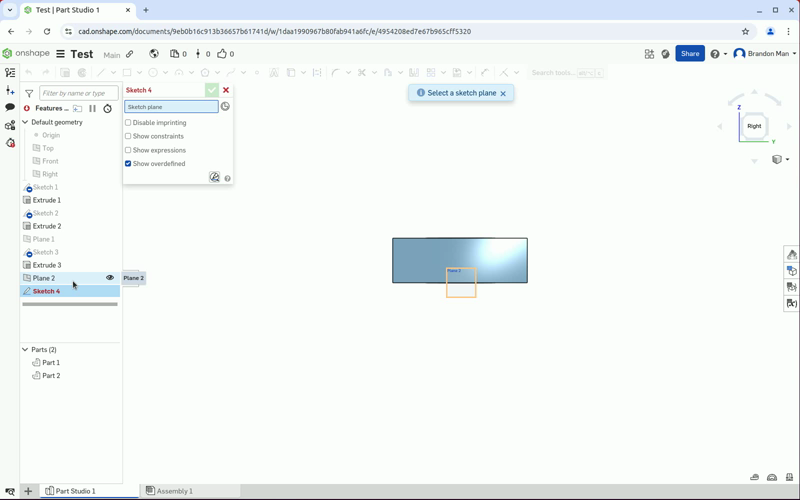
click(73, 280)
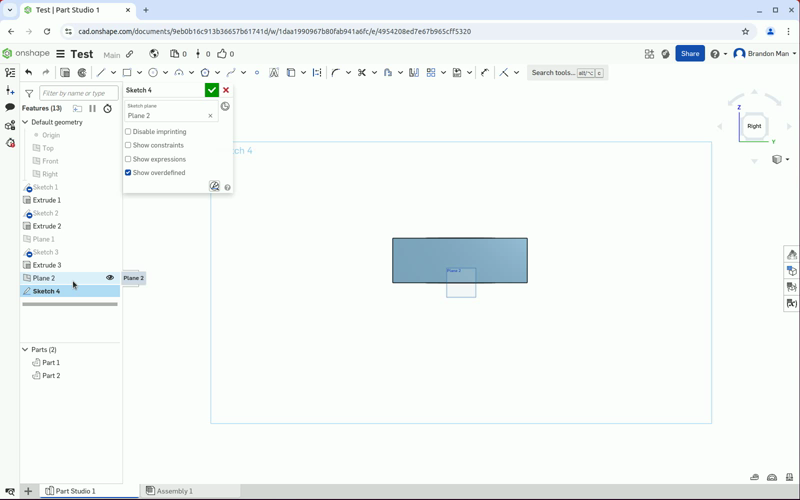
mouse_move(73, 352)
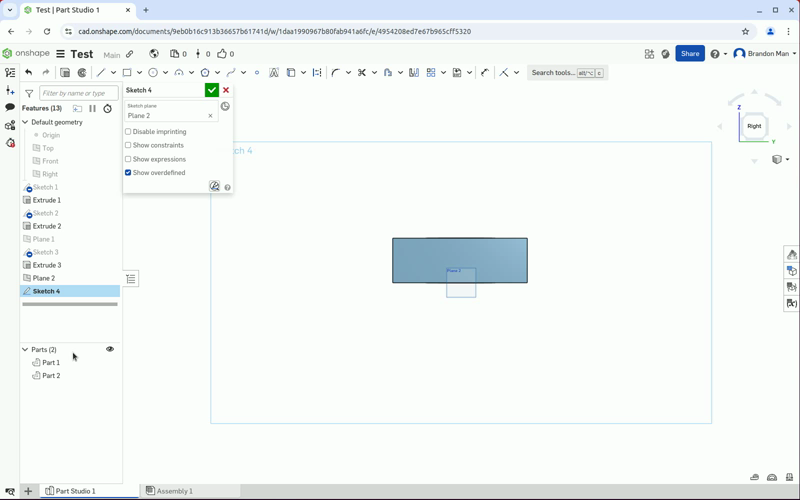
key(y)
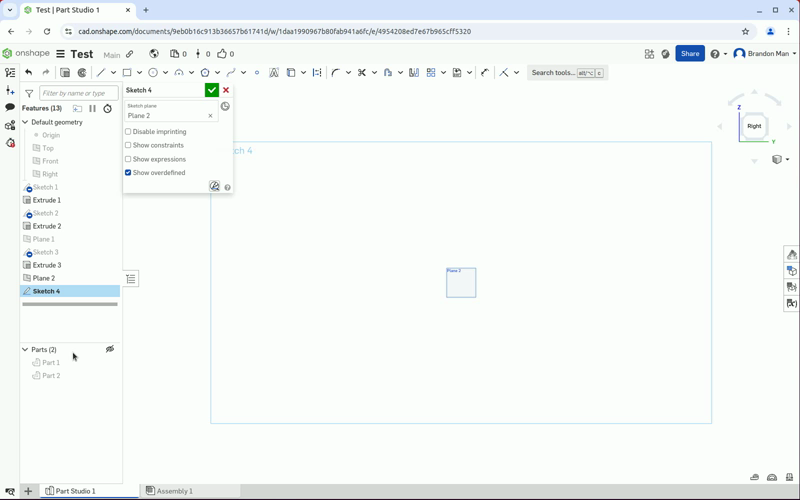
key(l)
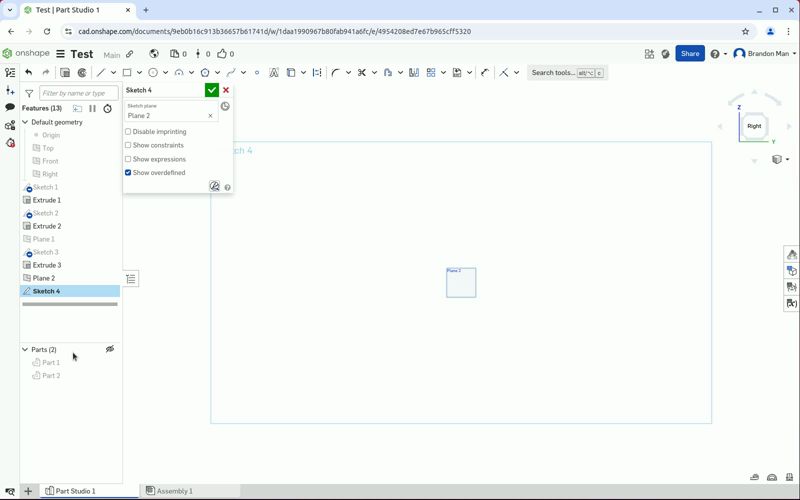
key_down(shift)
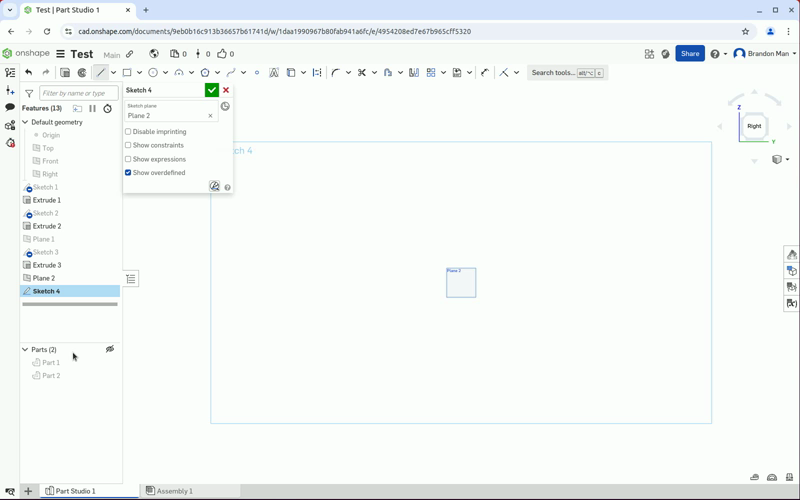
mouse_move(519, 282)
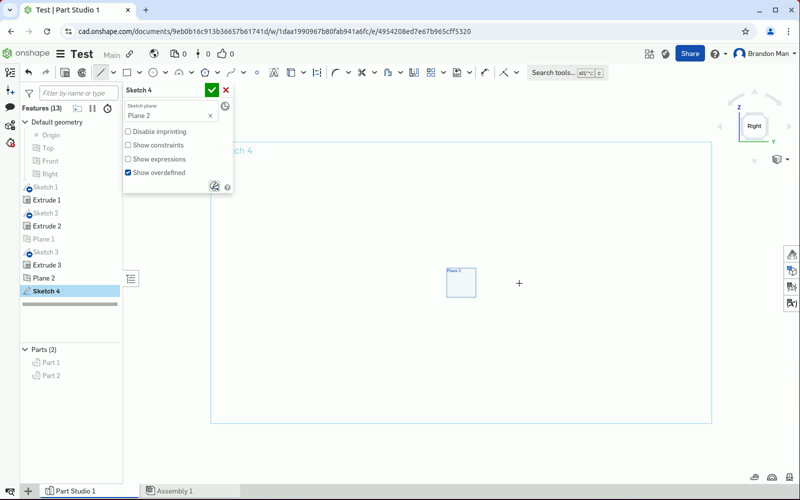
click(519, 282)
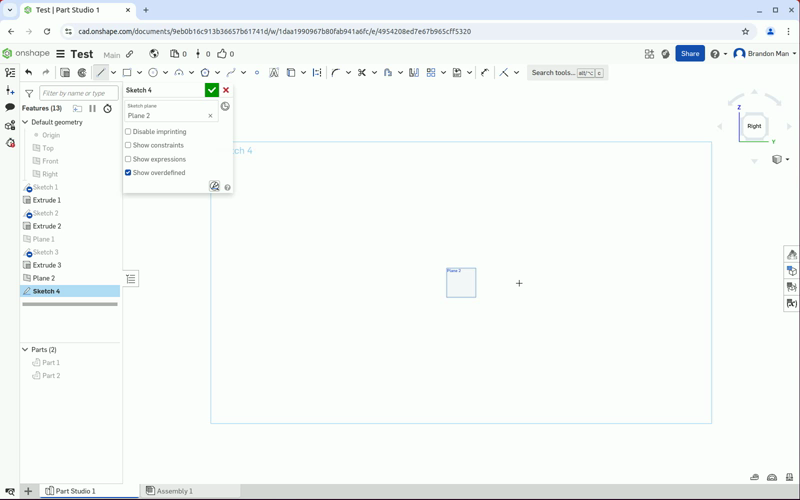
key_up(shift)
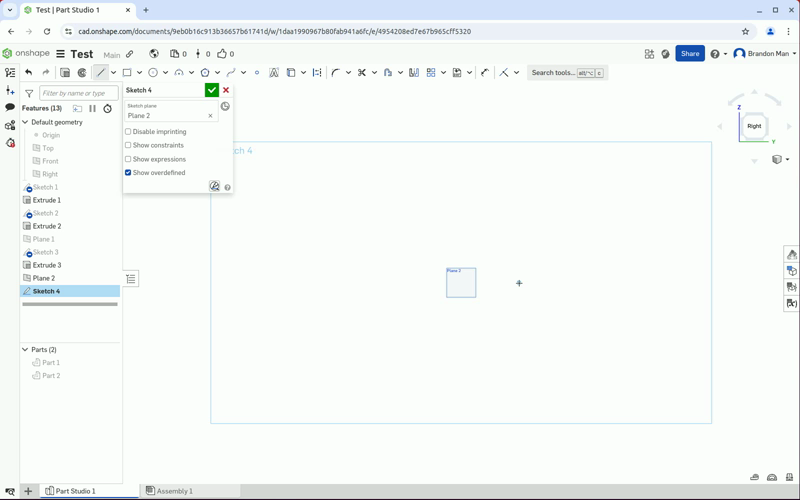
key_down(shift)
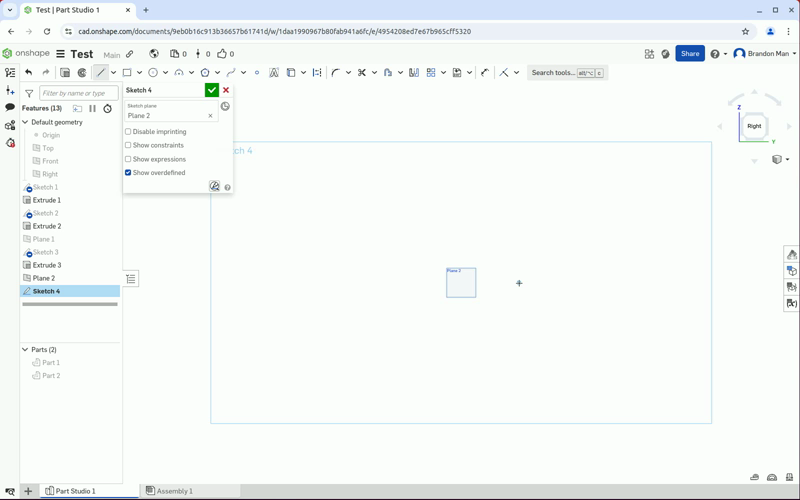
mouse_move(549, 282)
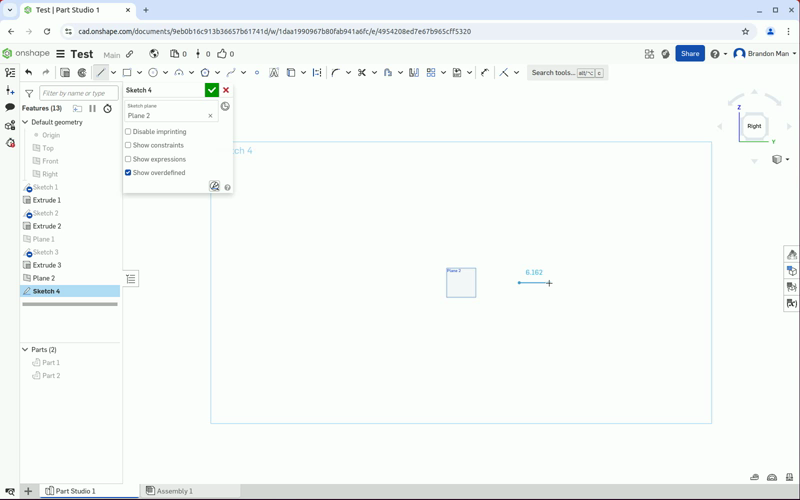
mouse_move(529, 282)
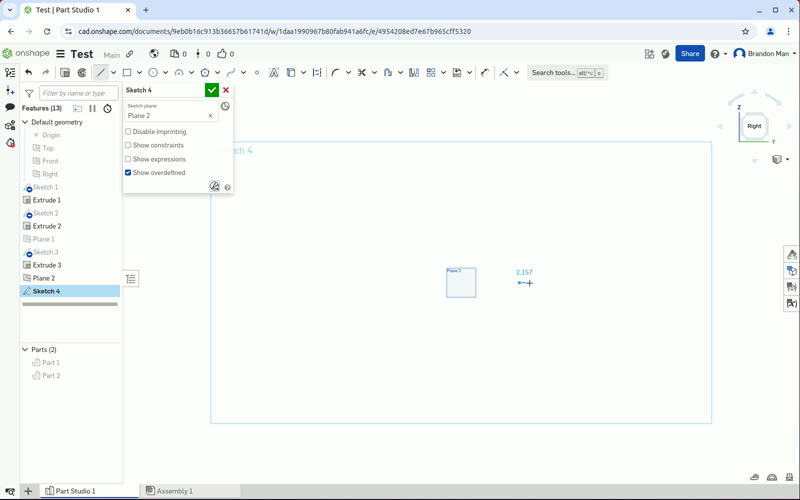
click(529, 282)
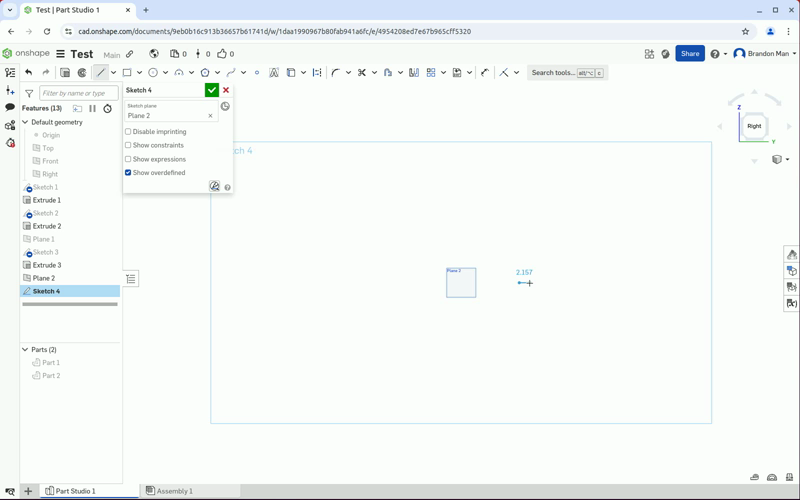
key_up(shift)
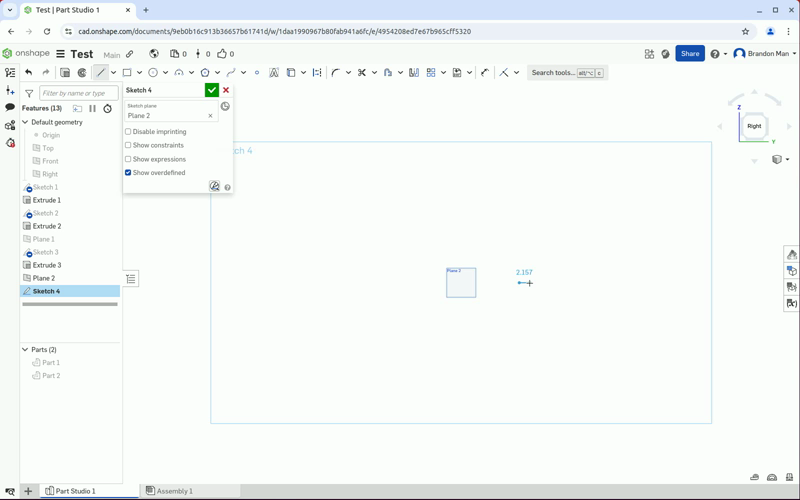
key_down(shift)
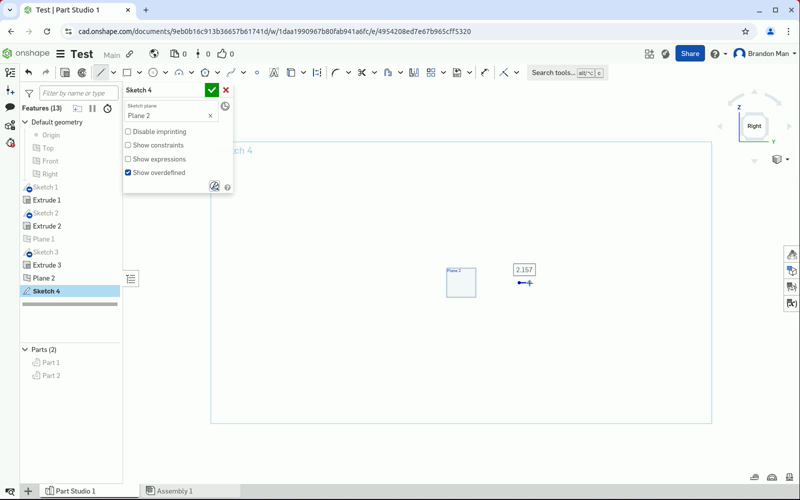
mouse_move(559, 282)
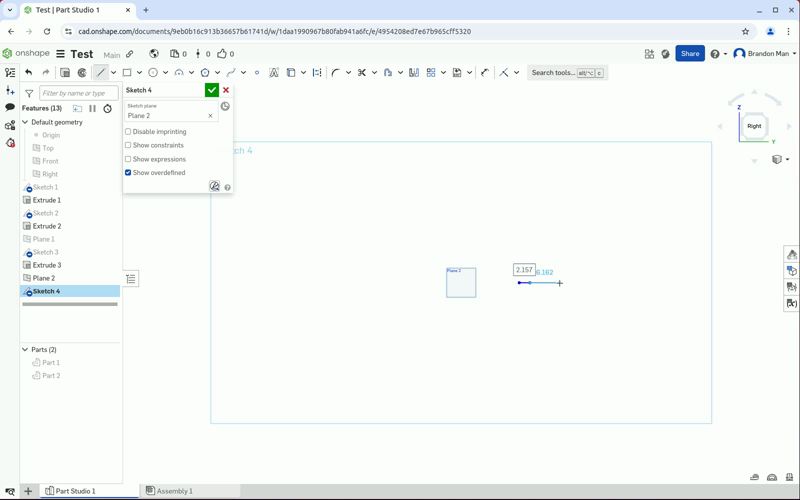
mouse_move(529, 271)
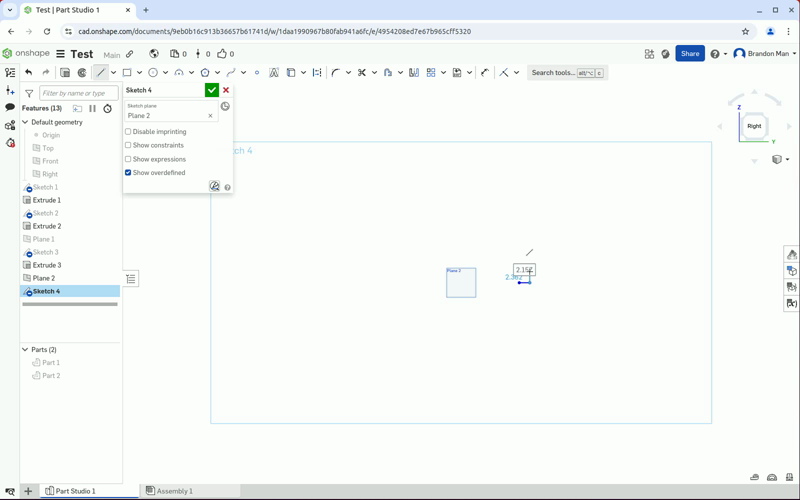
click(529, 271)
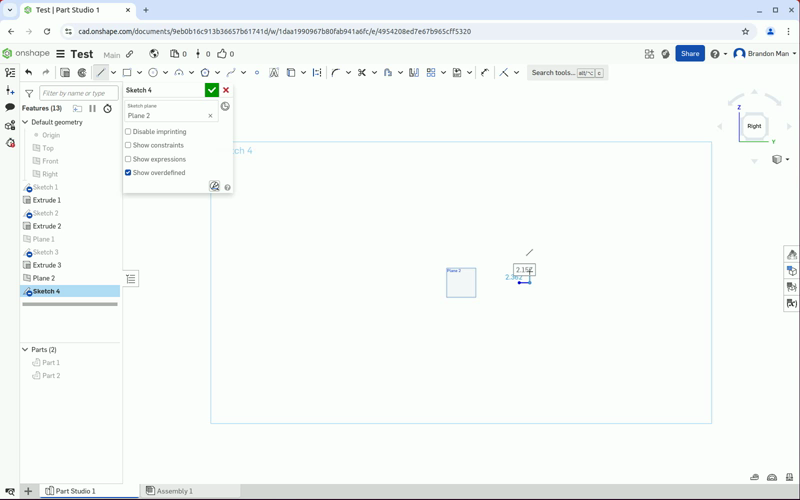
key_up(shift)
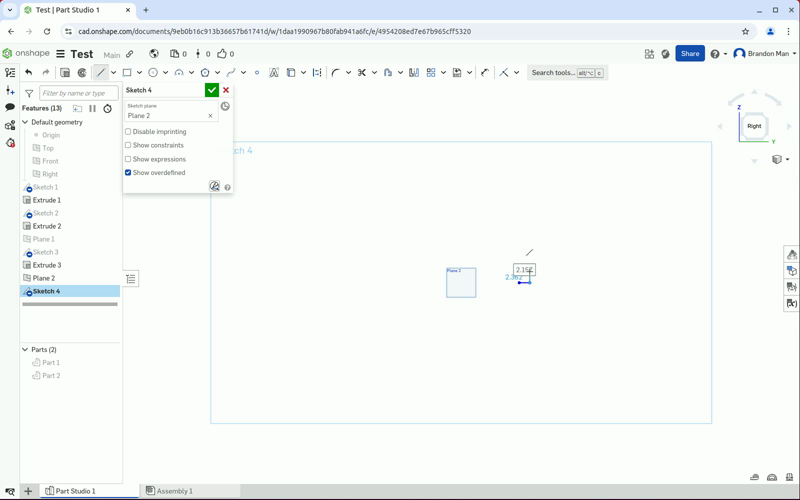
mouse_move(559, 271)
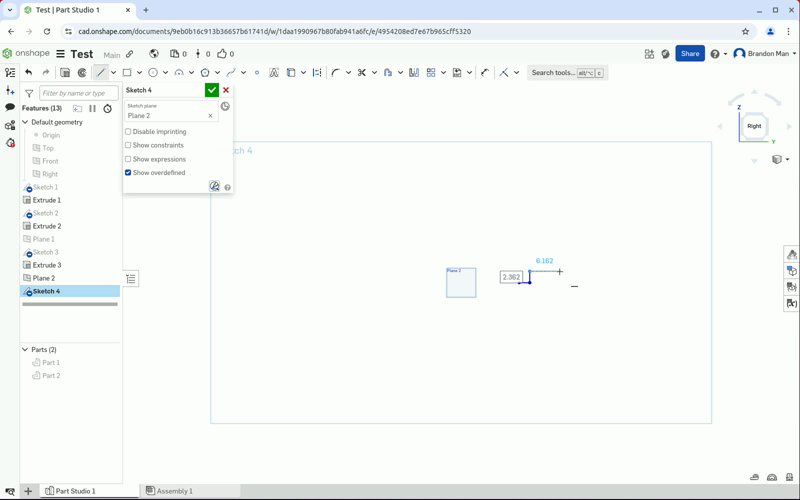
key_down(shift)
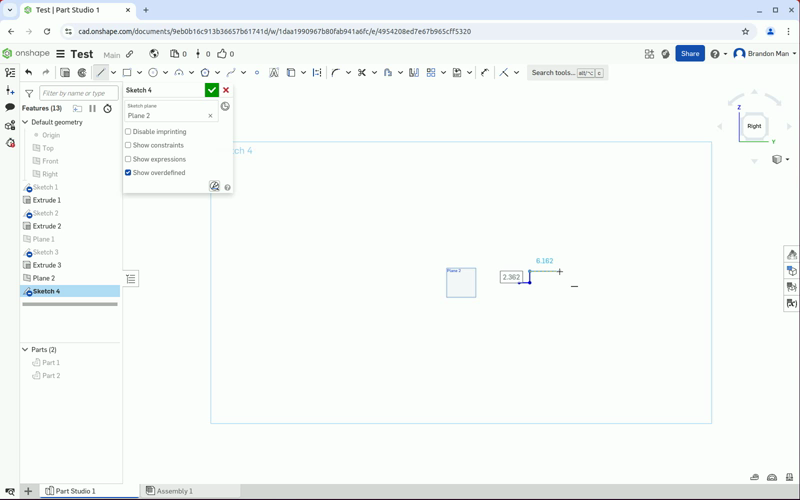
mouse_move(519, 282)
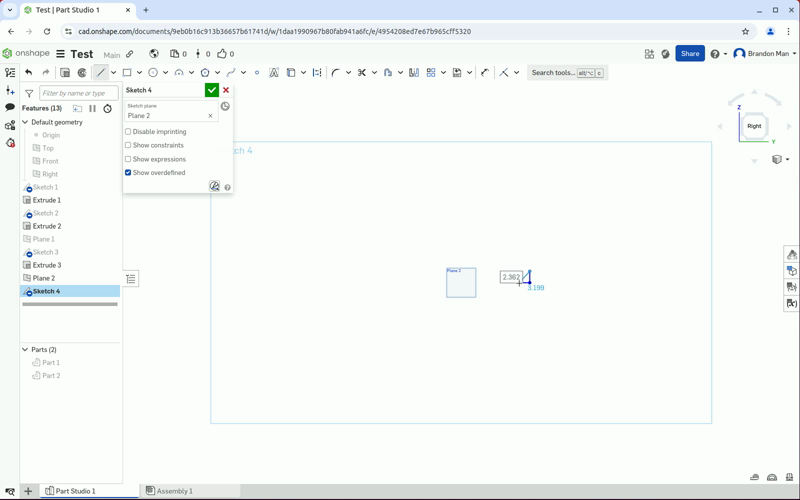
key_up(shift)
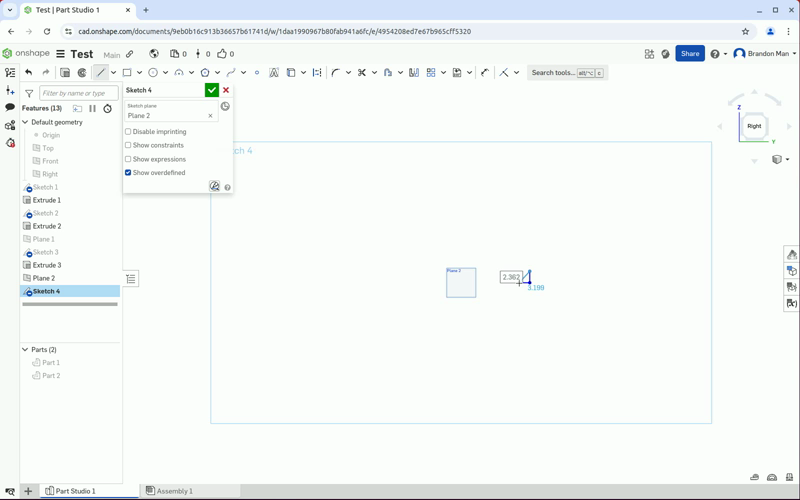
click(519, 282)
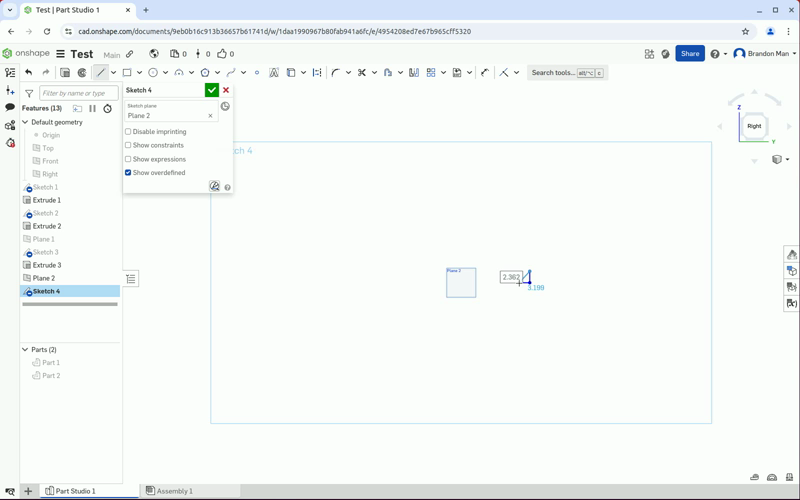
key(esc)
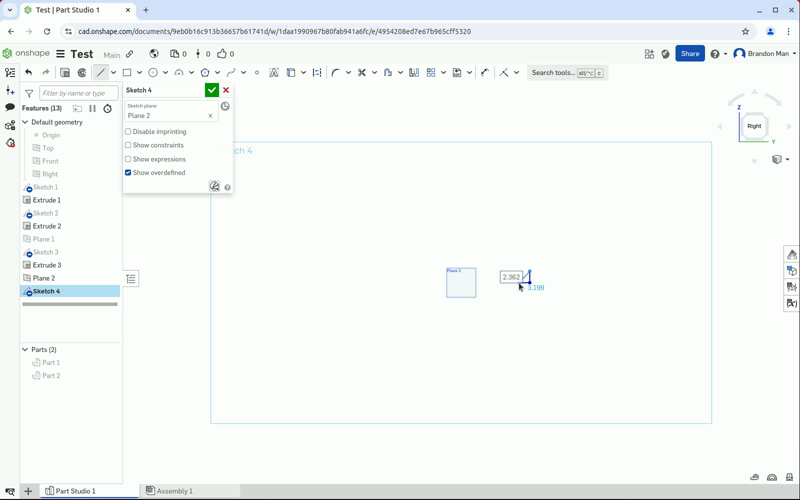
mouse_move(526, 279)
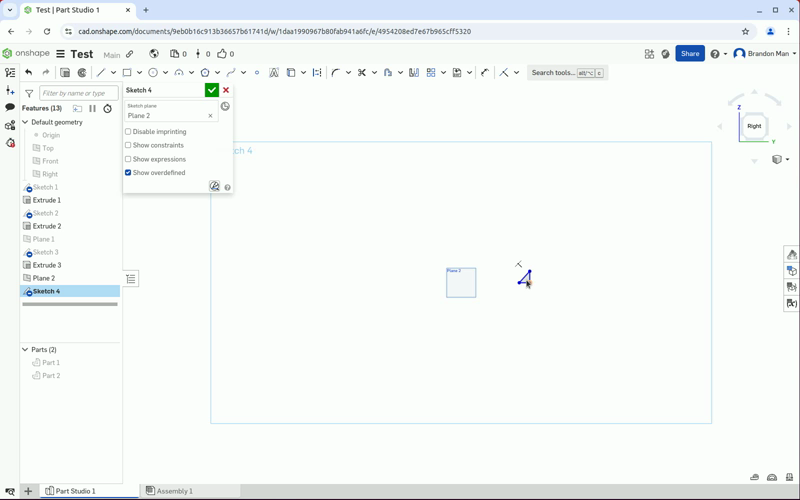
scroll(6)
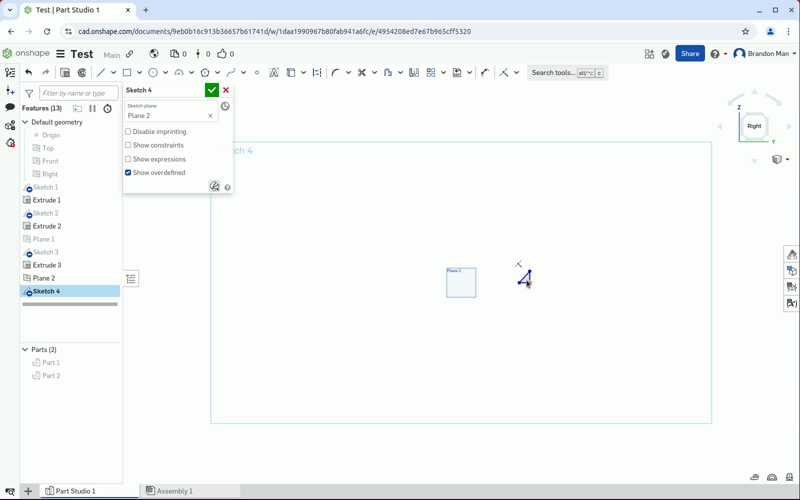
scroll(6)
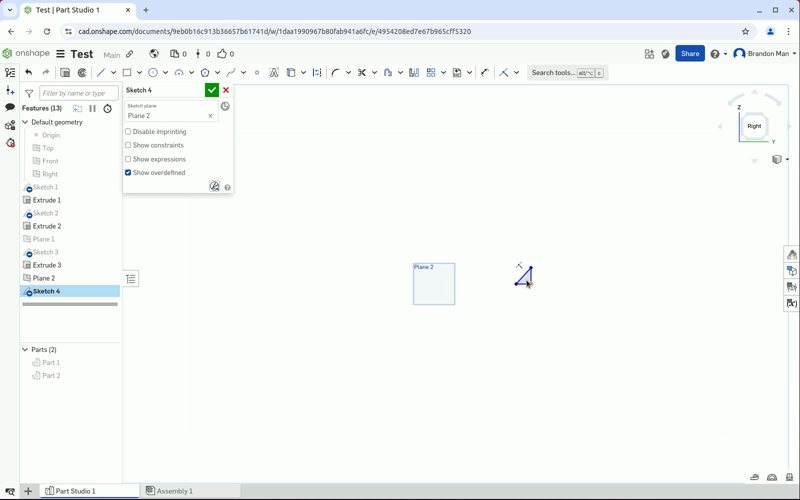
scroll(6)
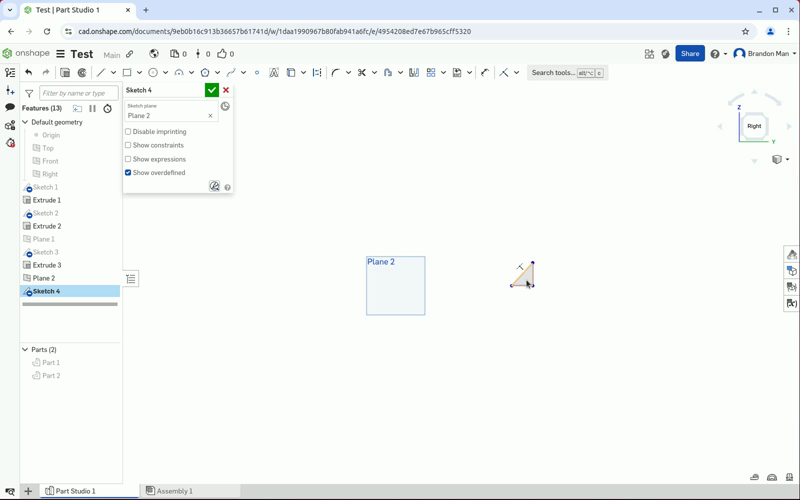
scroll(6)
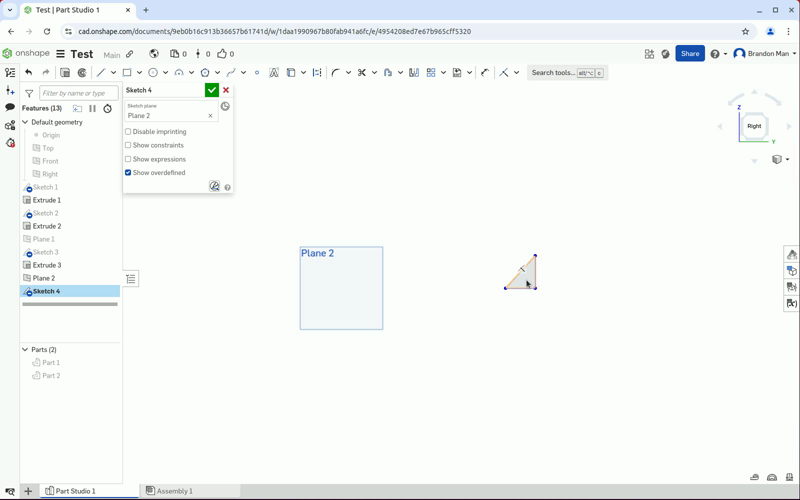
scroll(6)
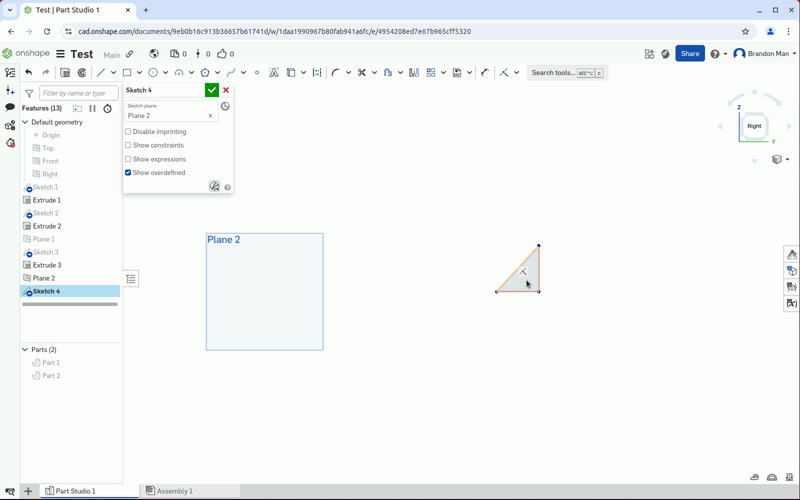
scroll(6)
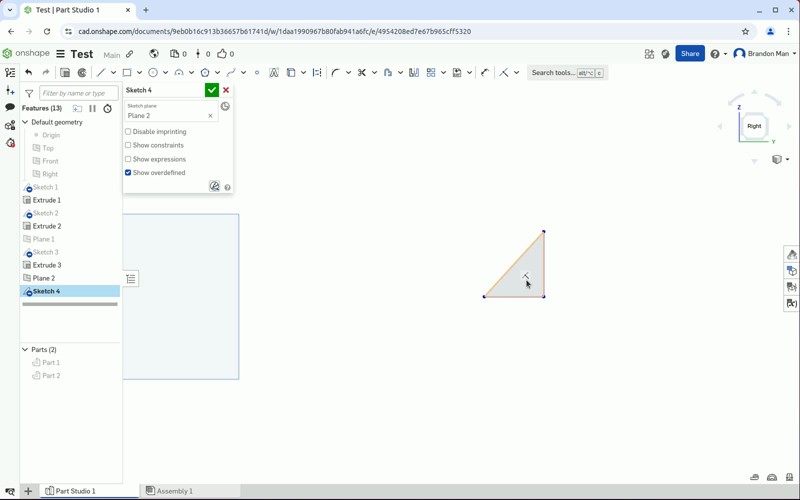
scroll(6)
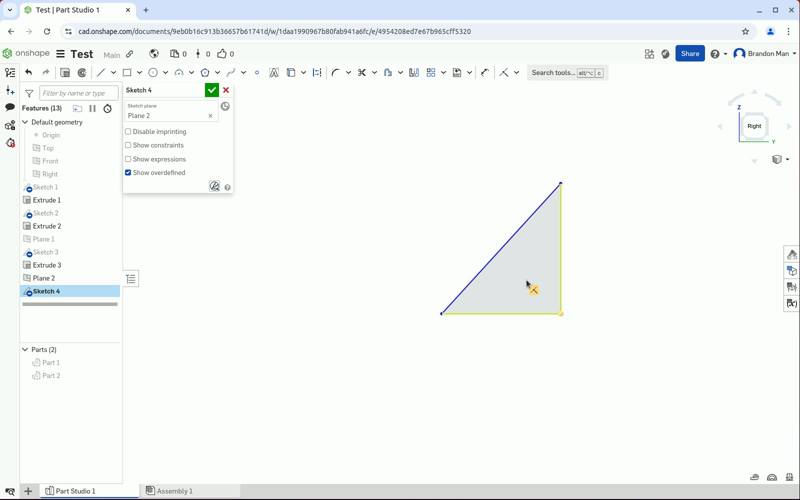
click(526, 279)
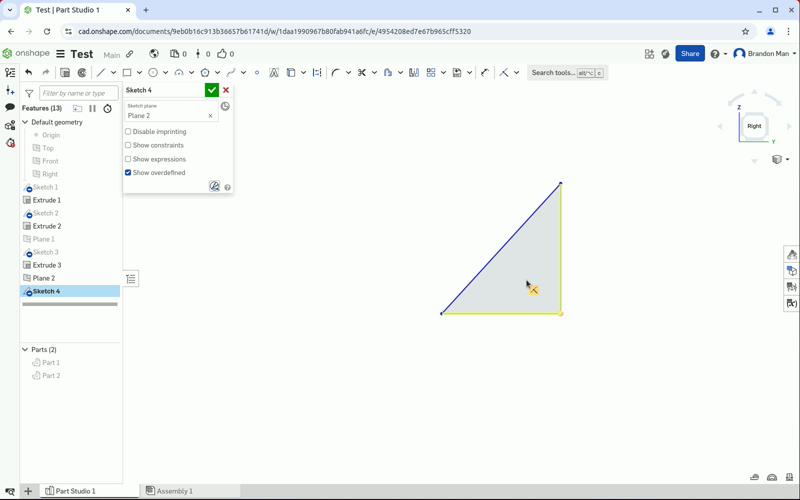
scroll(-6)
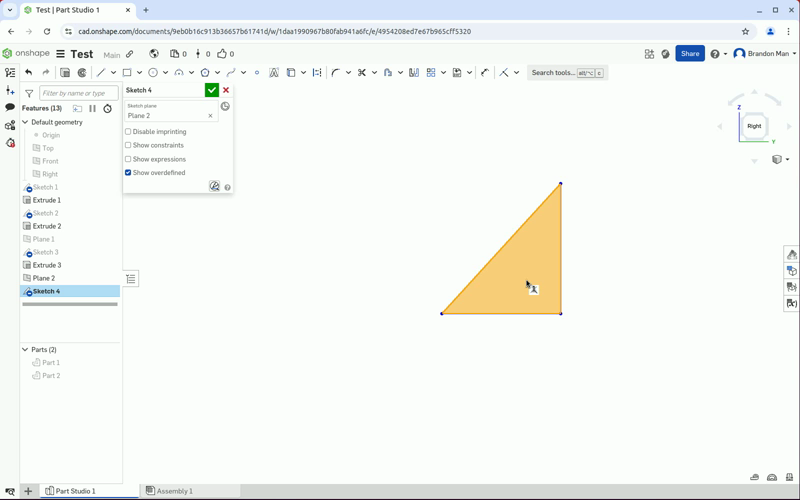
scroll(-6)
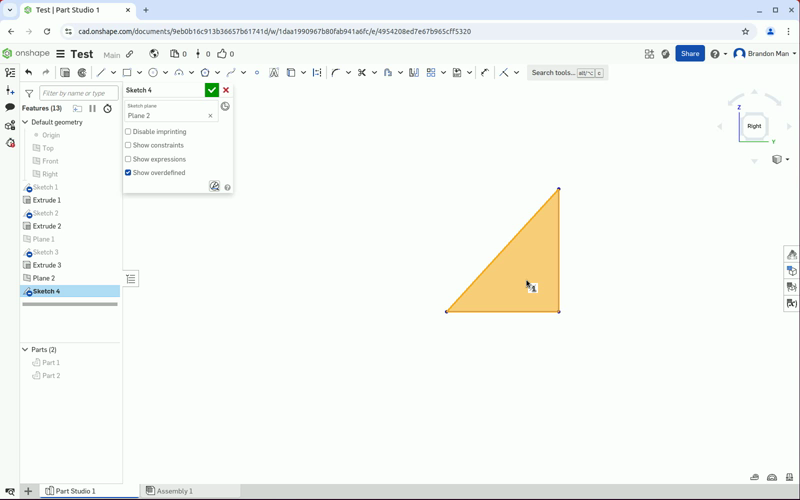
scroll(-6)
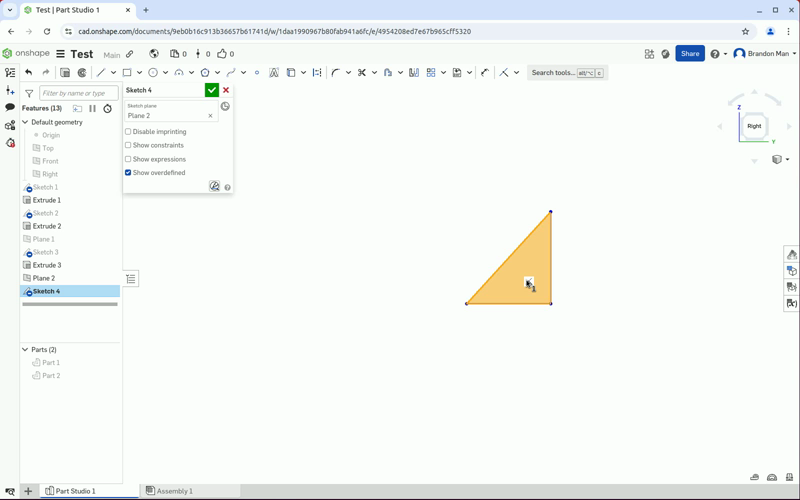
scroll(-6)
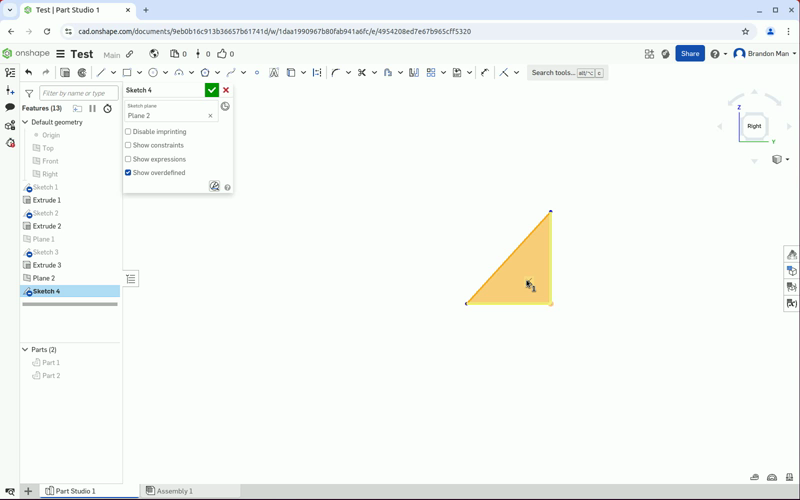
scroll(-6)
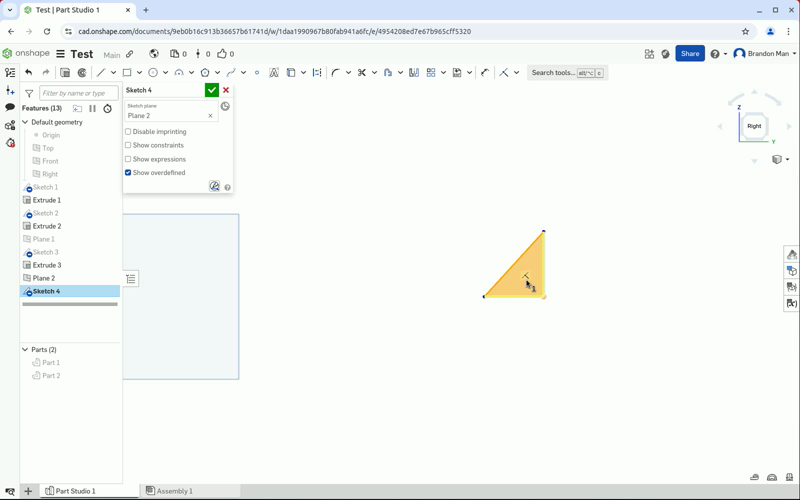
scroll(-6)
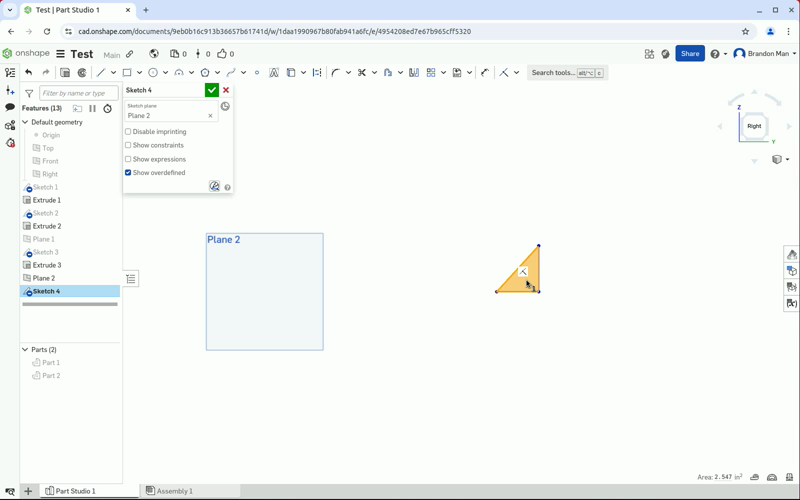
scroll(-6)
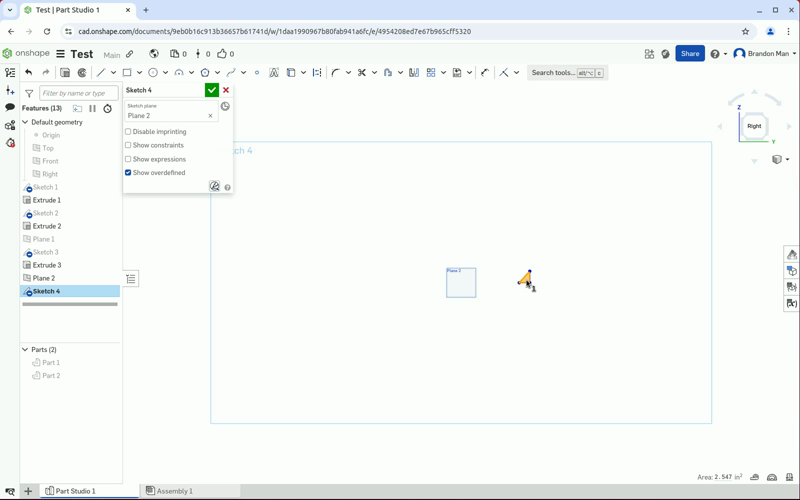
mouse_move(73, 352)
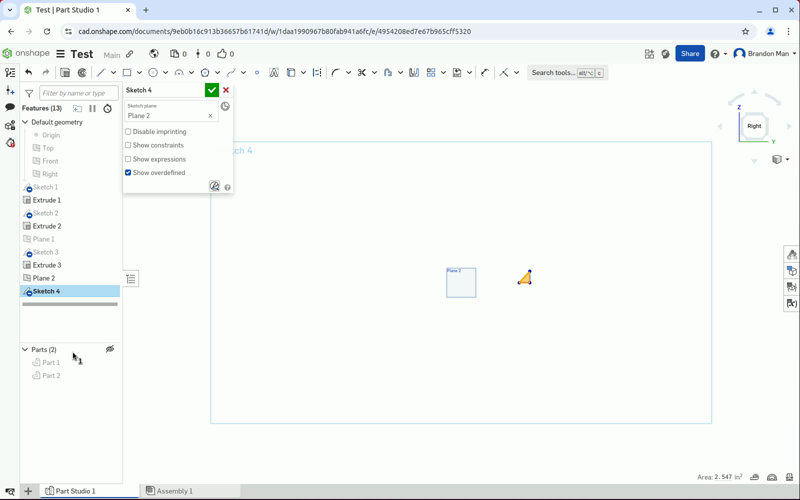
key(shift+y)
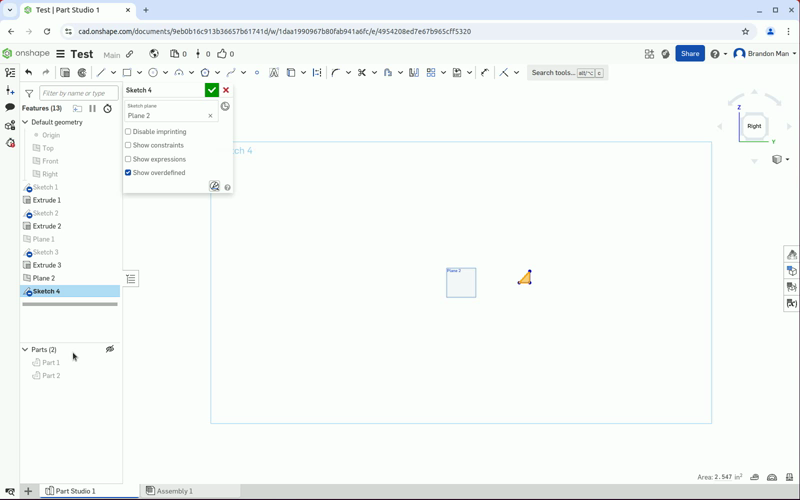
key(shift+e)
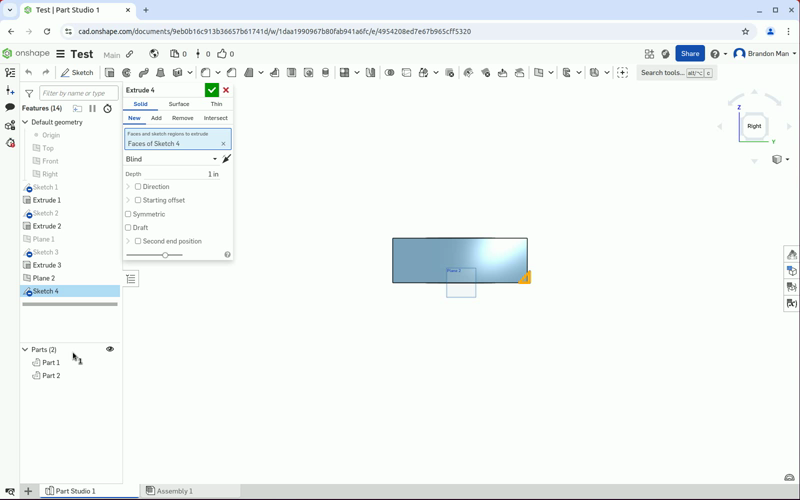
mouse_move(143, 106)
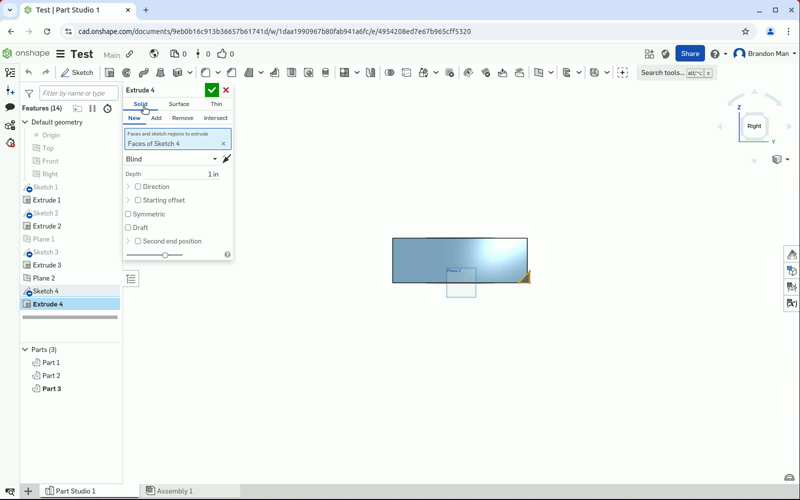
click(143, 106)
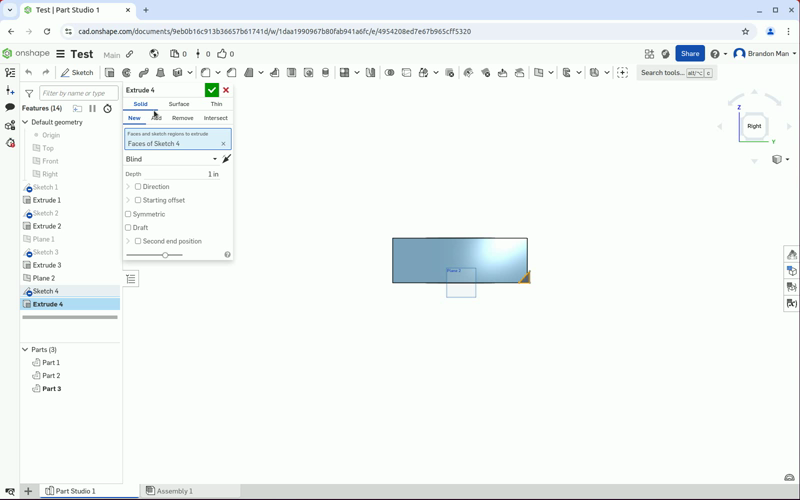
mouse_move(186, 120)
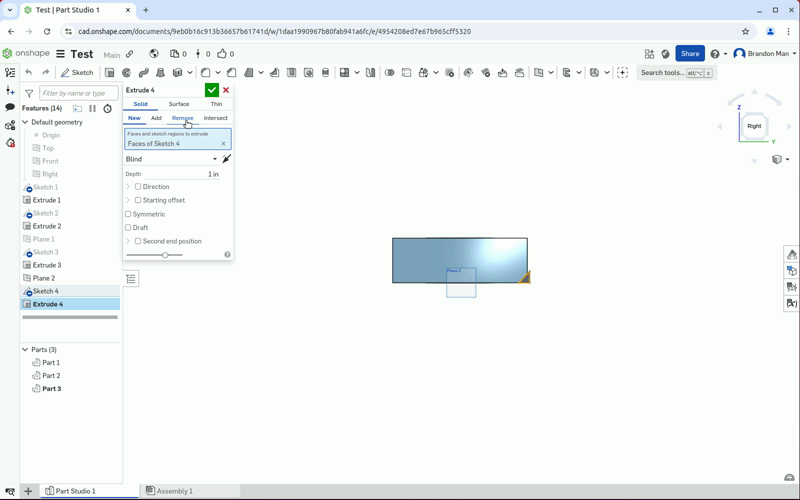
click(186, 120)
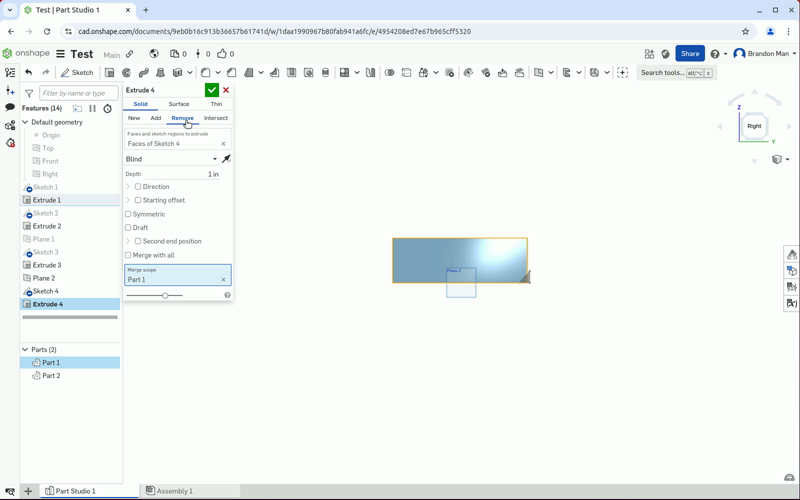
key(tab, 4)
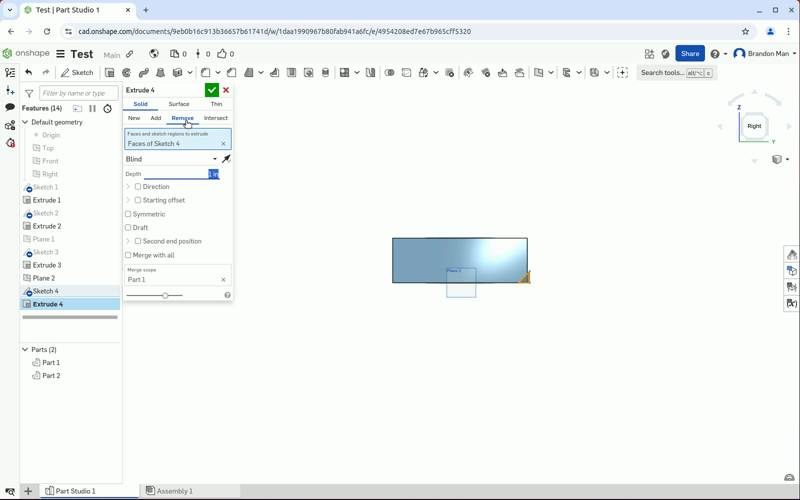
text(30.811)
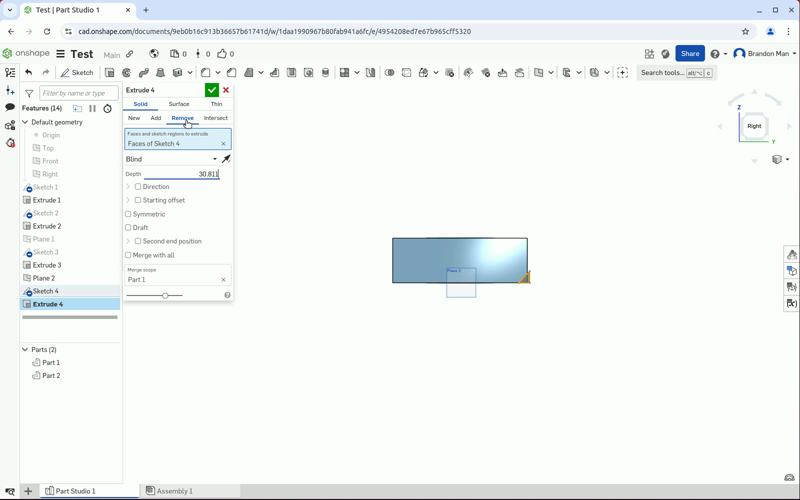
key(tab, 6)
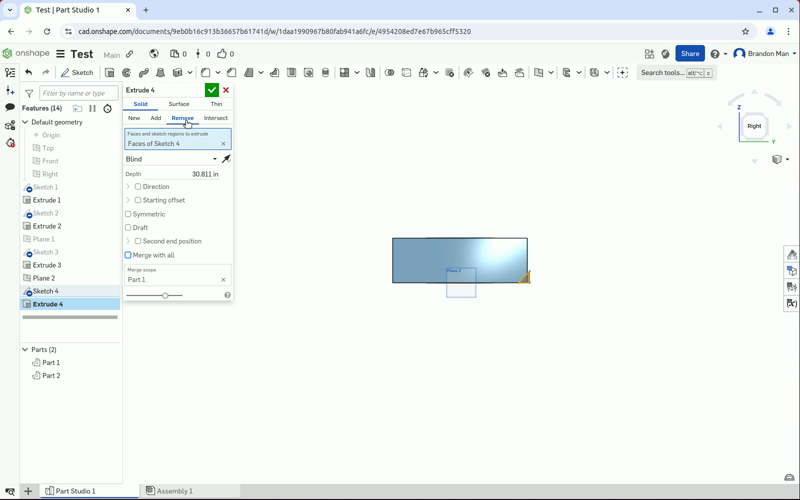
key(space)
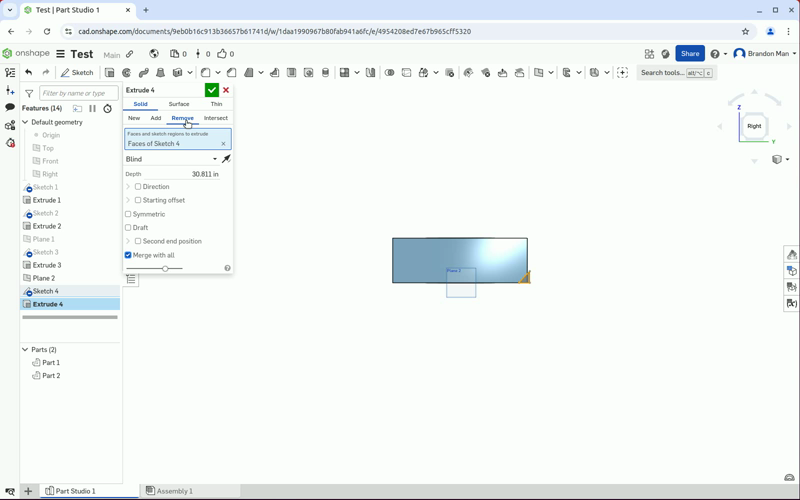
key(enter)
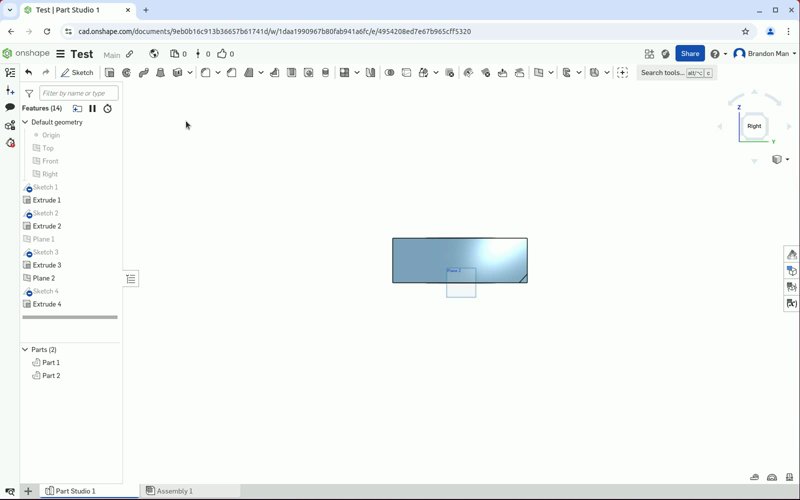
key(shift+h)
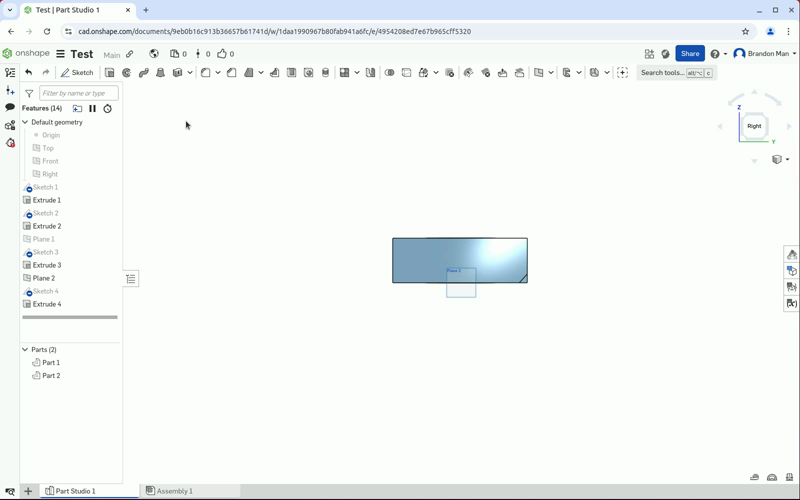
key(shift+h)
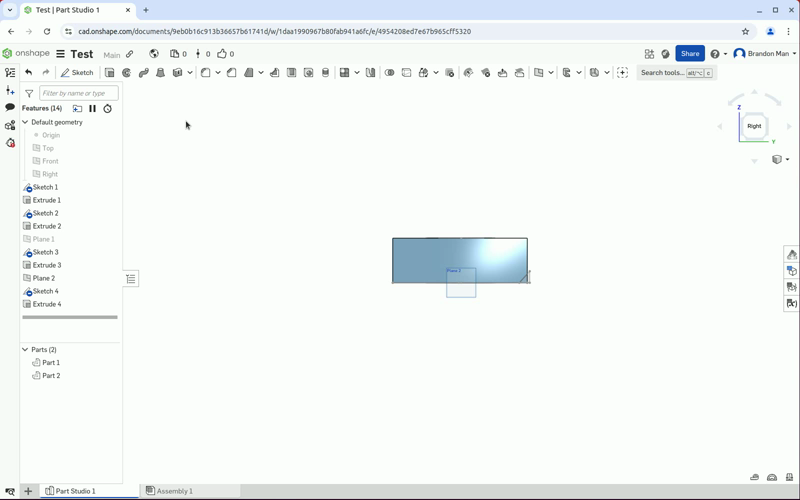
key(shift+7)
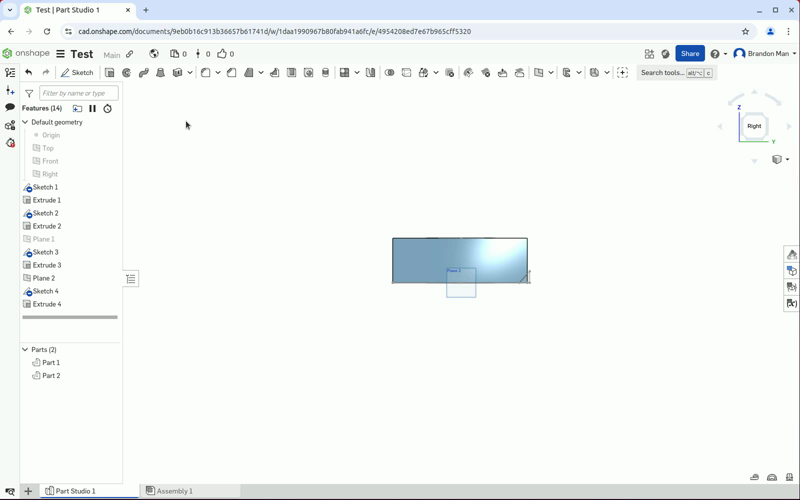
key(right, 2)
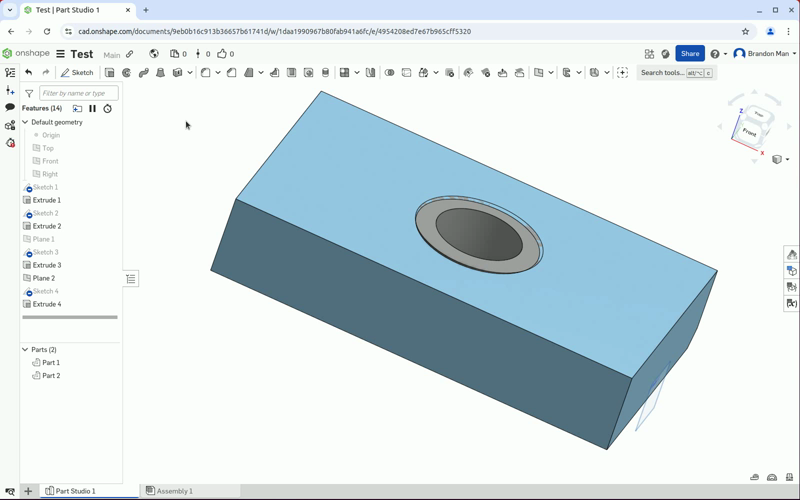
key(down, 2)
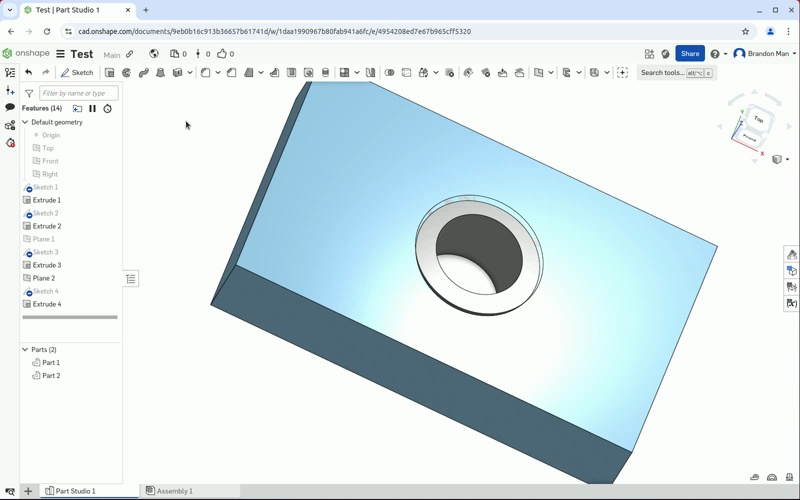
key(up, 2)
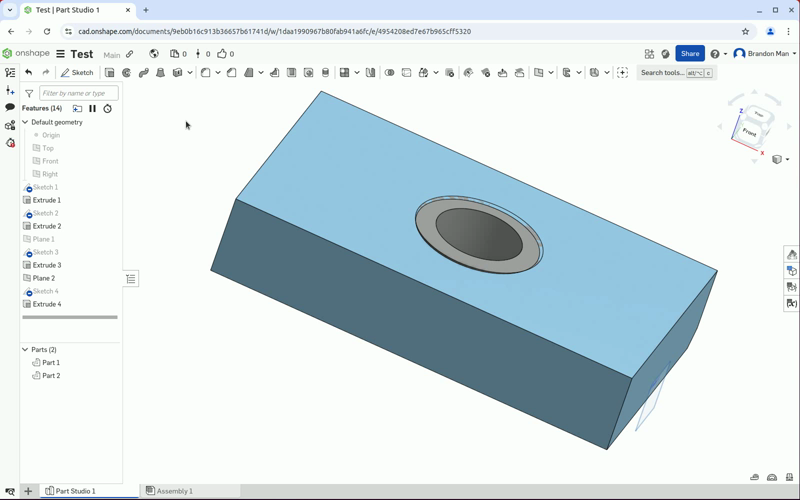
key(left, 2)
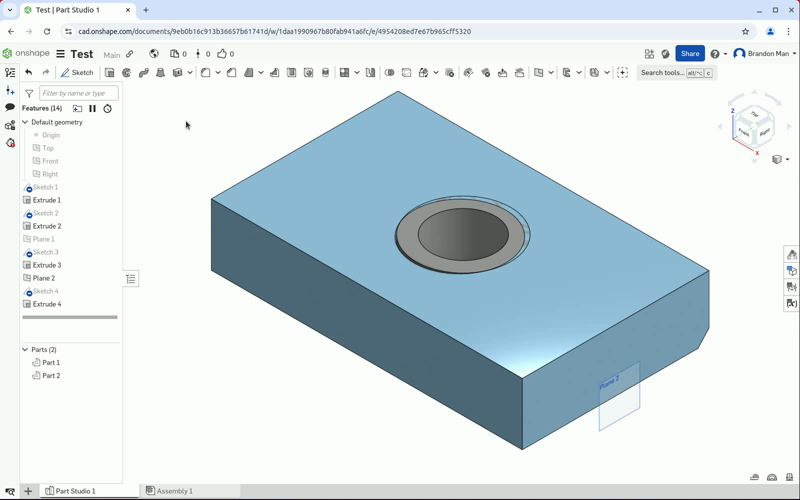
mouse_move(73, 189)
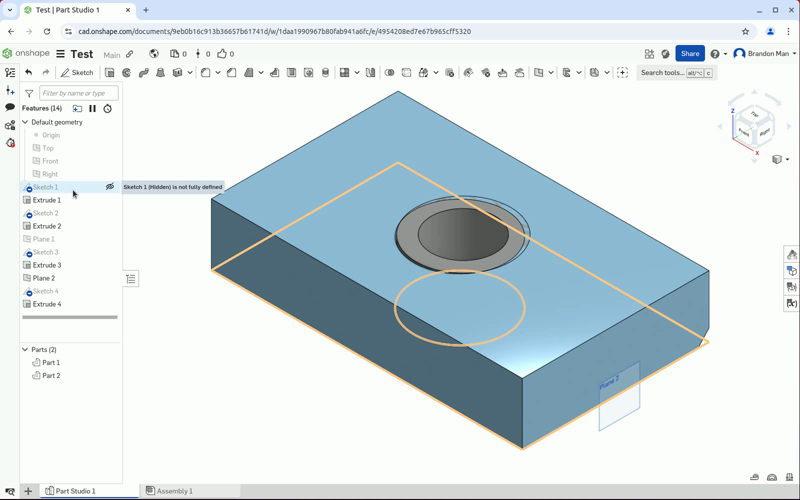
click(73, 189)